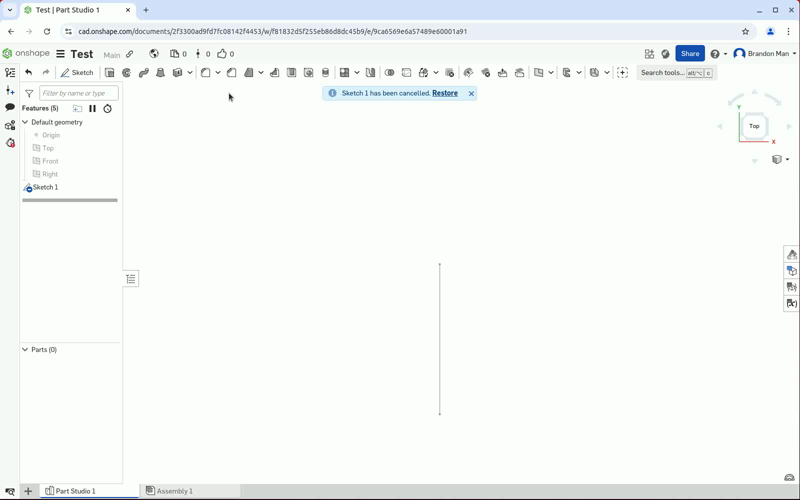
key(shift+h)
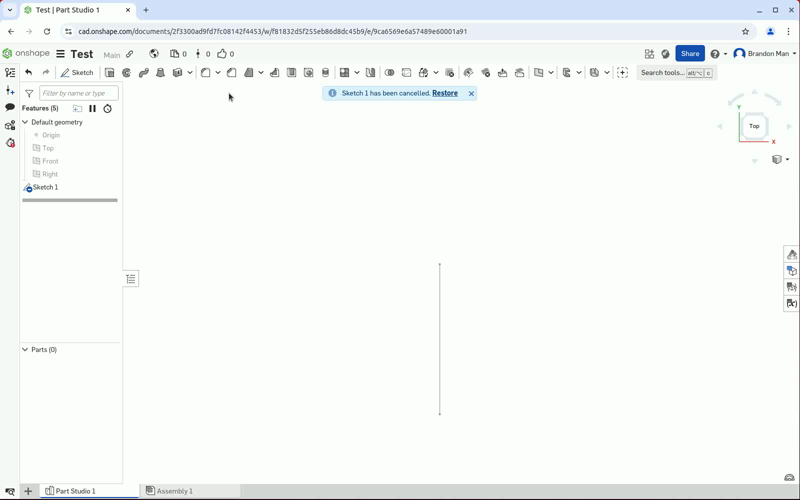
key(shift+s)
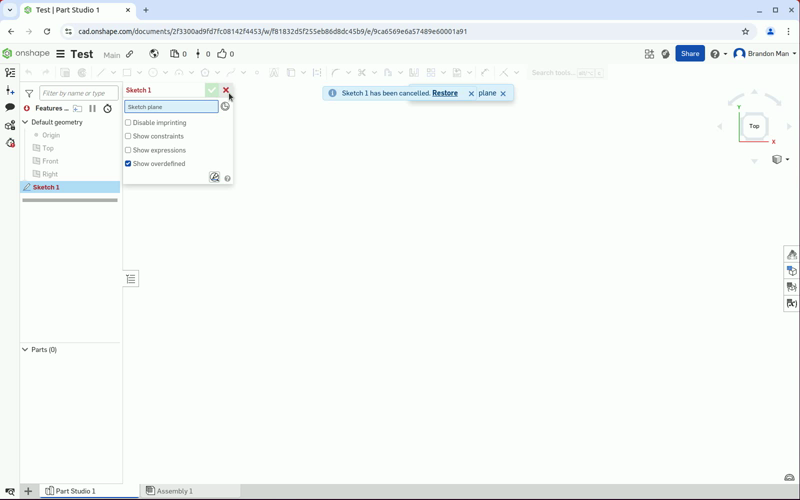
mouse_move(73, 150)
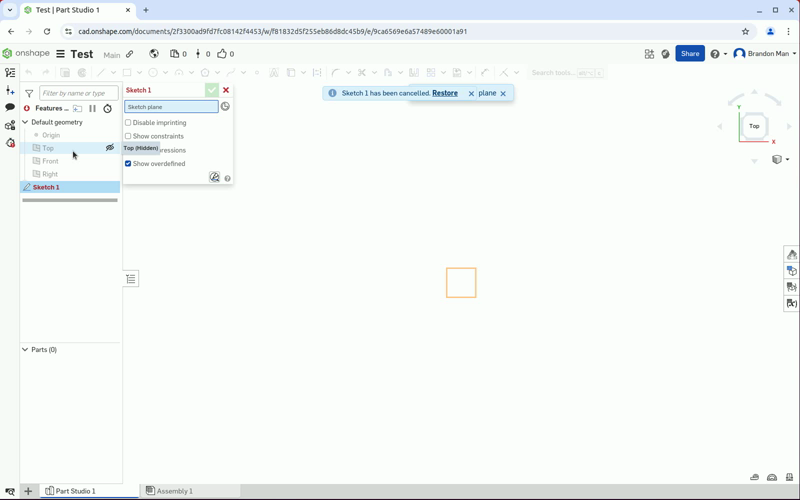
click(73, 150)
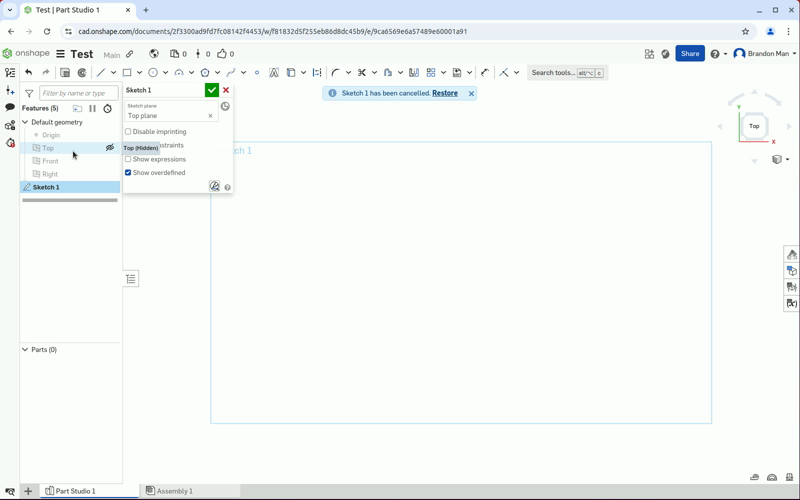
mouse_move(73, 352)
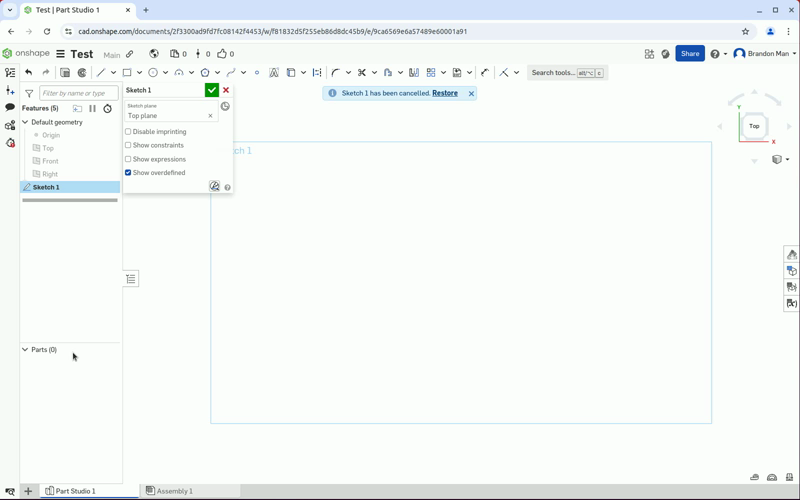
key(y)
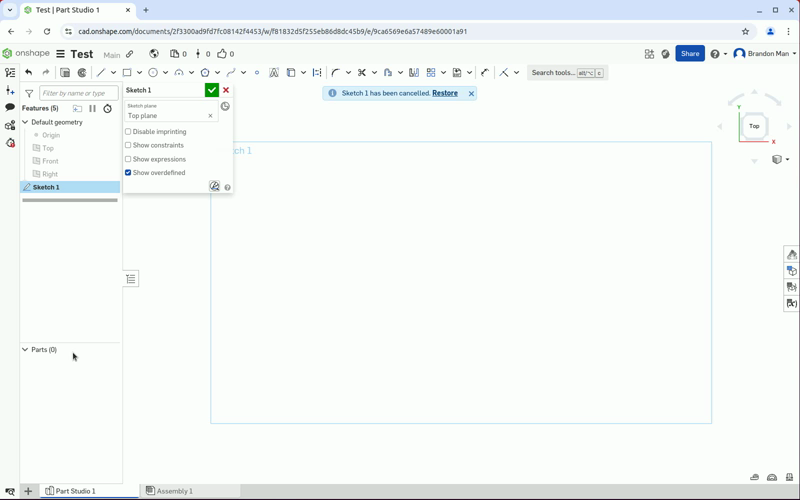
key(c)
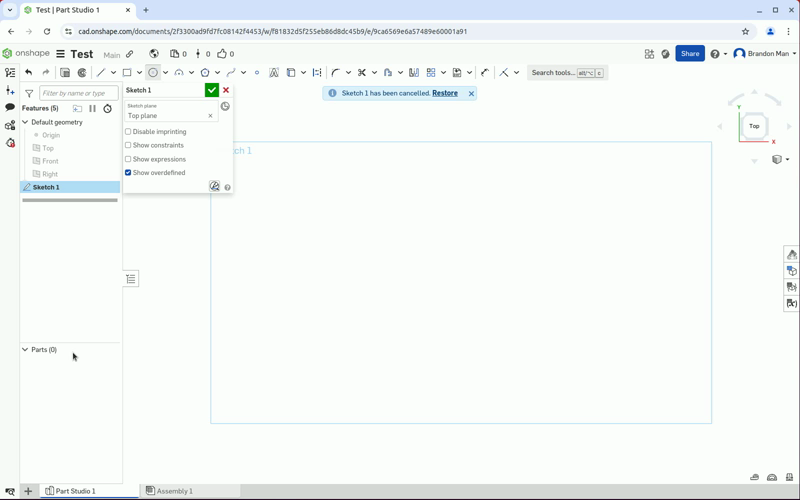
key_down(shift)
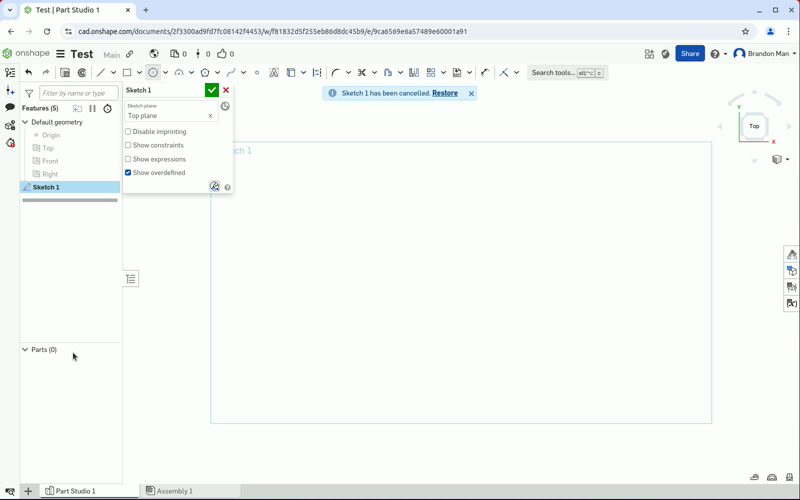
mouse_move(439, 282)
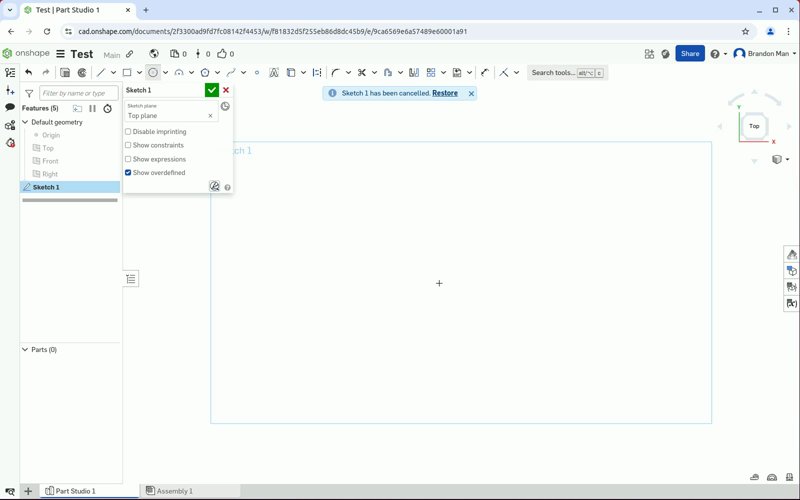
click(439, 282)
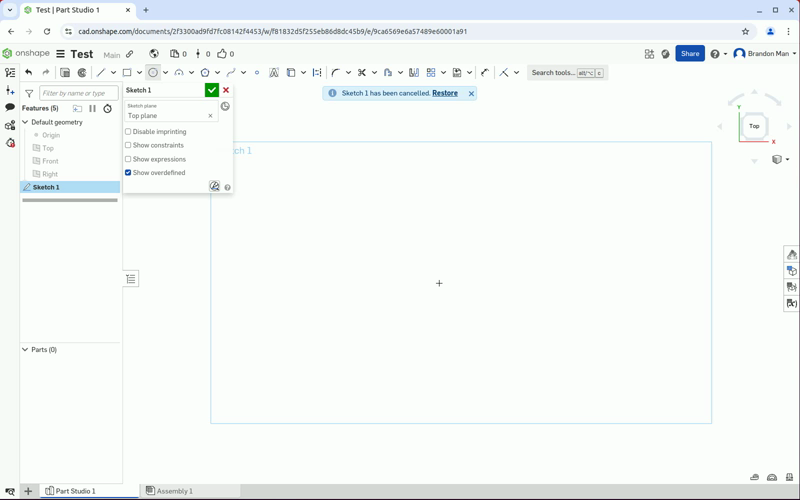
key_up(shift)
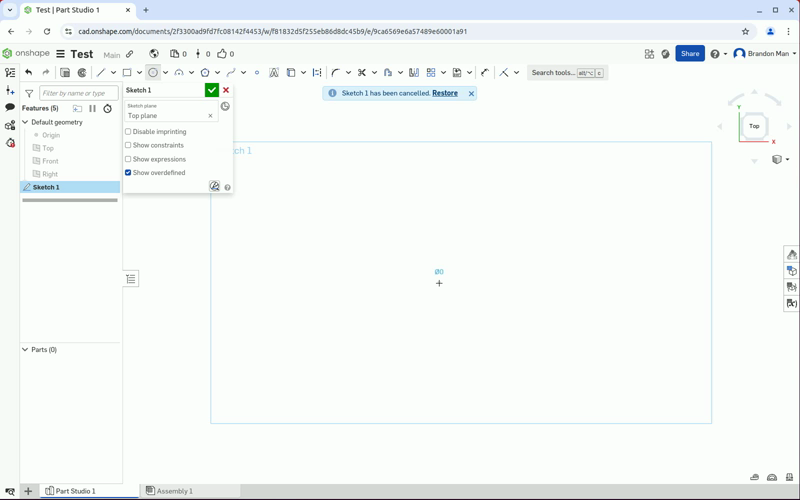
mouse_move(461, 282)
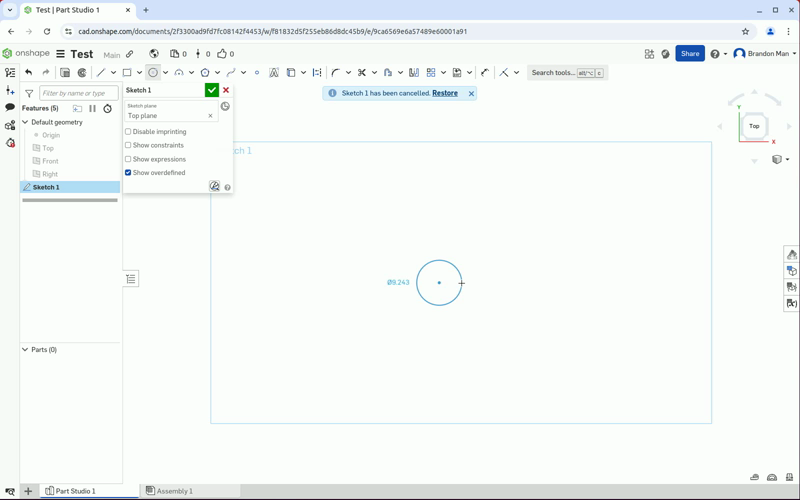
click(461, 282)
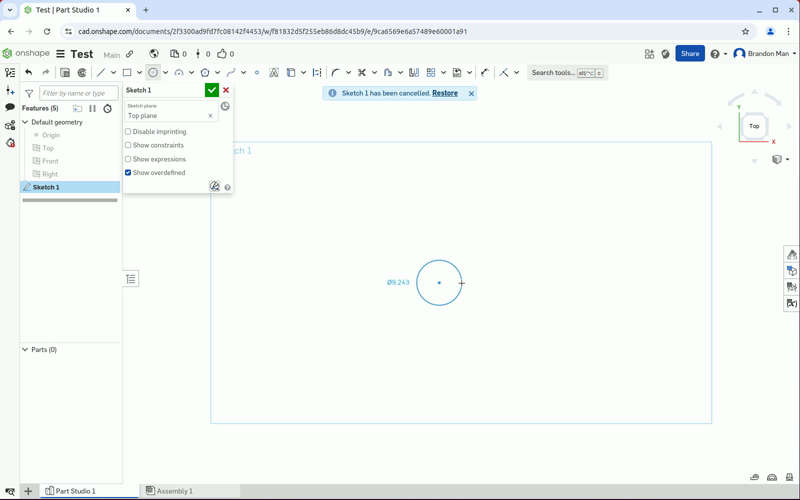
key(esc)
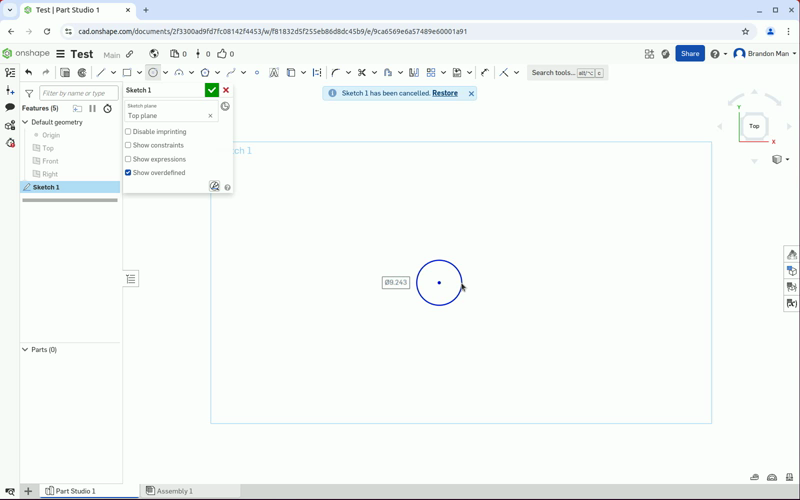
mouse_move(426, 294)
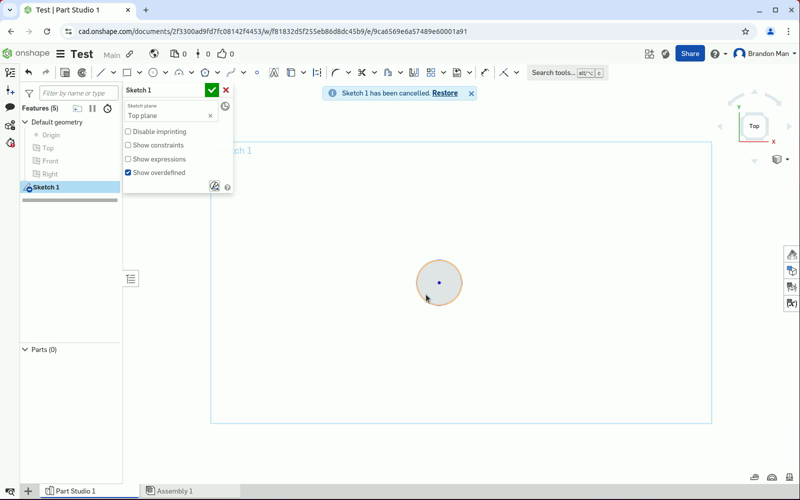
scroll(6)
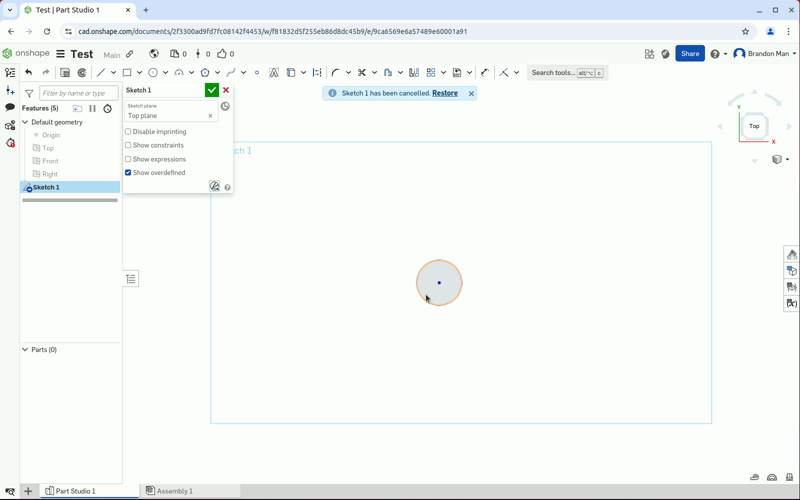
scroll(6)
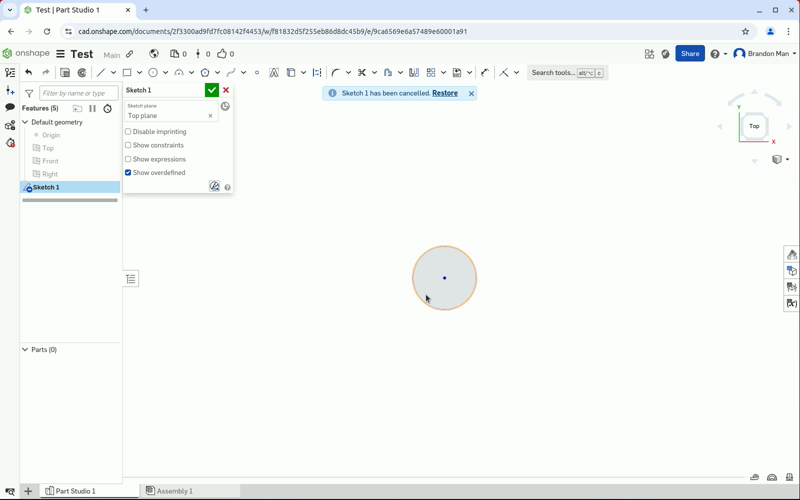
scroll(6)
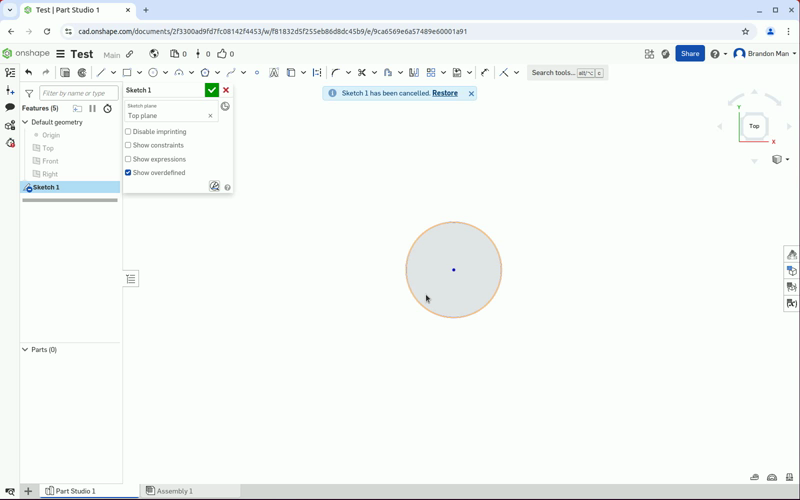
scroll(6)
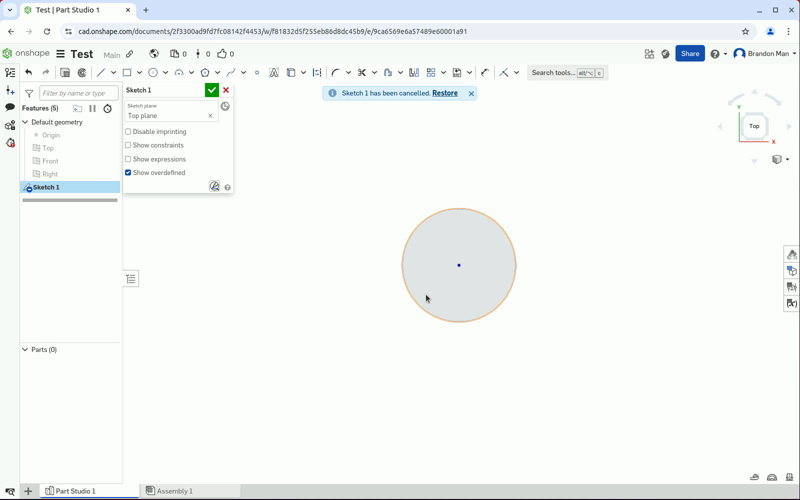
scroll(6)
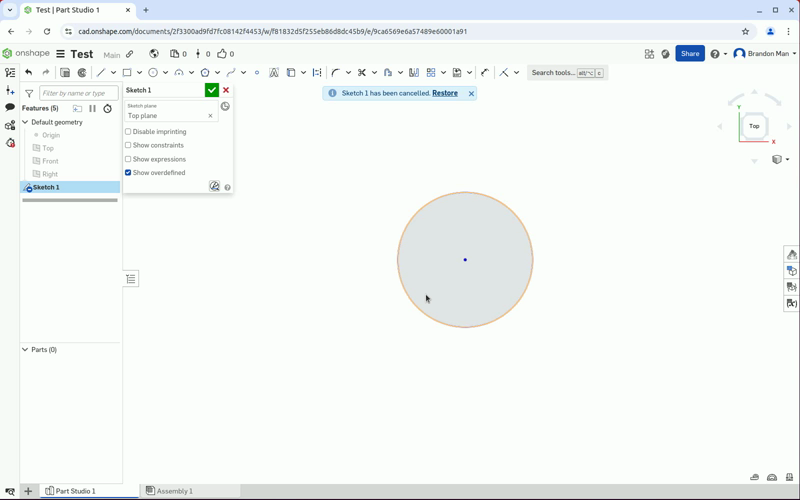
scroll(6)
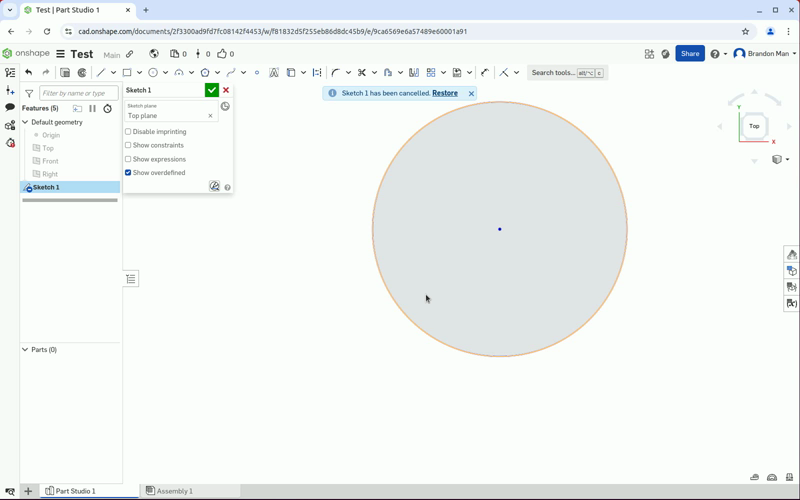
scroll(6)
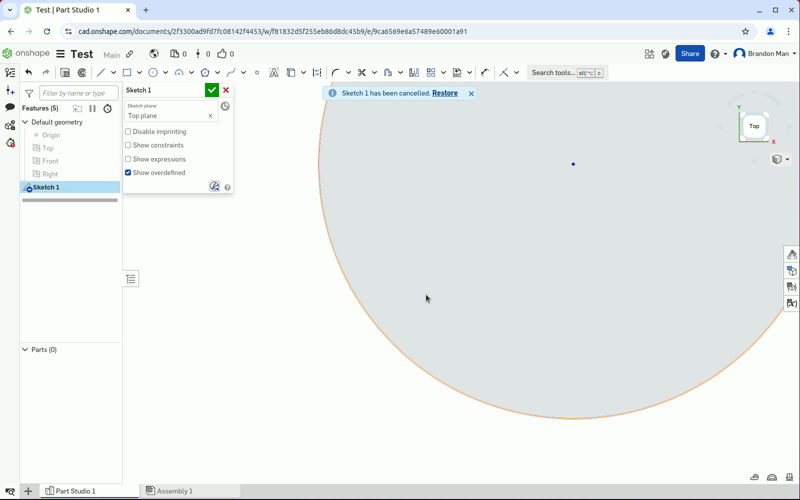
click(426, 294)
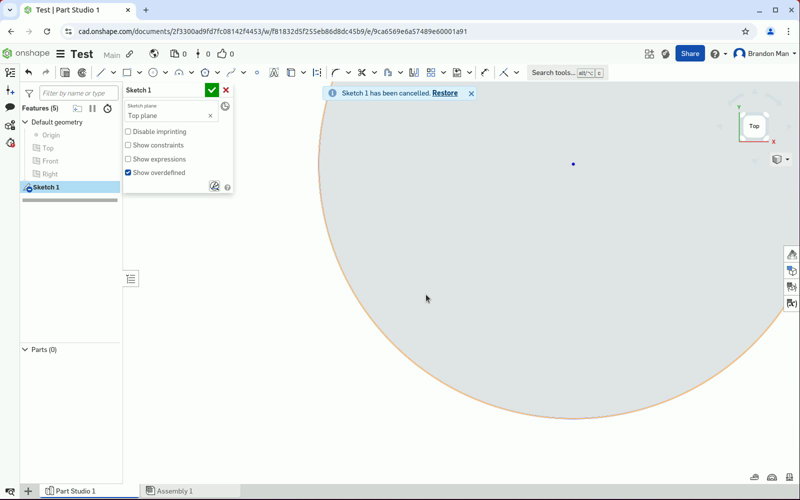
scroll(-6)
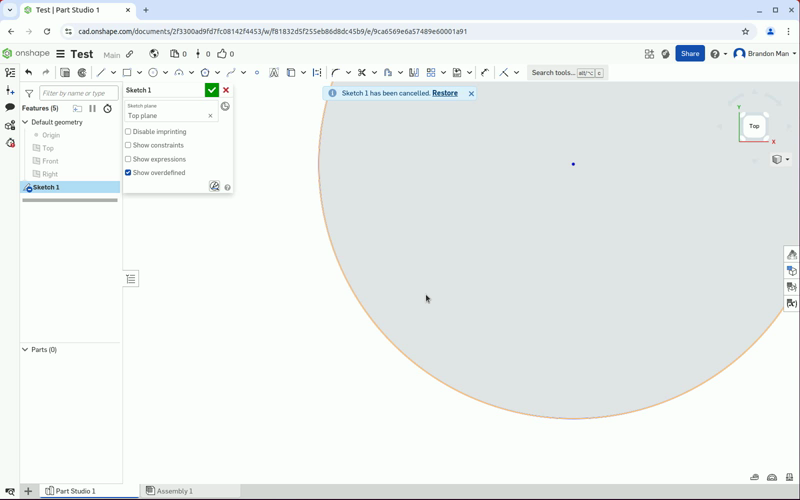
scroll(-6)
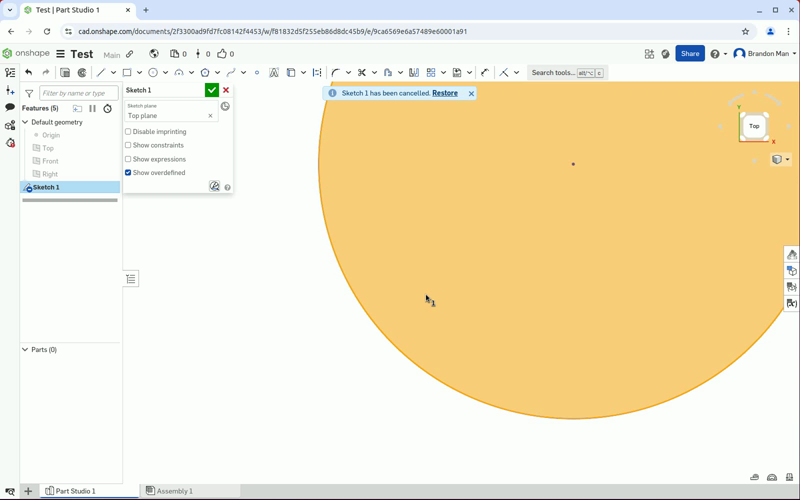
scroll(-6)
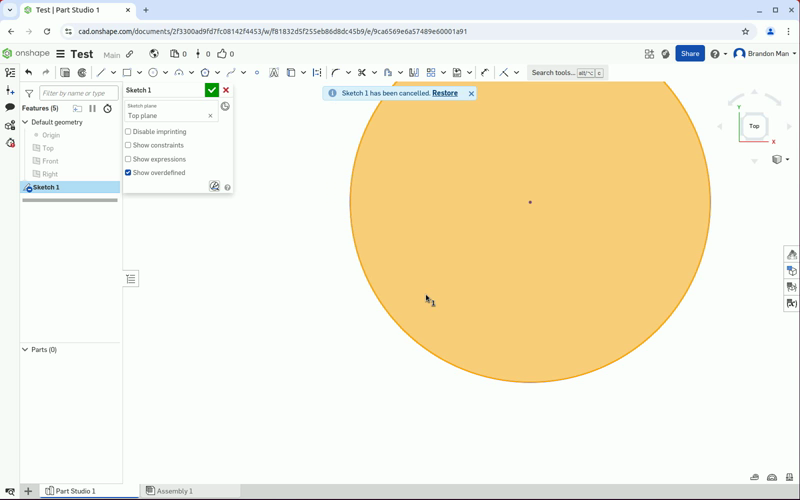
scroll(-6)
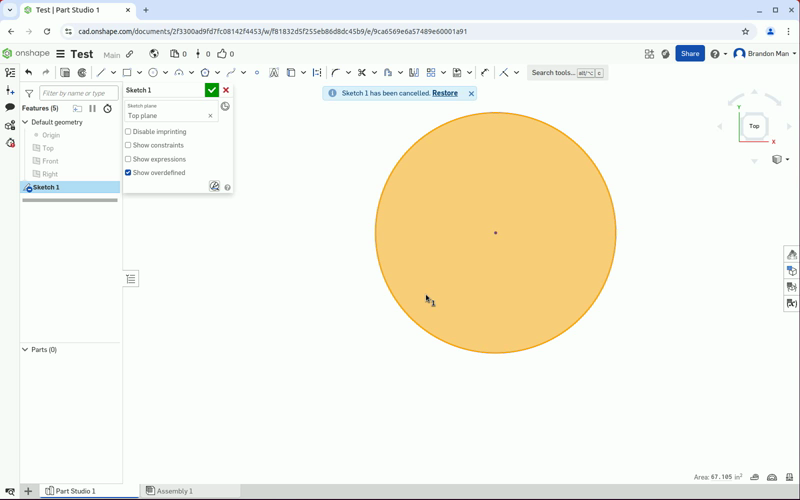
scroll(-6)
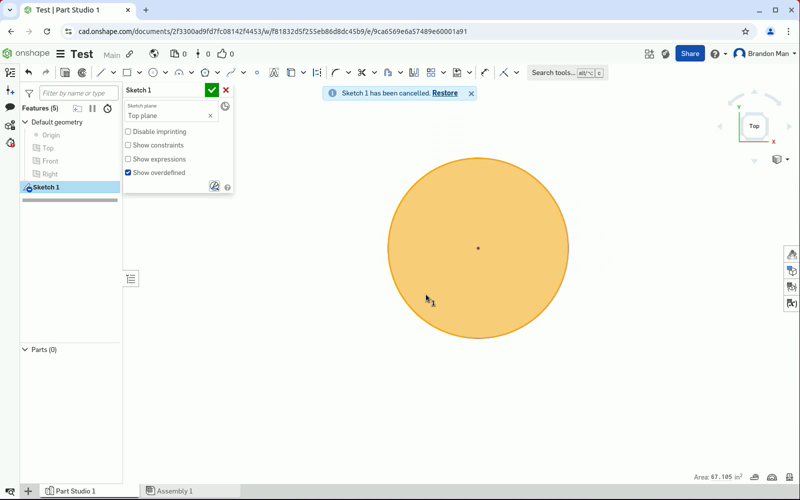
scroll(-6)
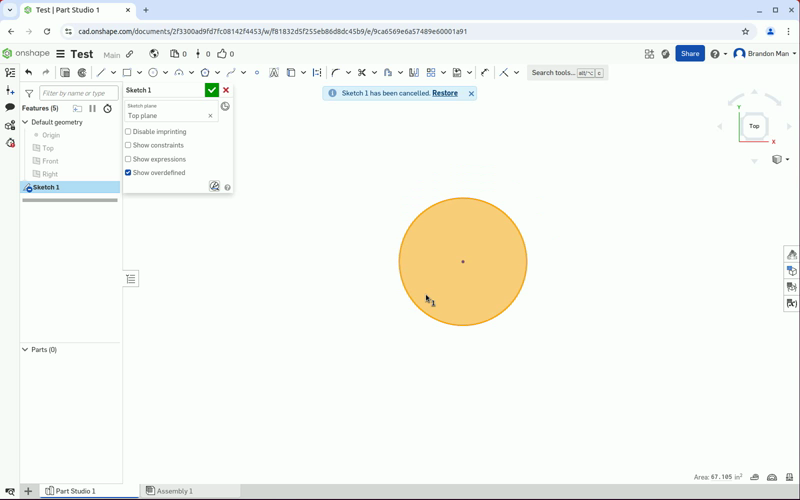
scroll(-6)
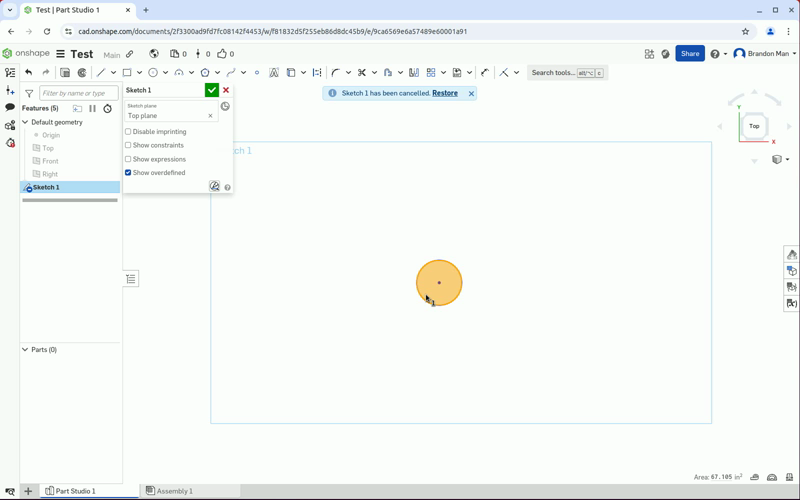
mouse_move(73, 352)
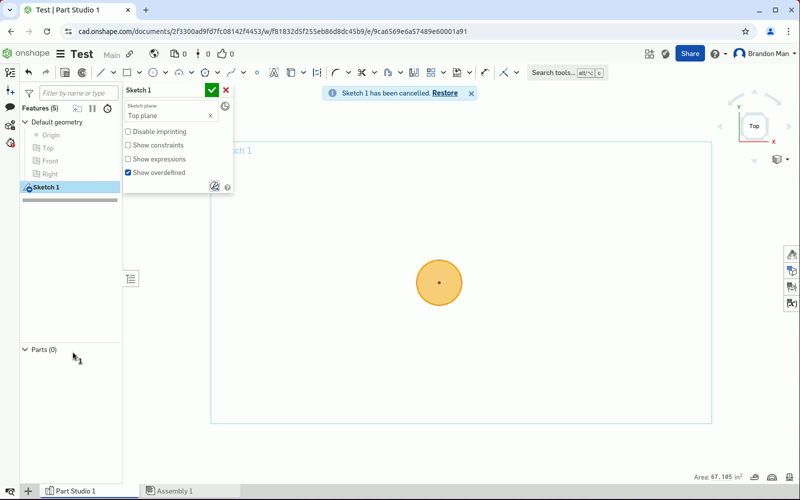
key(shift+y)
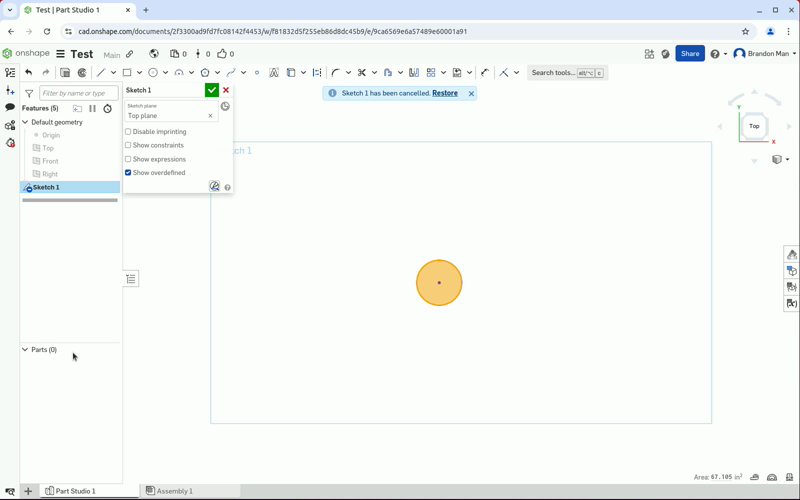
key(shift+e)
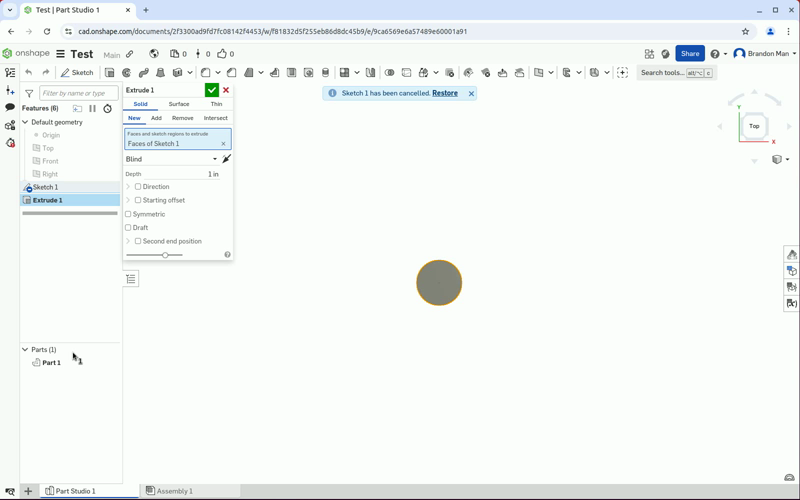
mouse_move(143, 106)
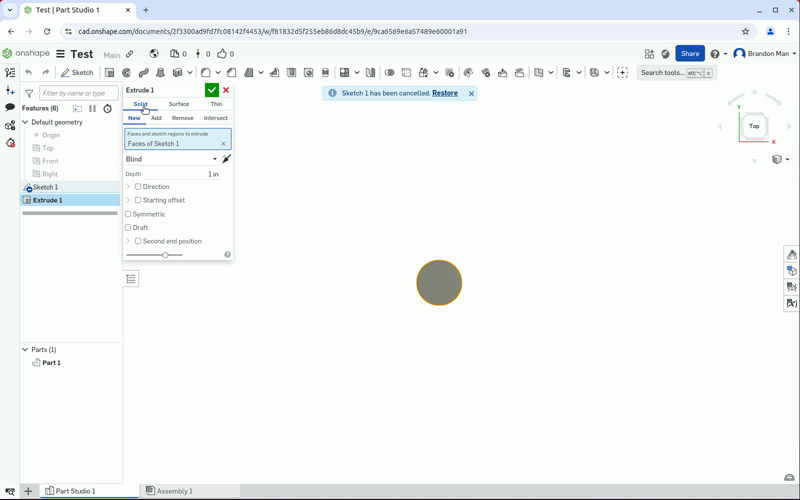
click(143, 106)
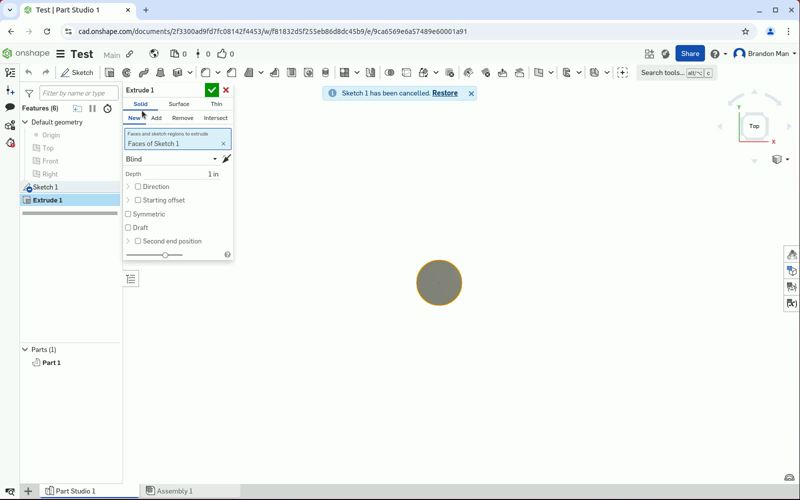
mouse_move(137, 120)
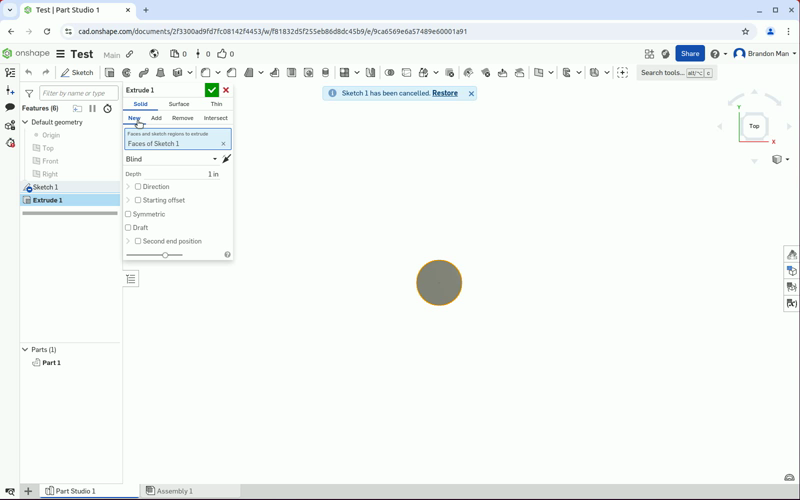
click(137, 120)
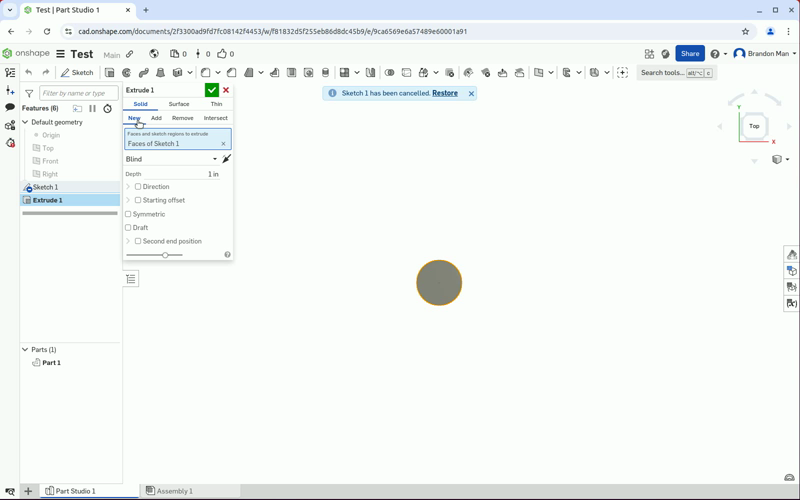
key(tab, 4)
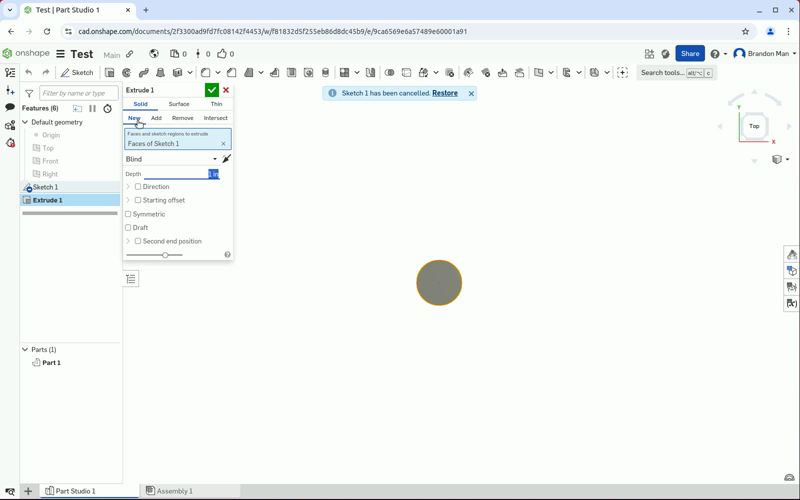
text(18.535)
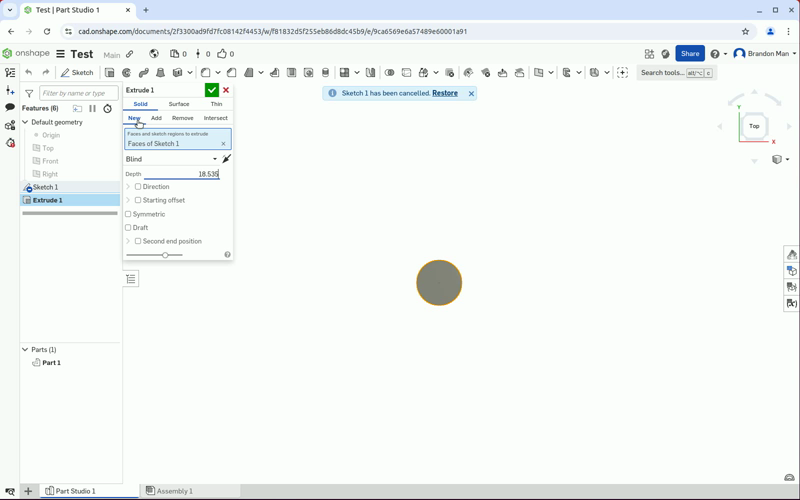
key(tab, 3)
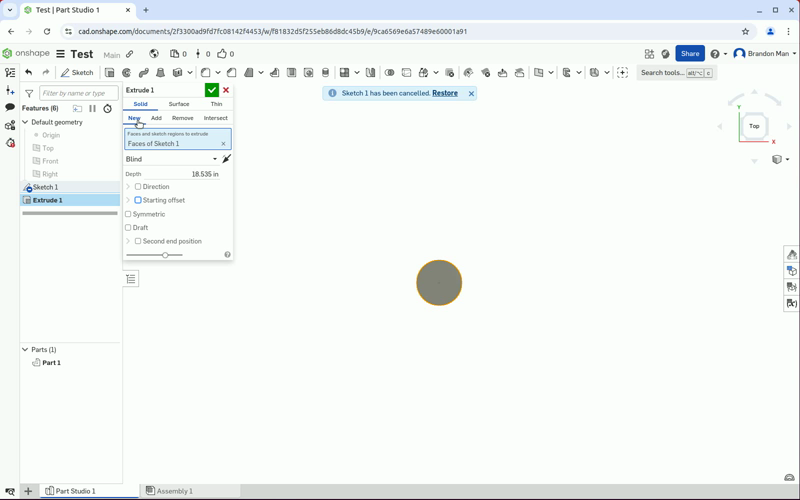
key(tab, 2)
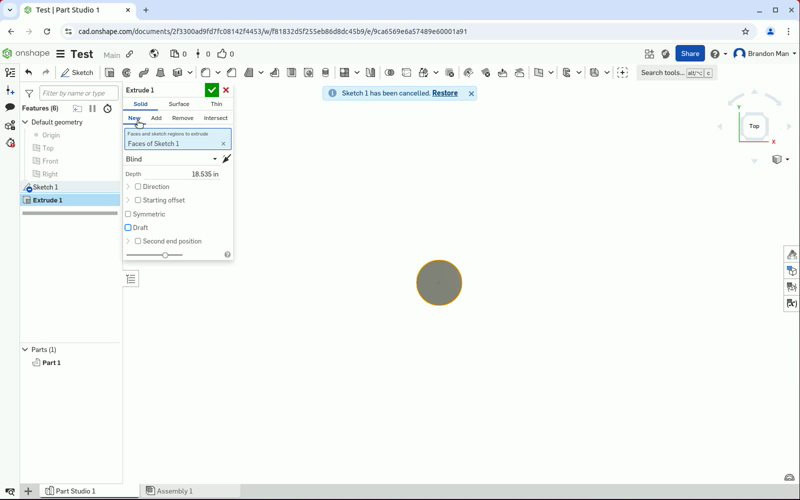
key(space)
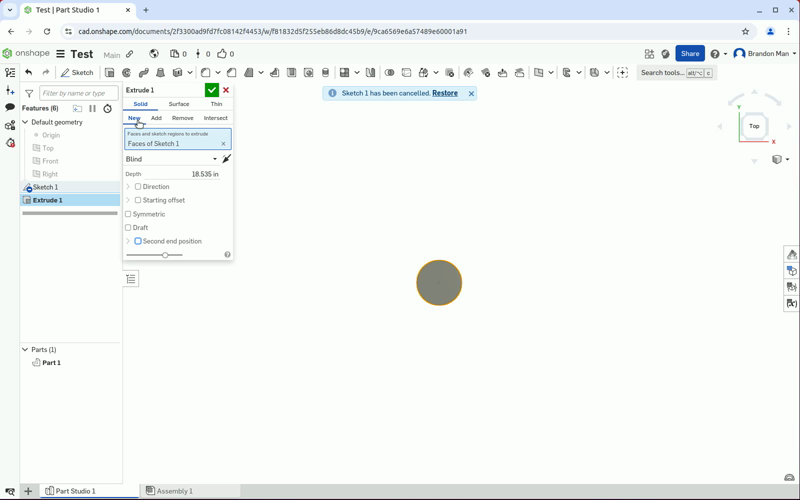
key(tab, 3)
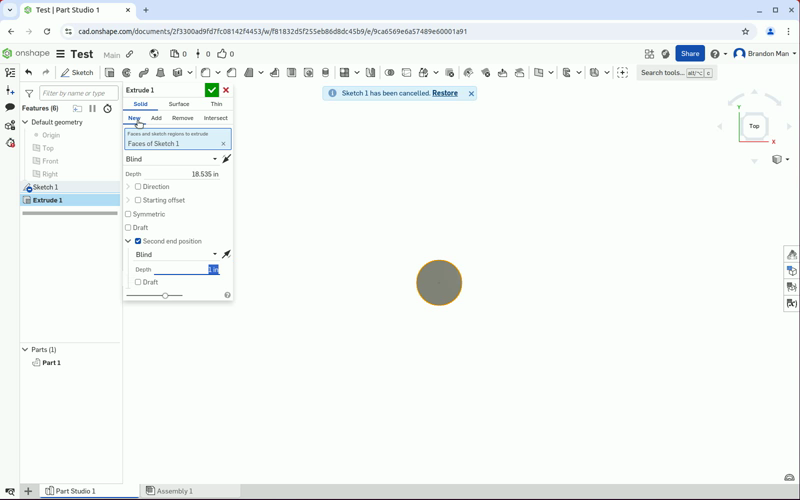
text(4.574)
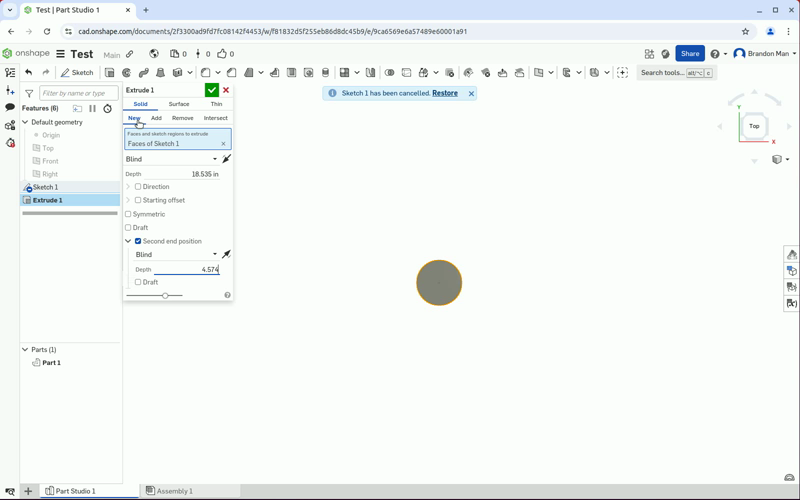
key(enter)
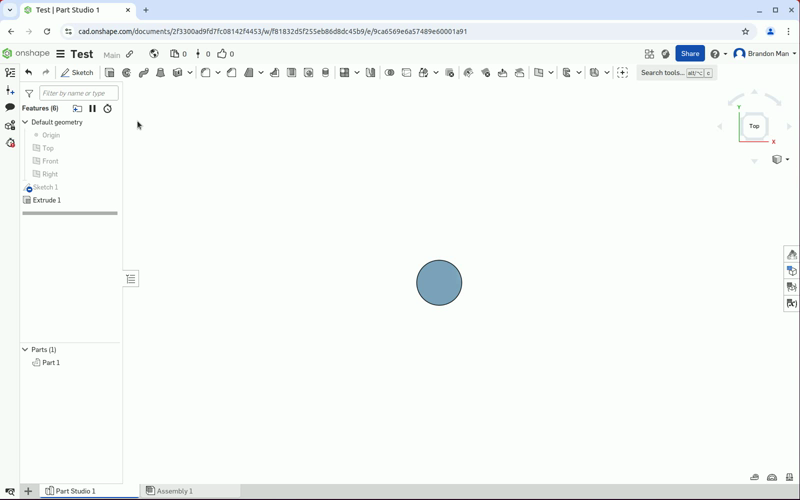
key(shift+h)
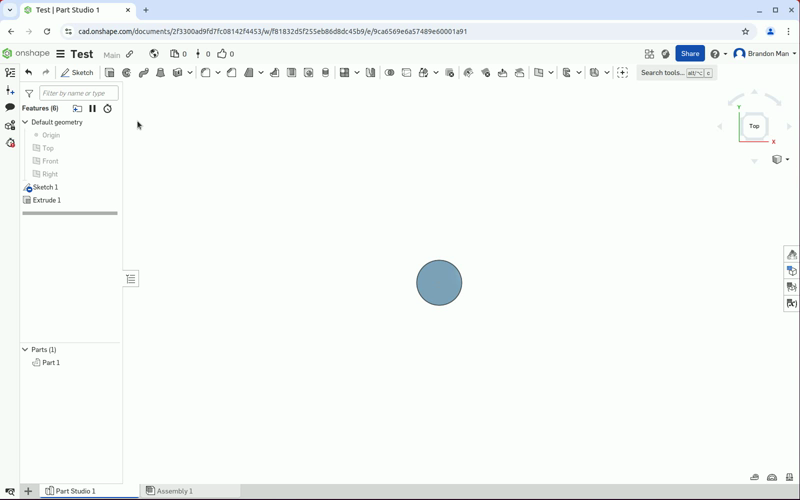
key(shift+h)
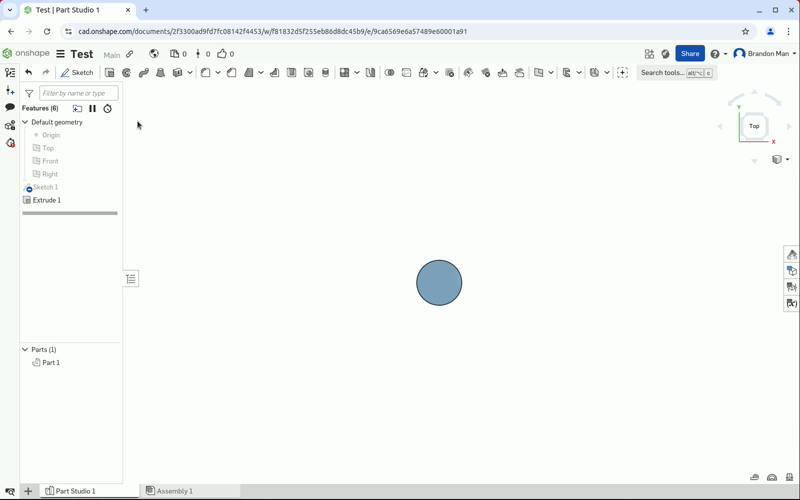
mouse_move(73, 189)
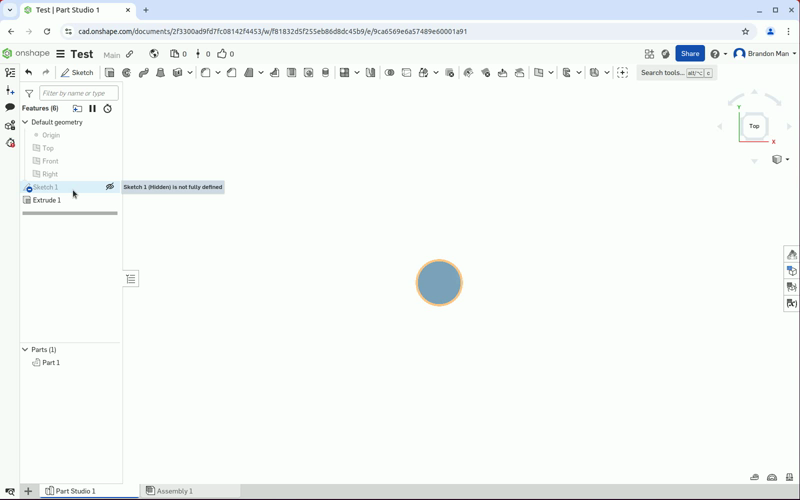
click(73, 189)
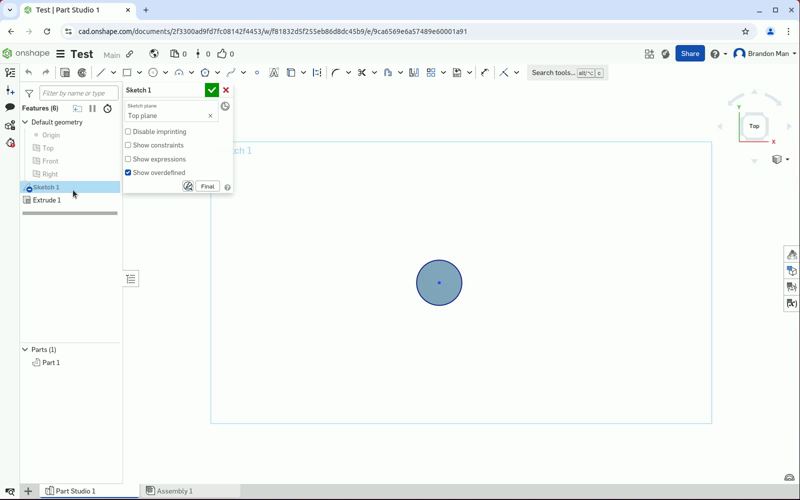
mouse_move(229, 92)
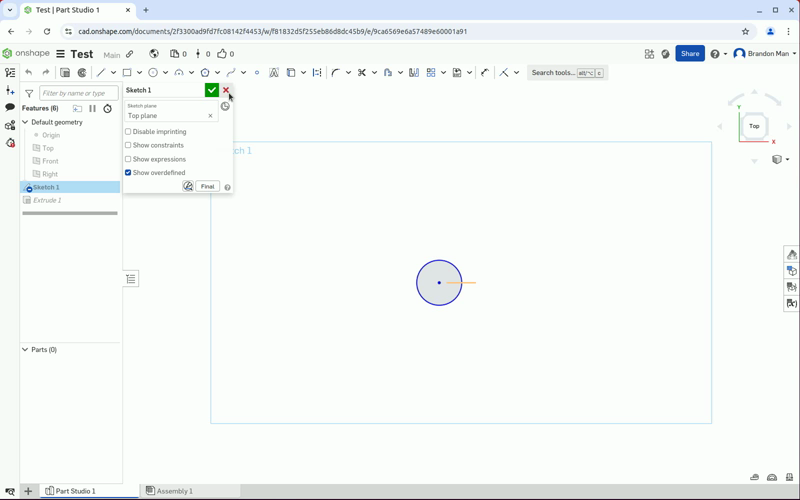
click(229, 92)
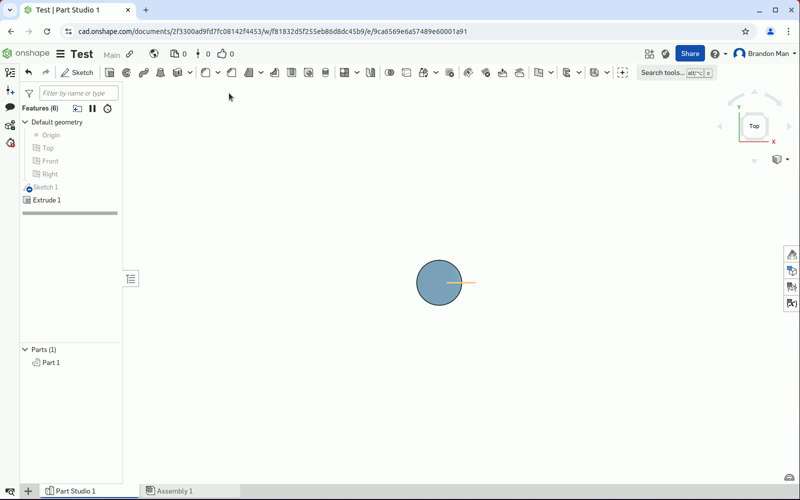
mouse_move(73, 352)
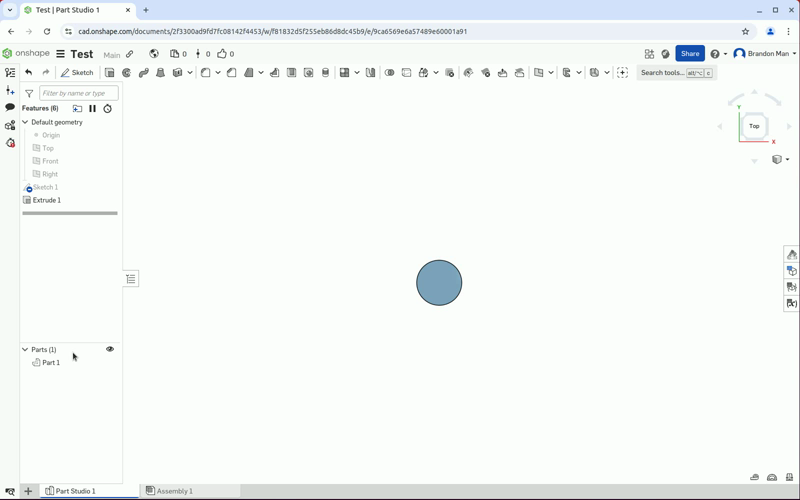
key(y)
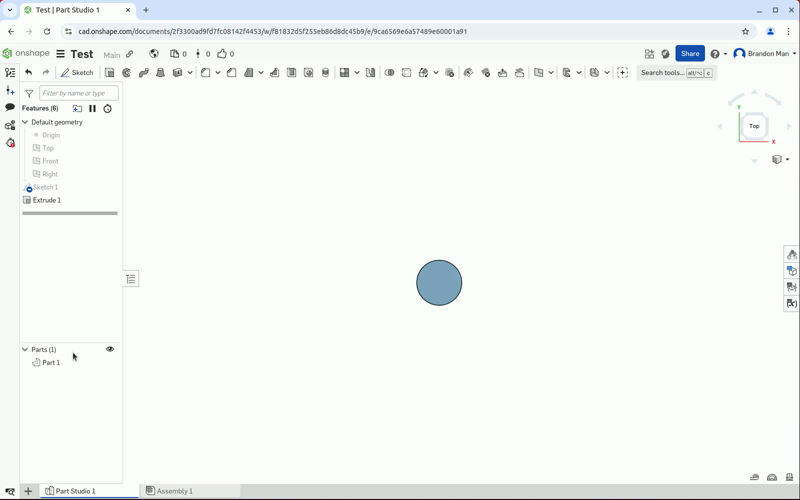
key(shift+p)
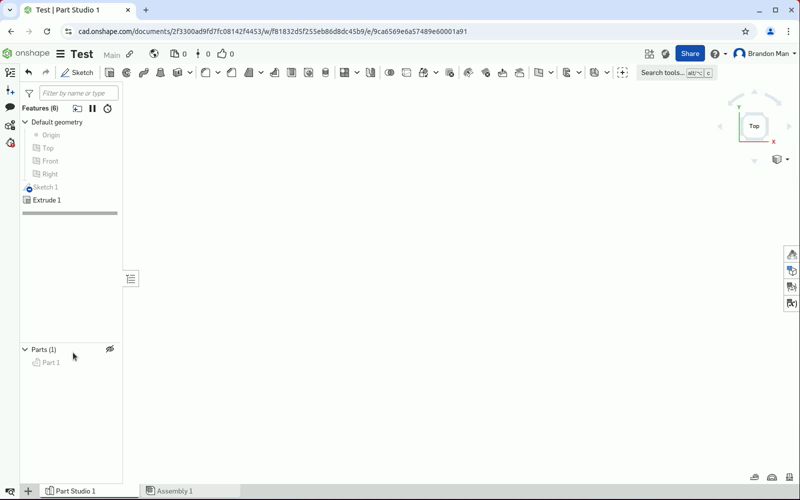
key(space)
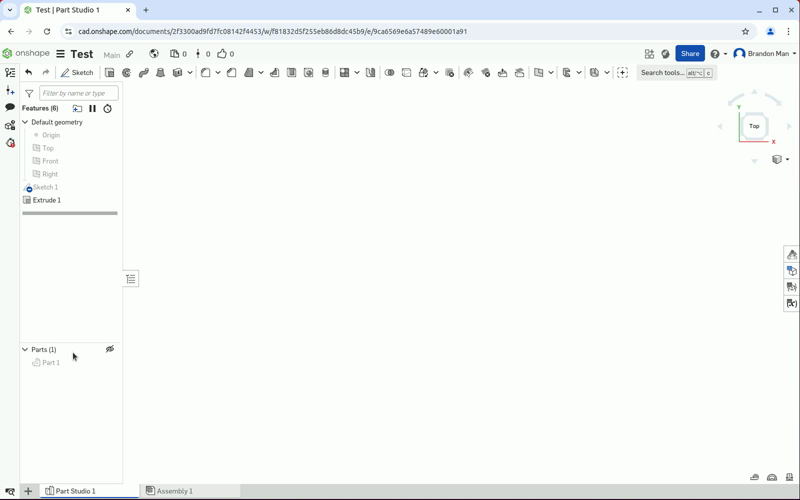
key_down(shift)
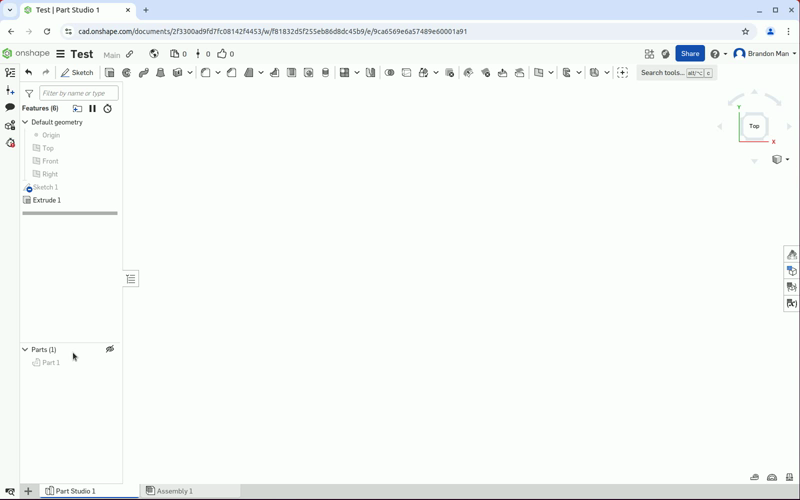
key(up)
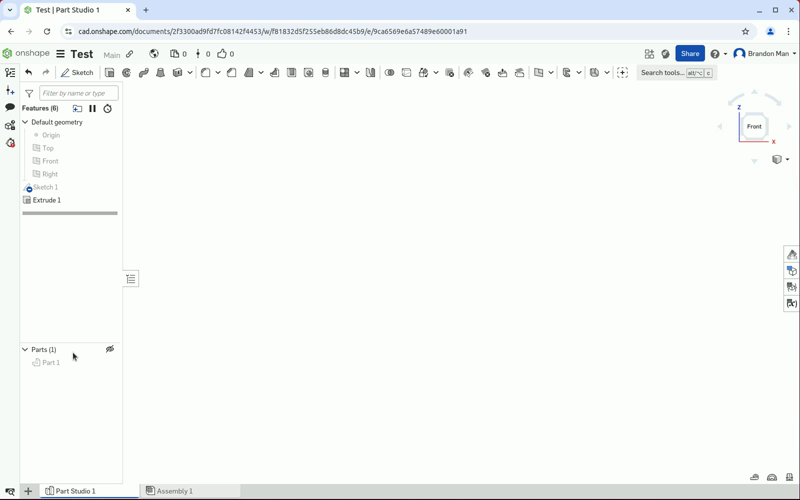
key_up(shift)
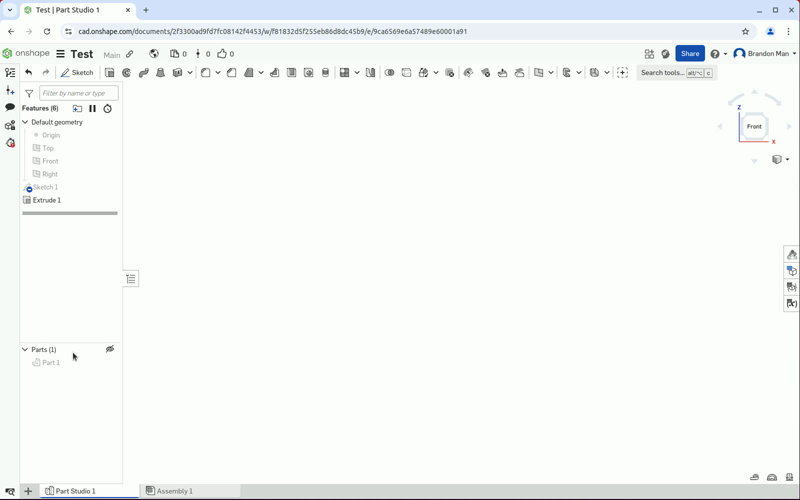
key(space)
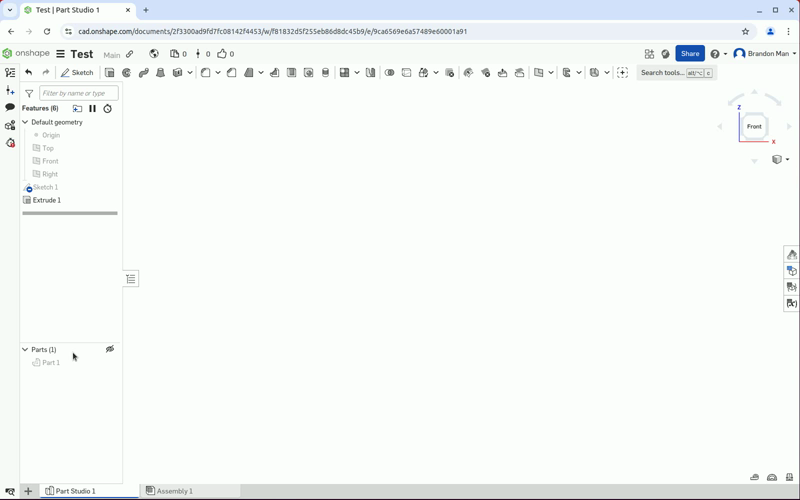
key_down(shift)
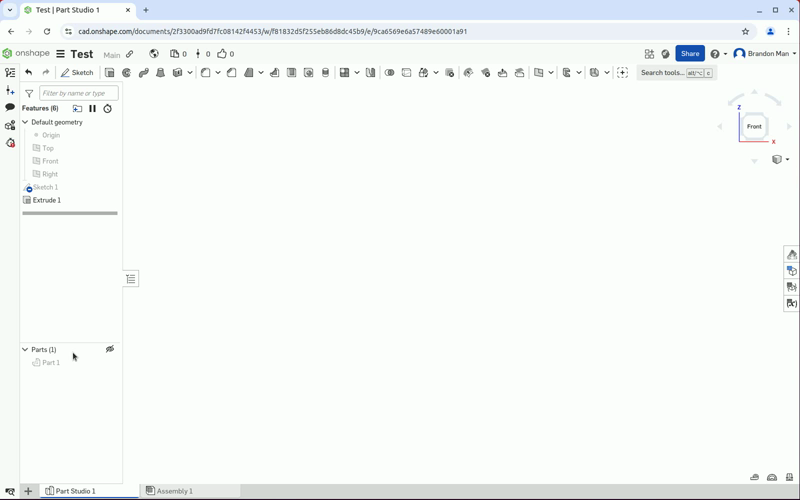
key(left)
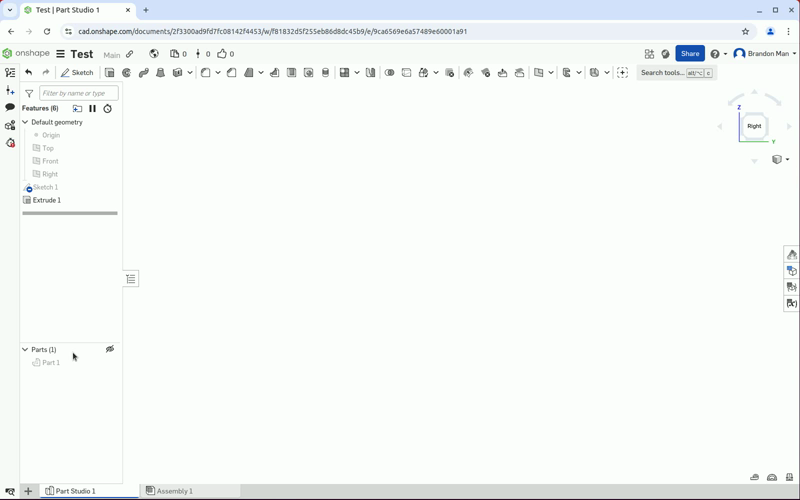
key_up(shift)
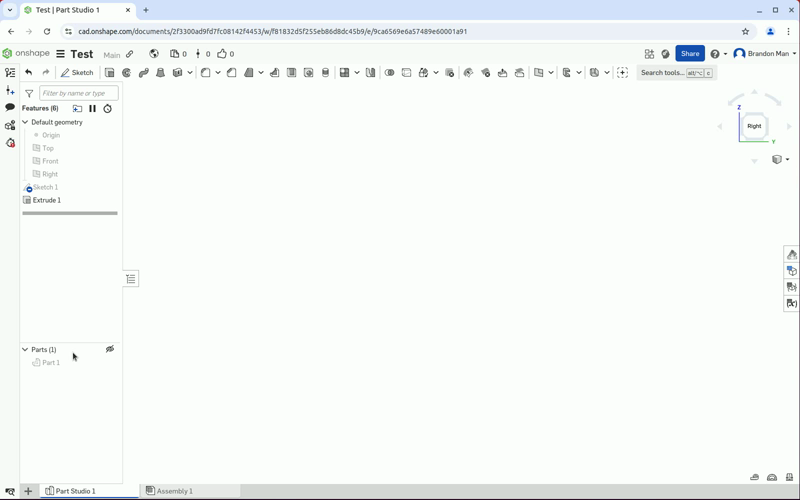
mouse_move(73, 352)
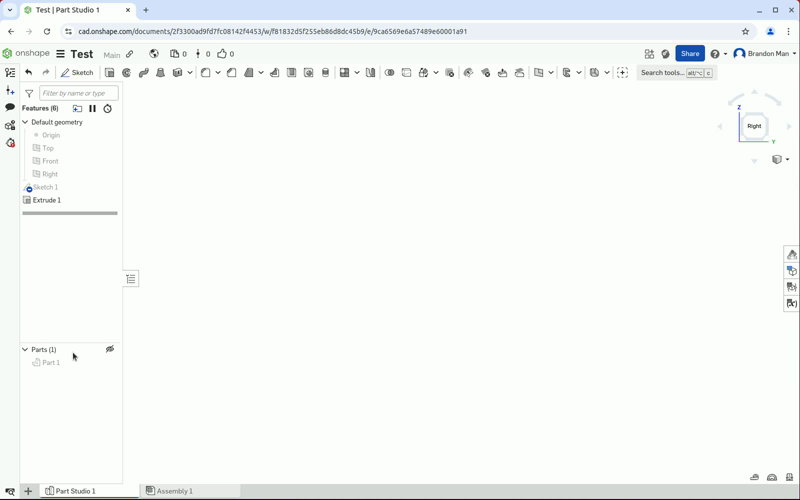
key(shift+y)
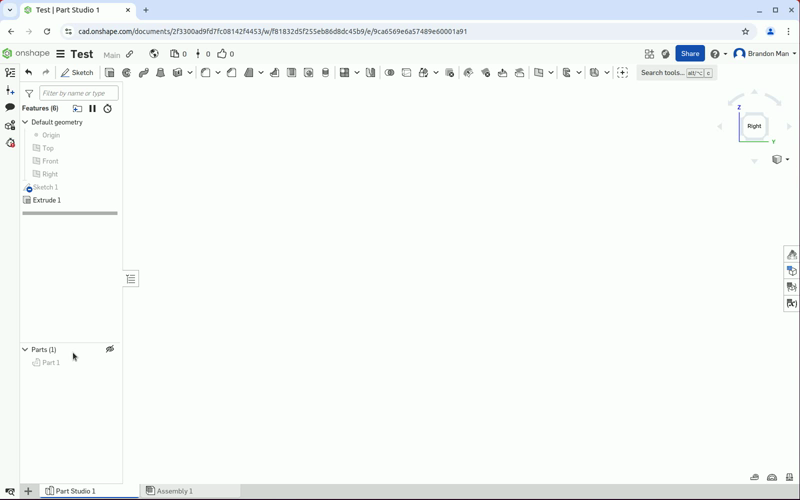
key(shift+s)
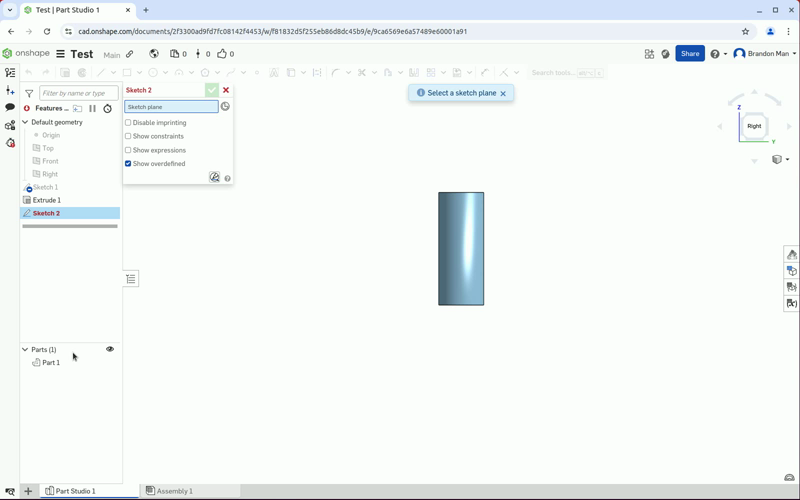
mouse_move(73, 176)
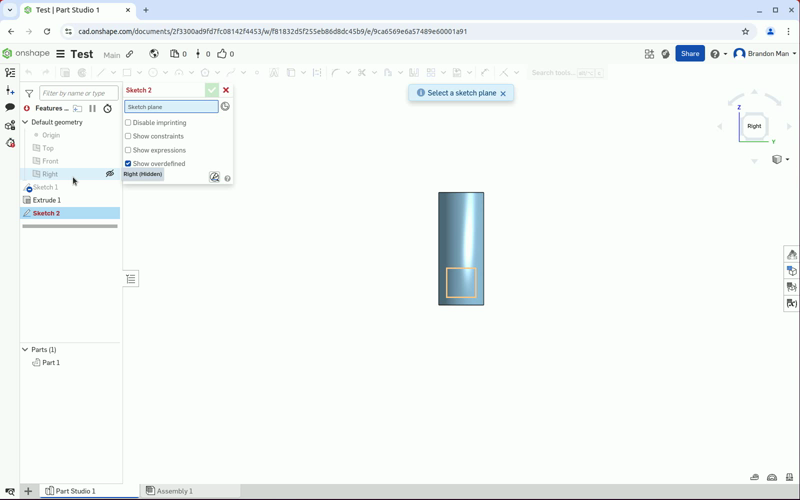
click(73, 176)
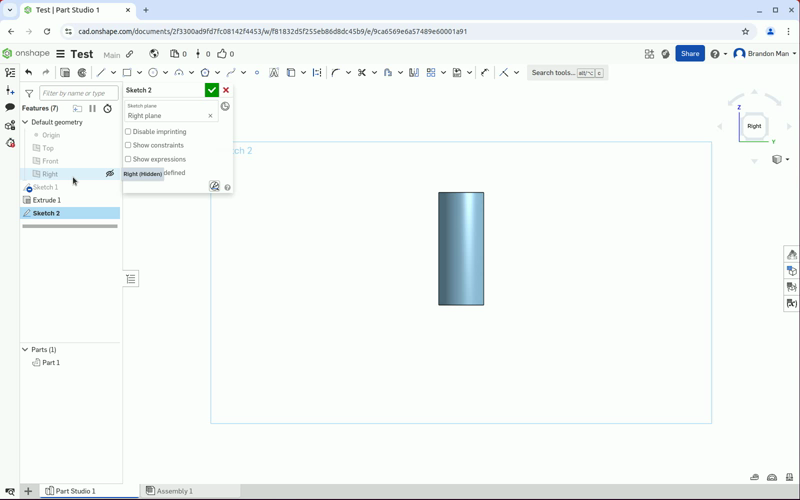
mouse_move(73, 352)
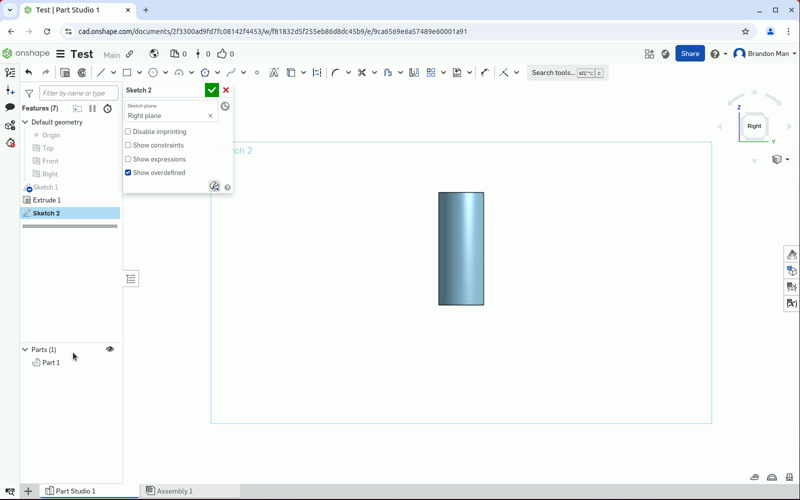
key(y)
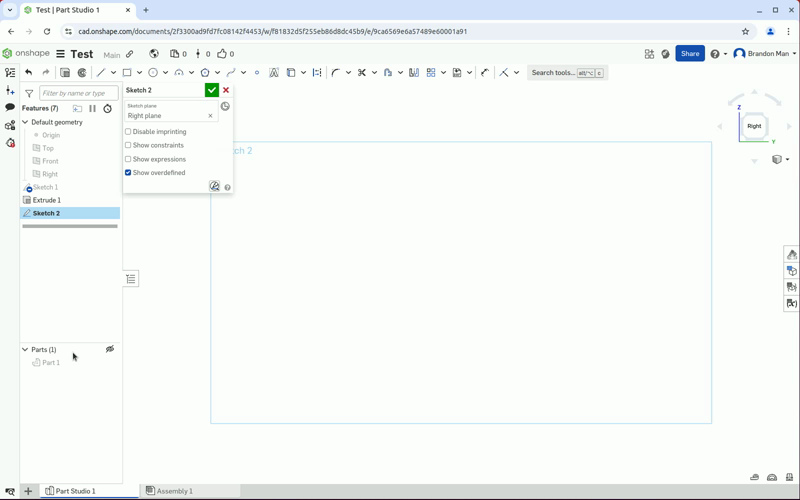
key(c)
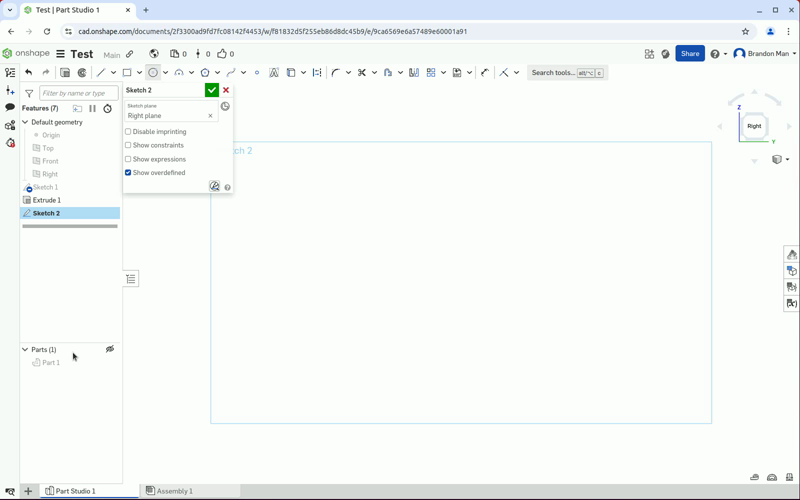
key_down(shift)
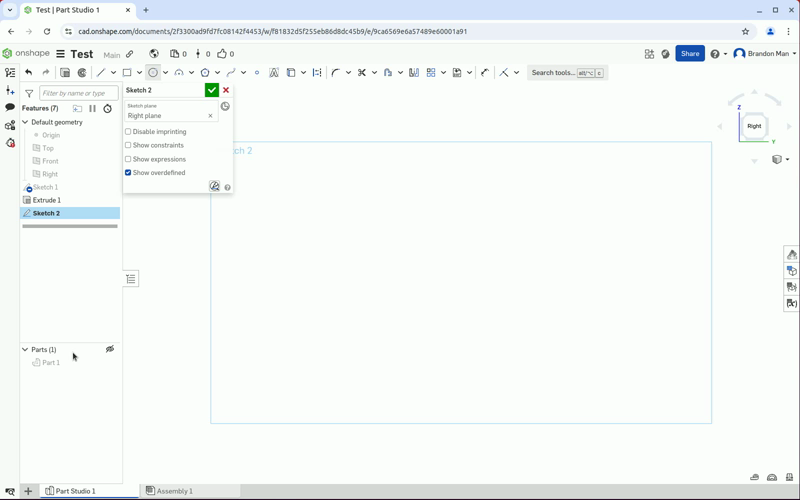
mouse_move(461, 305)
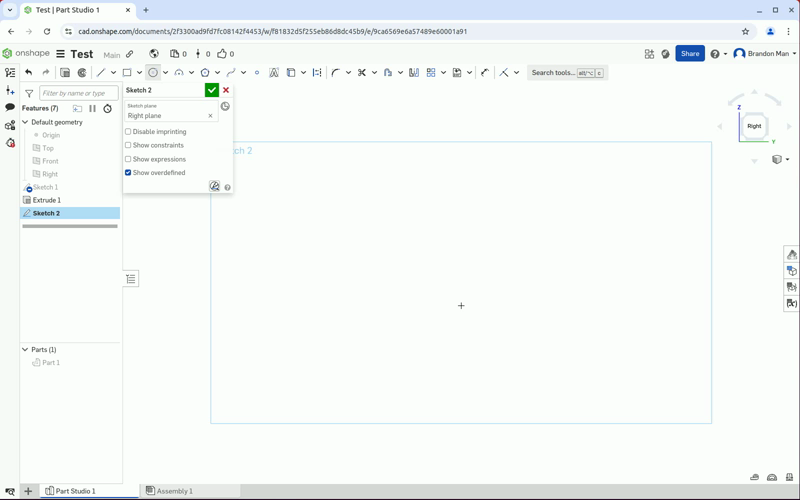
click(461, 305)
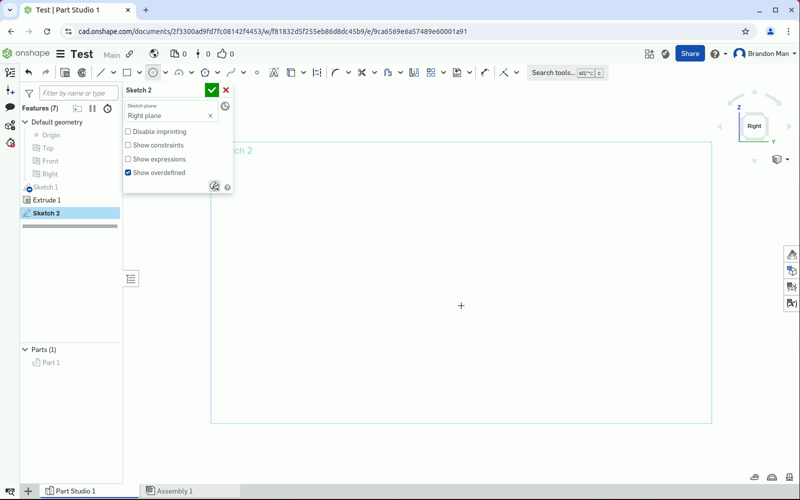
key_up(shift)
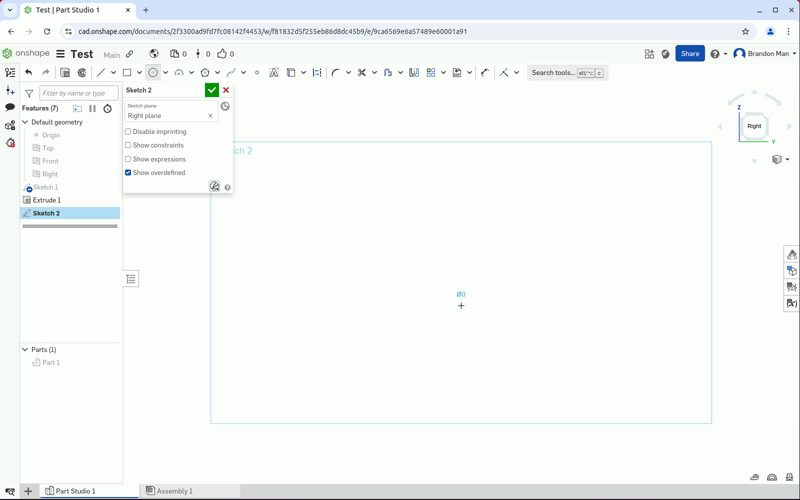
mouse_move(484, 305)
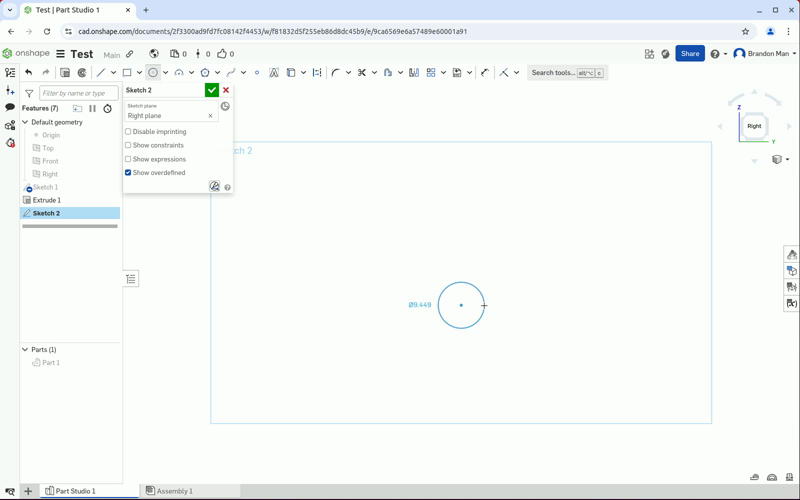
click(484, 305)
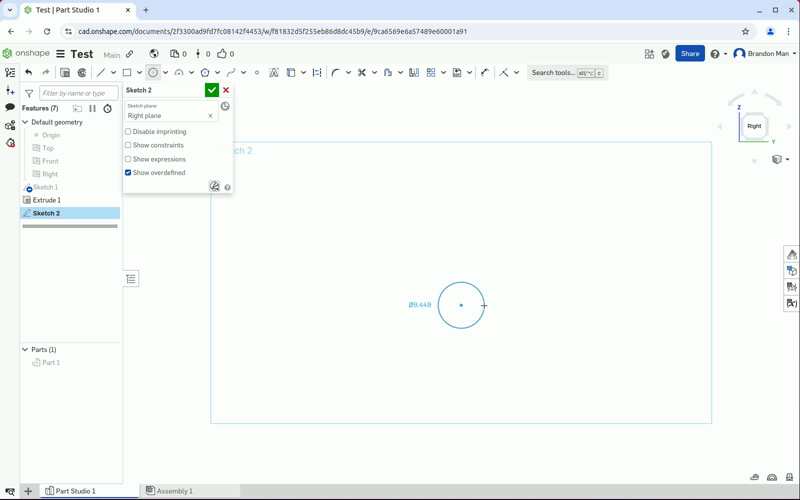
key(esc)
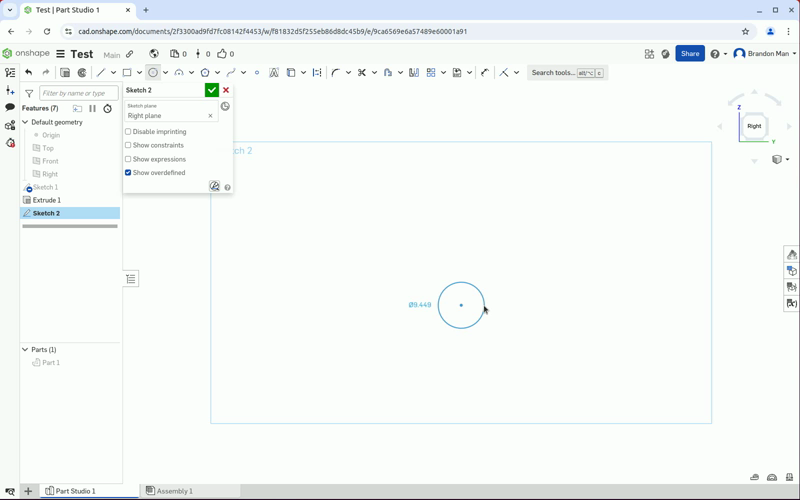
mouse_move(447, 306)
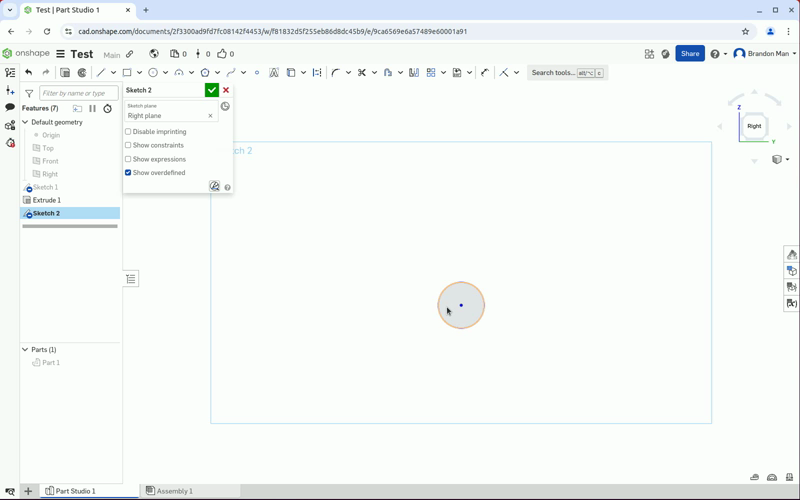
scroll(6)
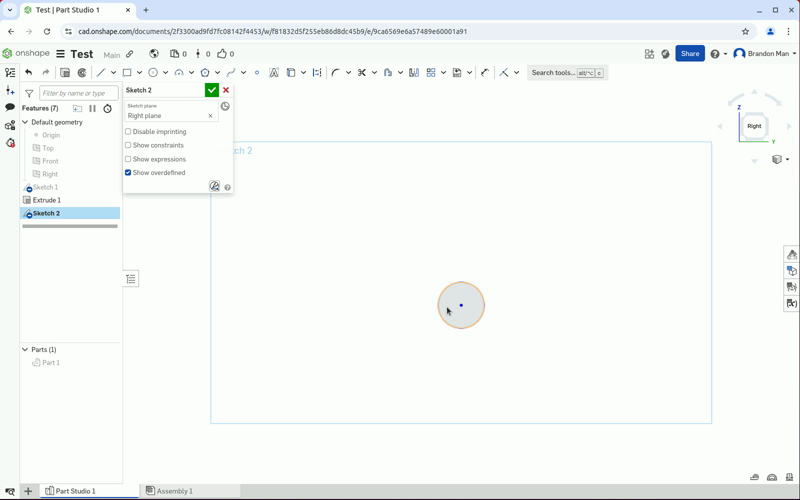
scroll(6)
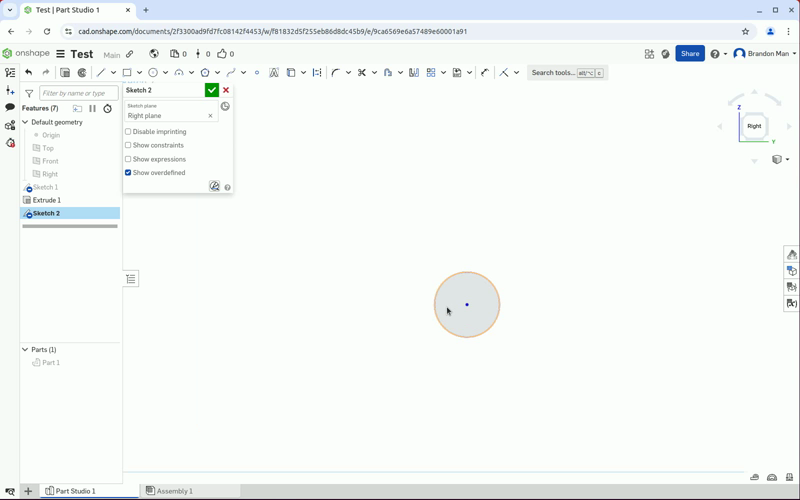
scroll(6)
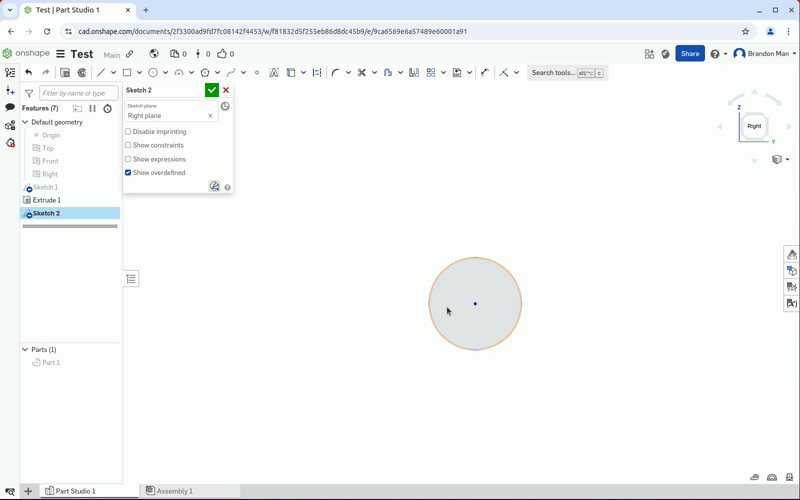
scroll(6)
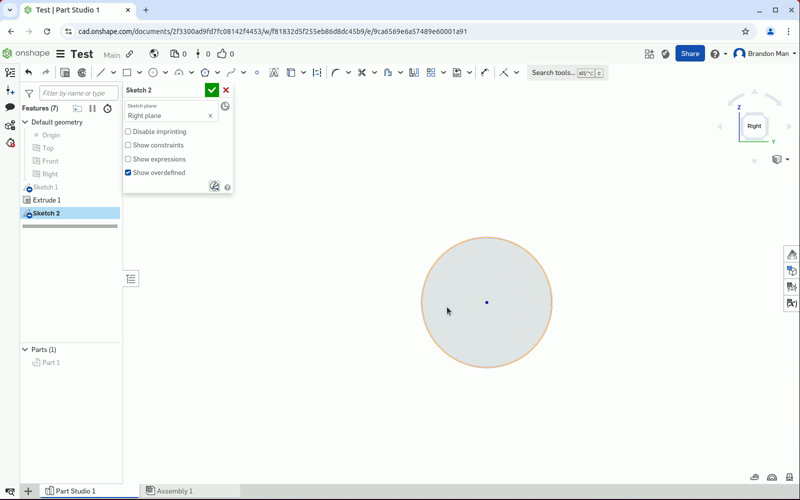
scroll(6)
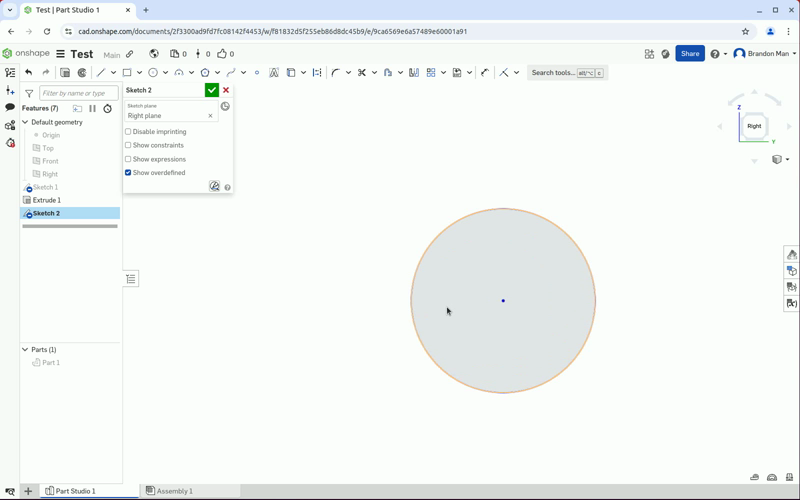
scroll(6)
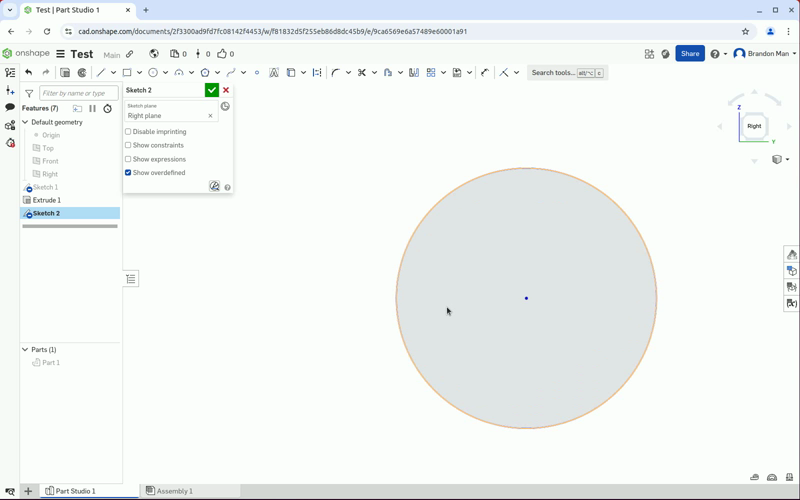
scroll(6)
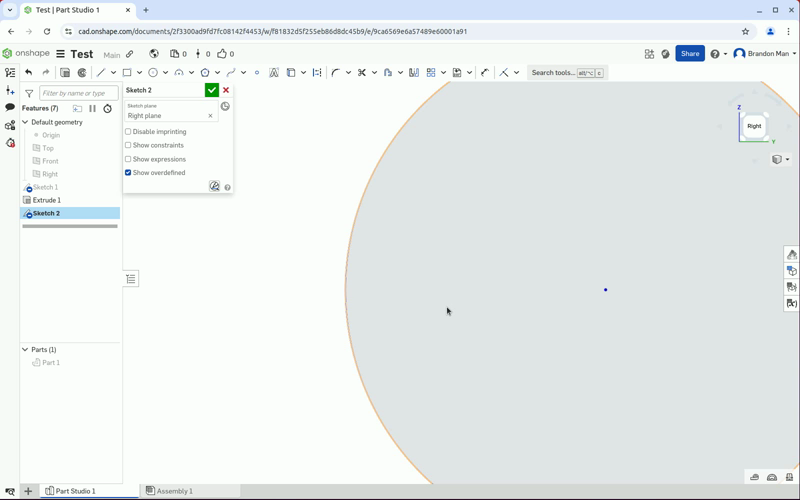
click(447, 306)
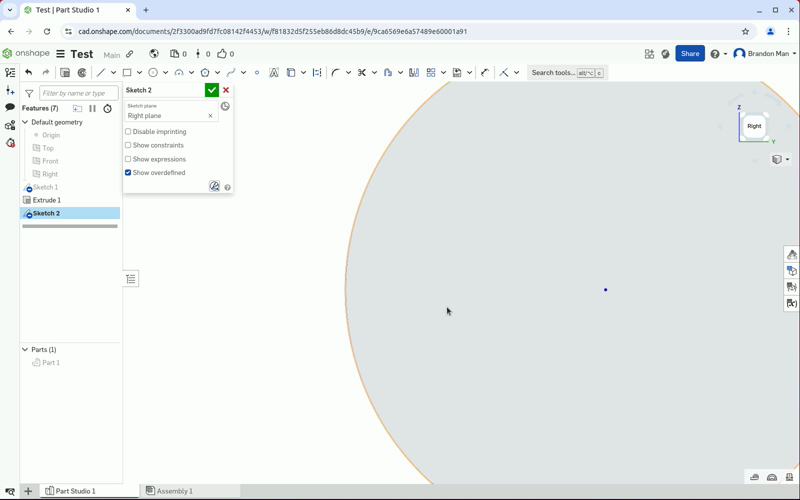
scroll(-6)
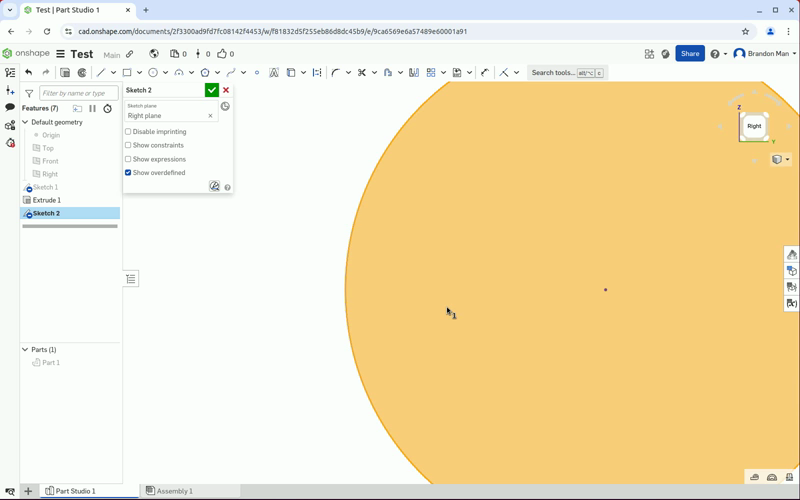
scroll(-6)
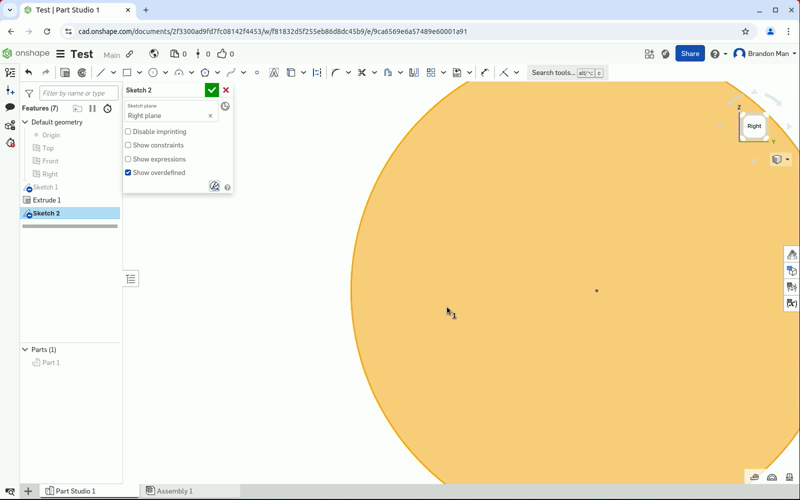
scroll(-6)
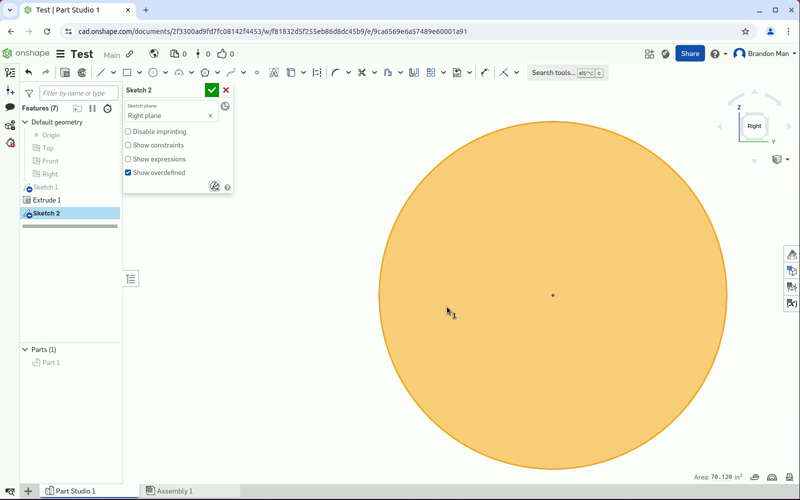
scroll(-6)
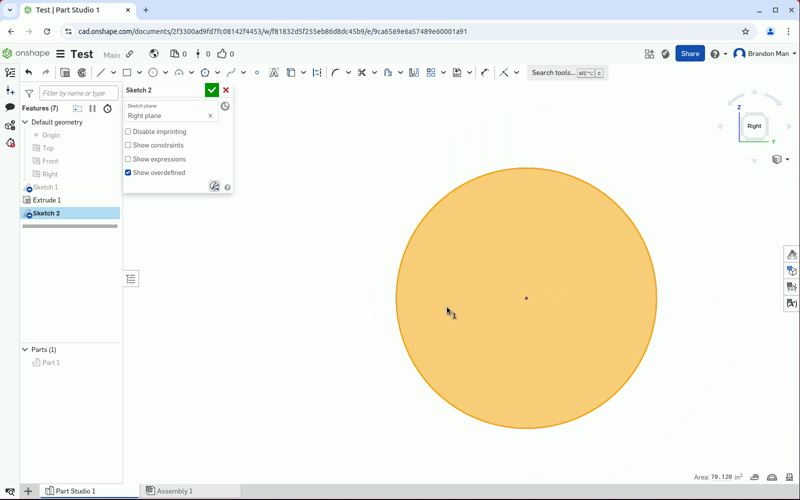
scroll(-6)
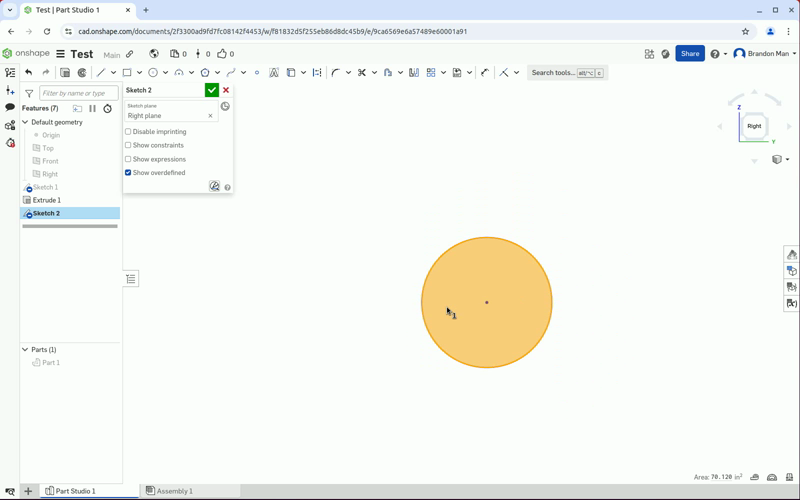
scroll(-6)
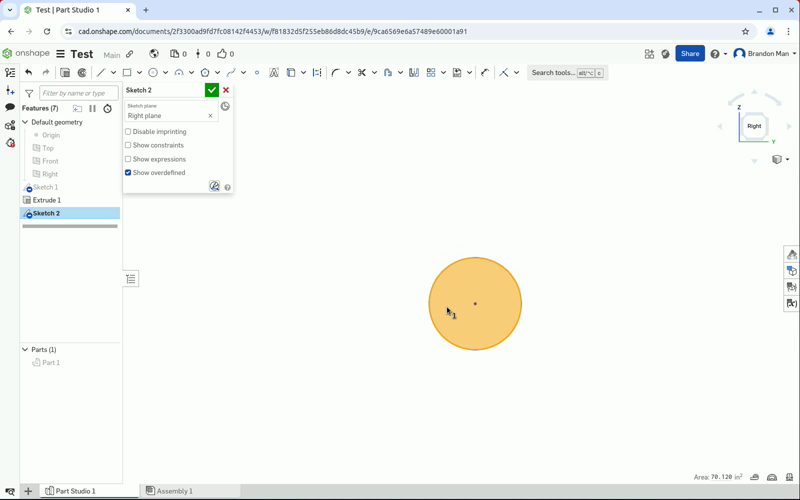
scroll(-6)
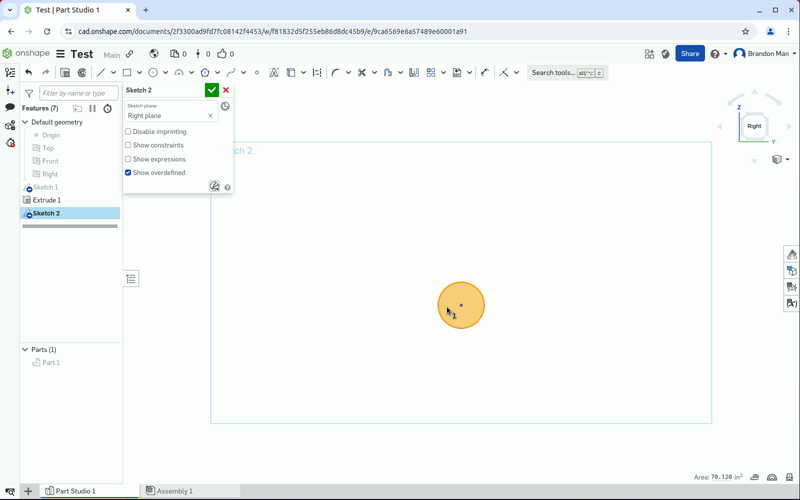
mouse_move(73, 352)
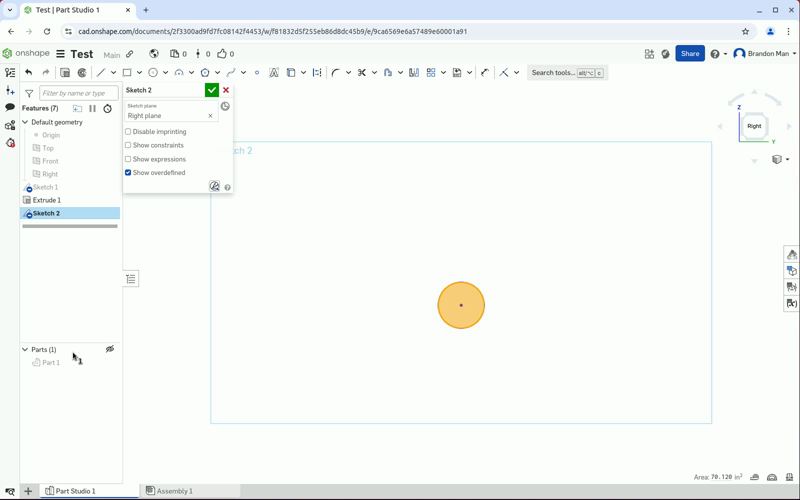
key(shift+y)
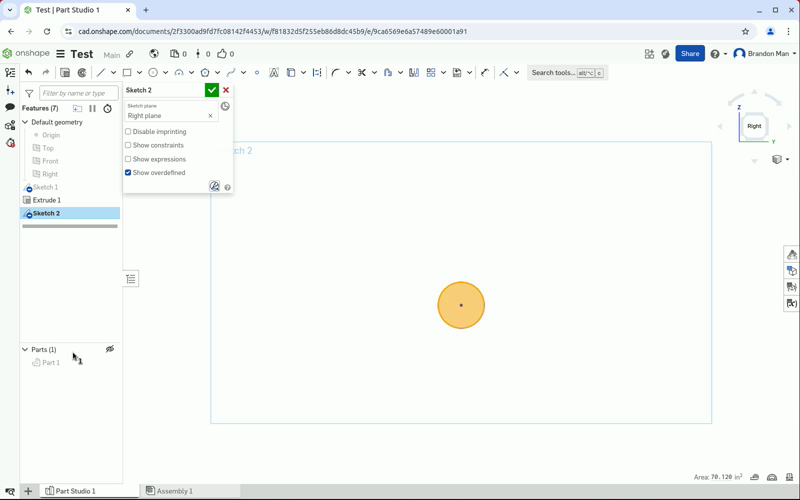
key(shift+e)
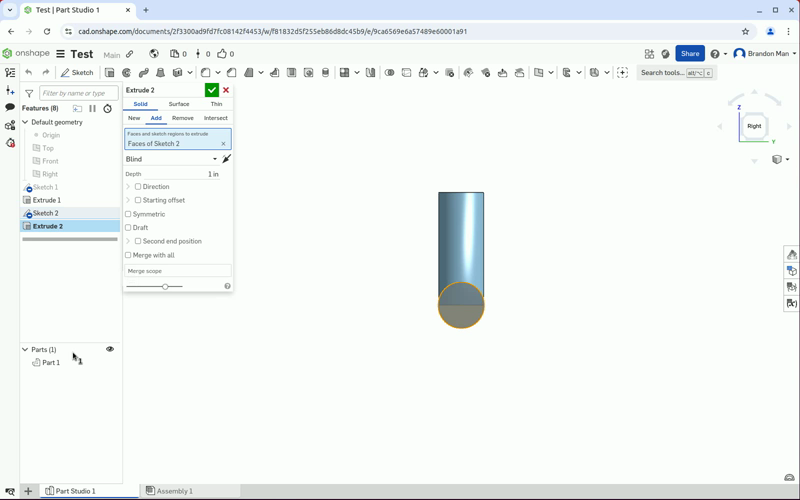
mouse_move(143, 106)
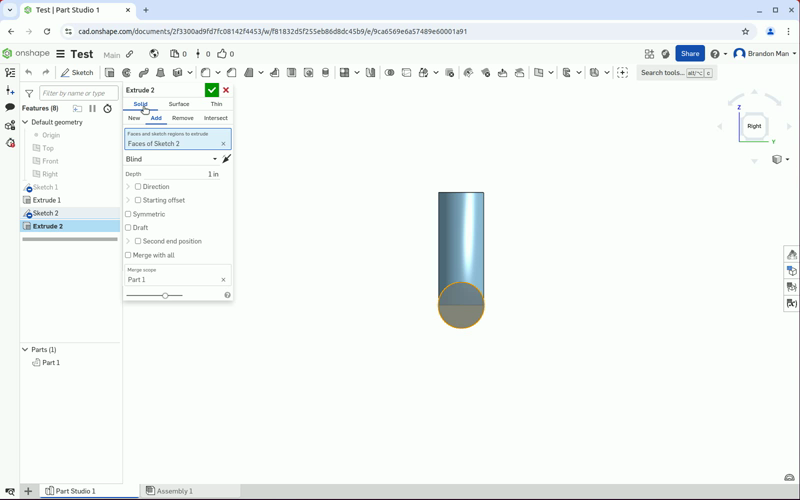
click(143, 106)
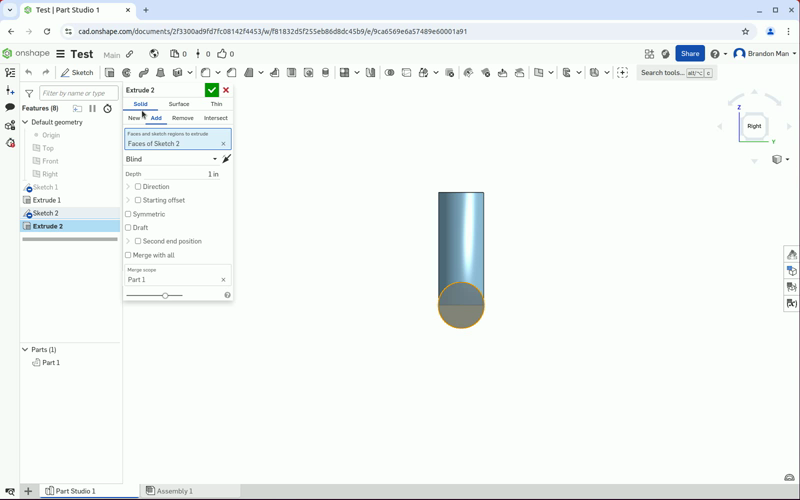
mouse_move(137, 120)
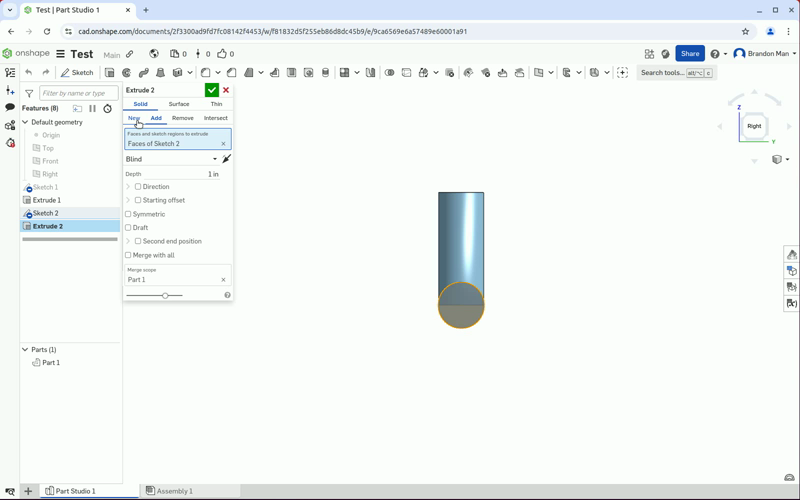
click(137, 120)
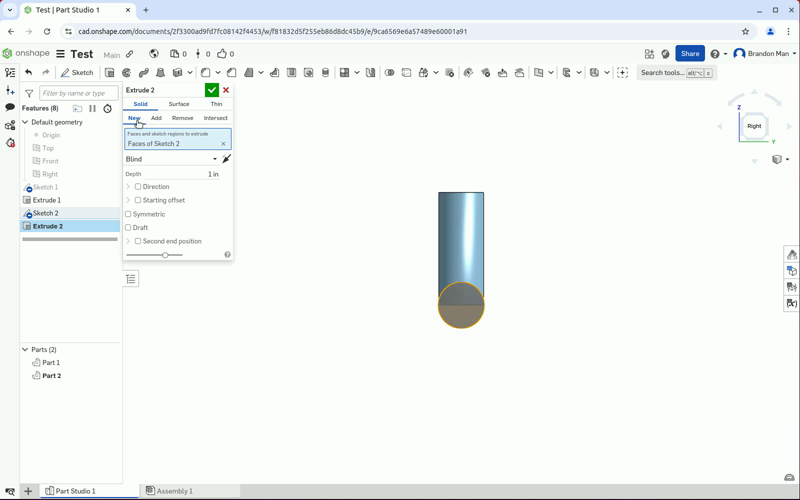
key(tab, 4)
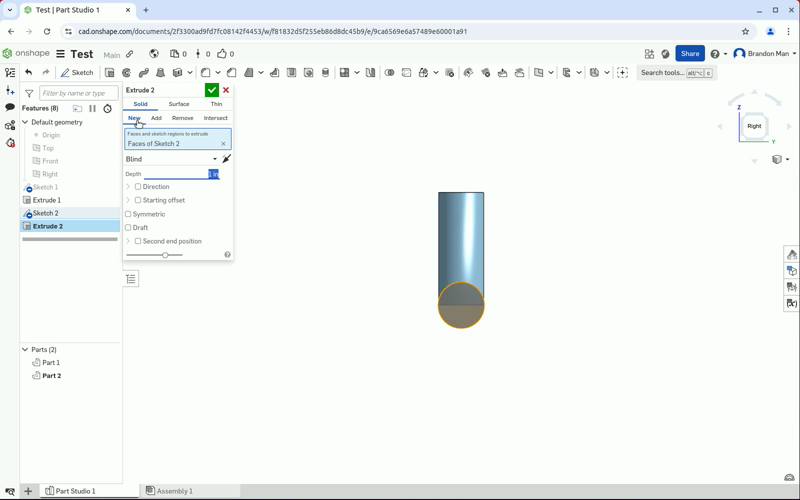
text(23.108)
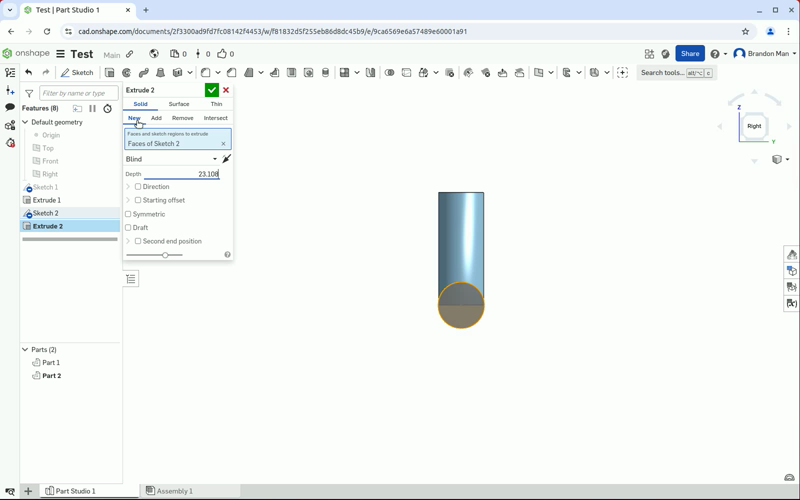
key(tab, 3)
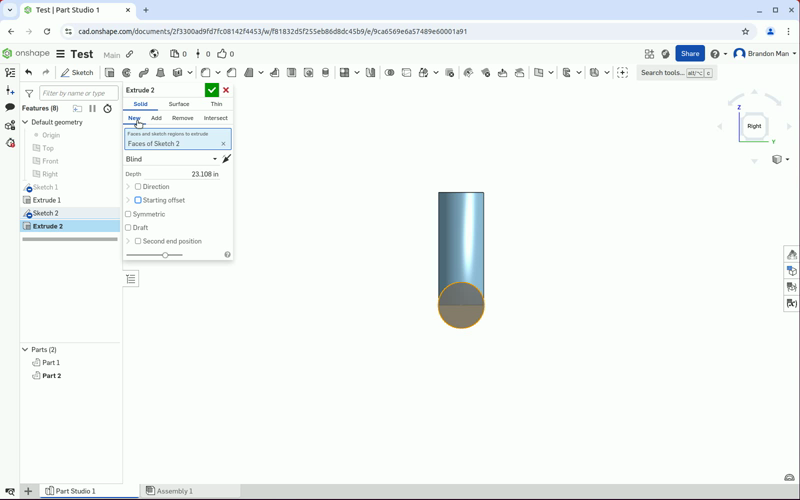
key(tab, 2)
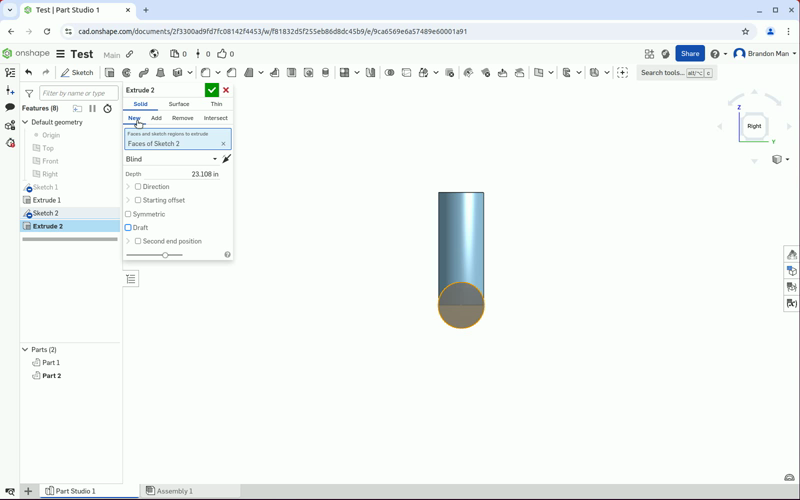
key(space)
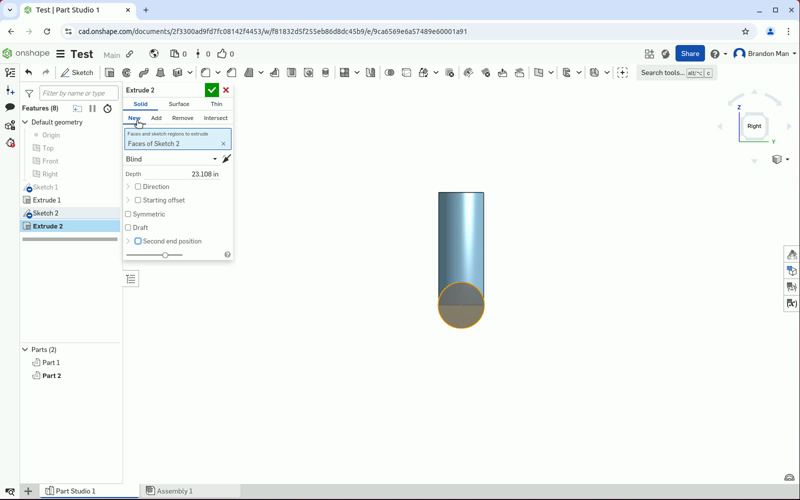
key(tab, 3)
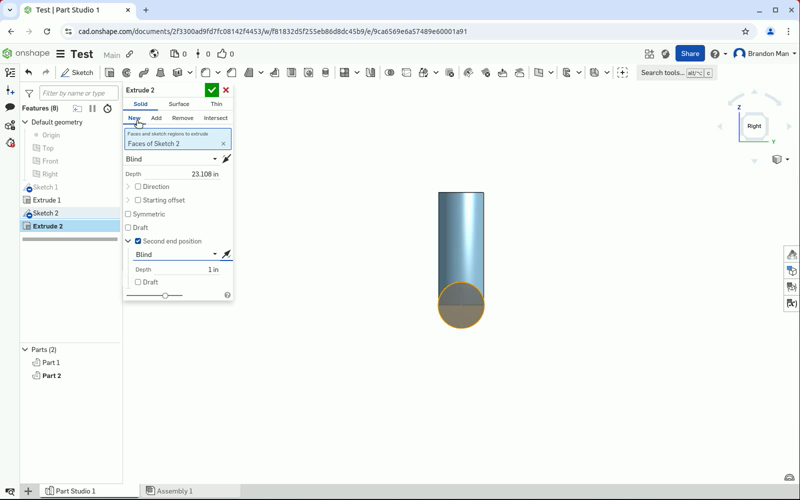
text(9.147)
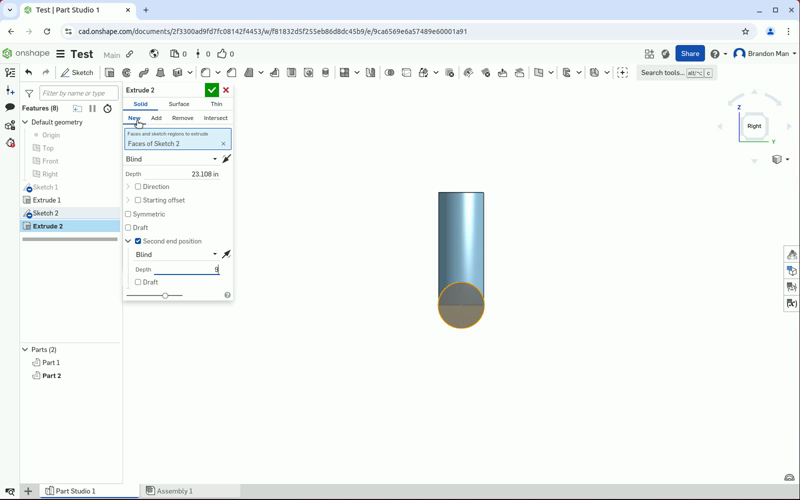
key(enter)
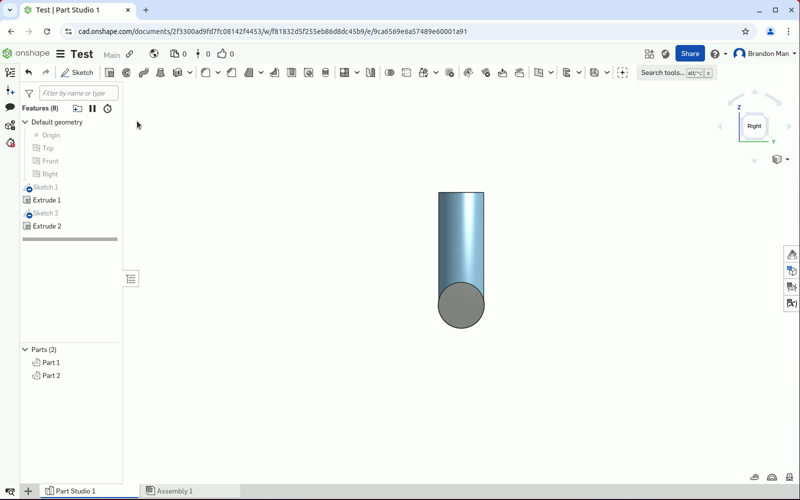
key(shift+h)
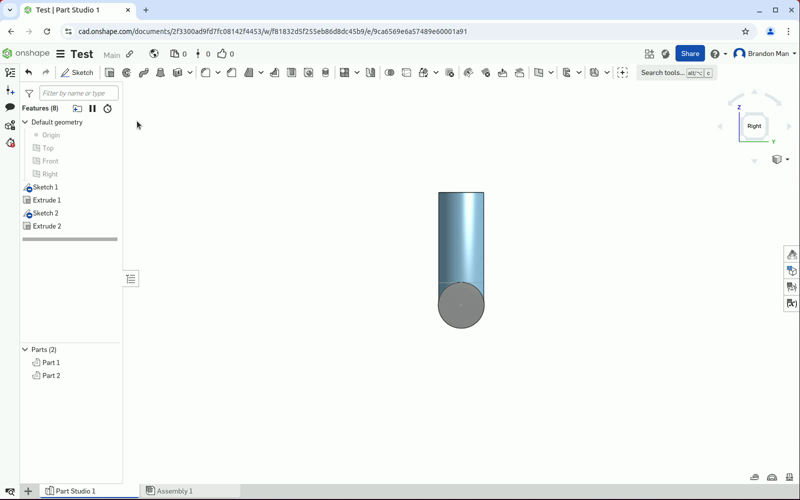
key(shift+h)
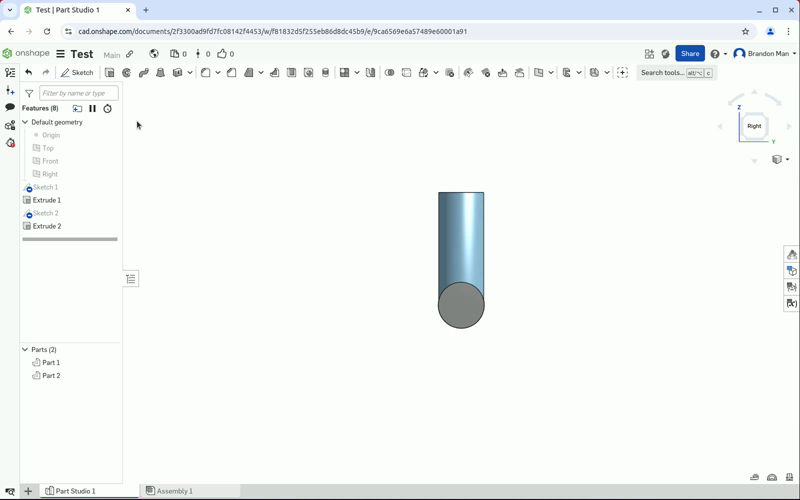
mouse_move(73, 189)
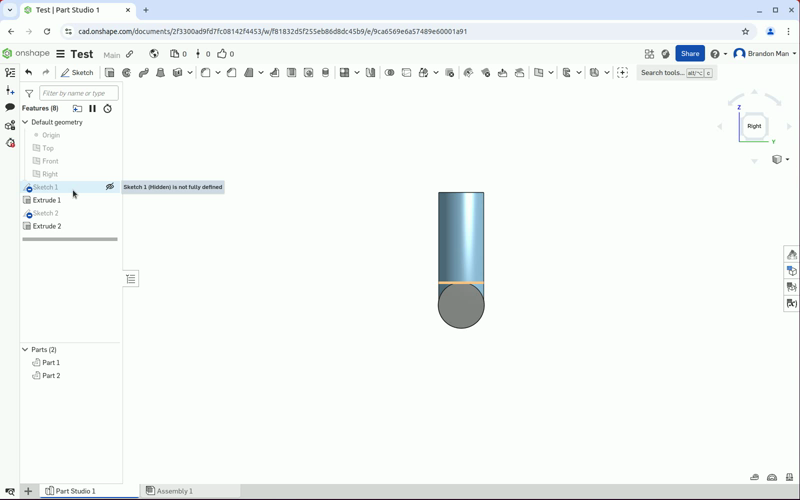
click(73, 189)
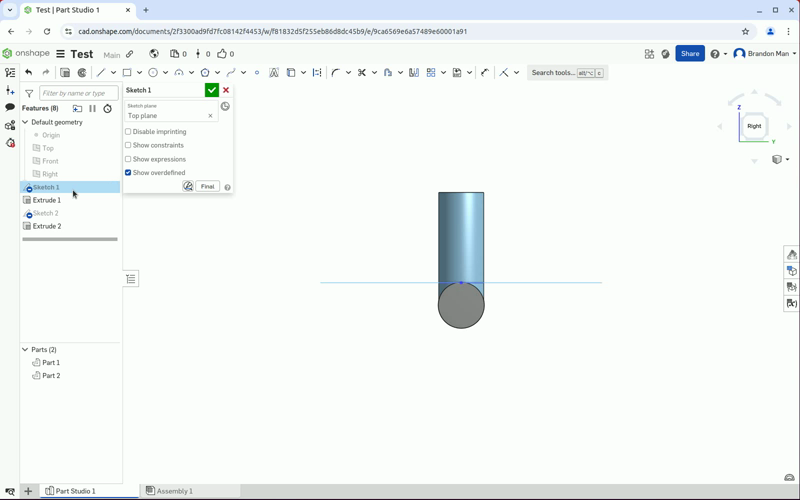
mouse_move(229, 92)
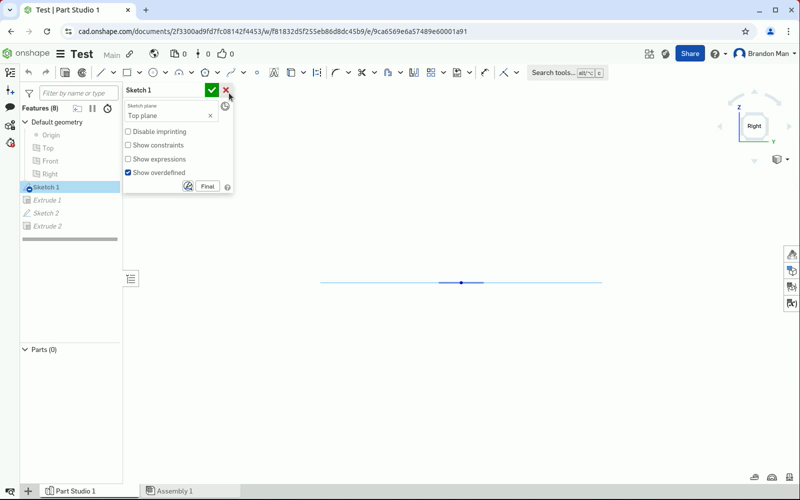
click(229, 92)
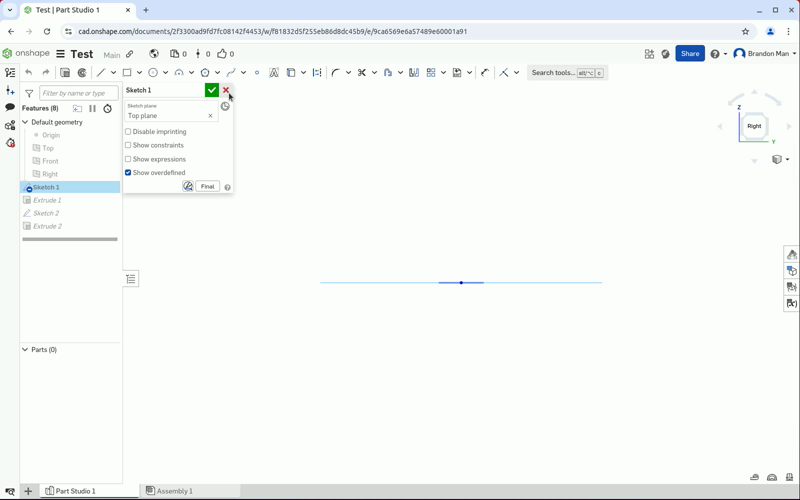
key(shift+s)
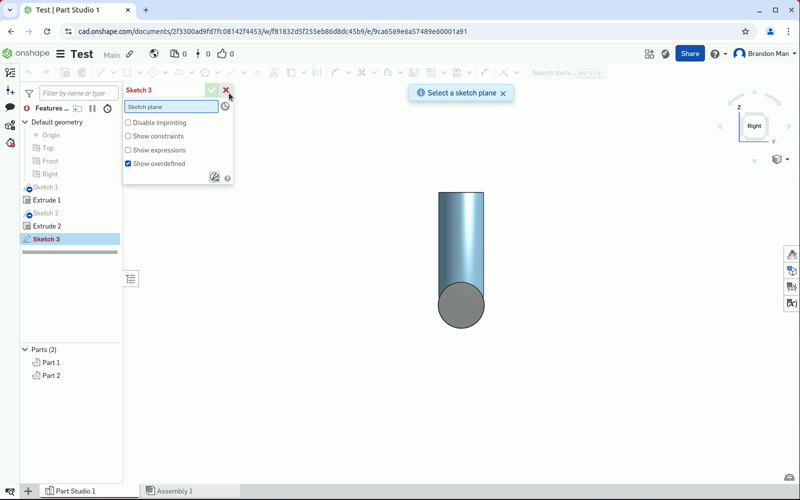
mouse_move(73, 176)
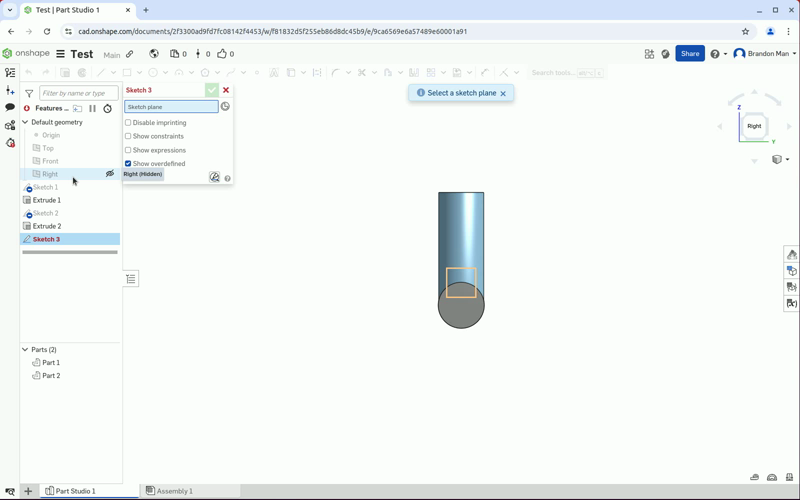
click(73, 176)
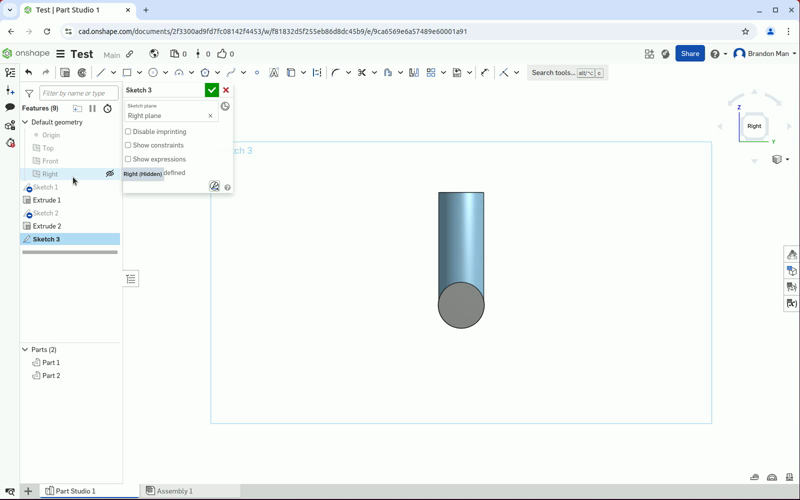
mouse_move(73, 352)
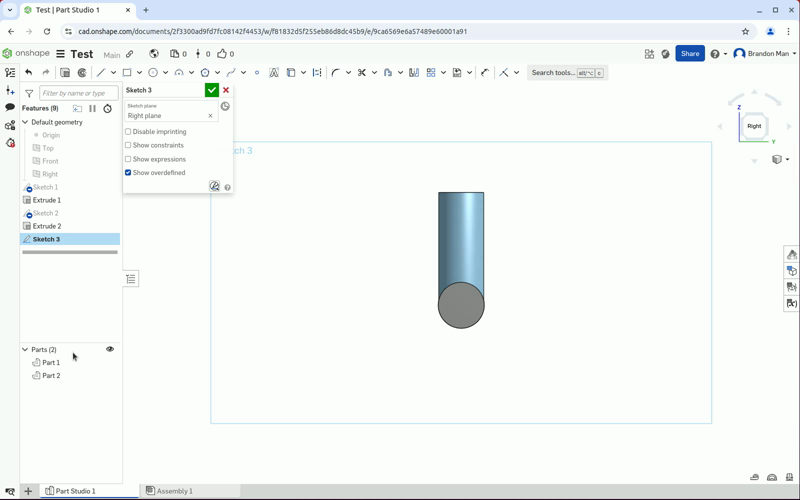
key(y)
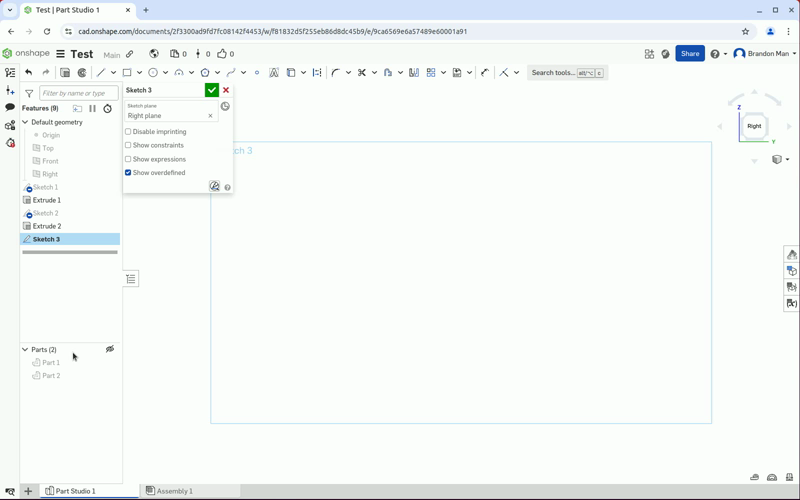
key(c)
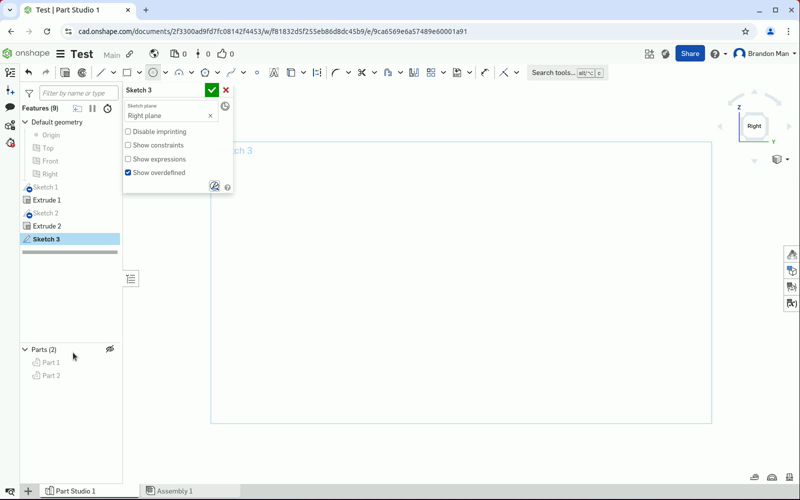
key_down(shift)
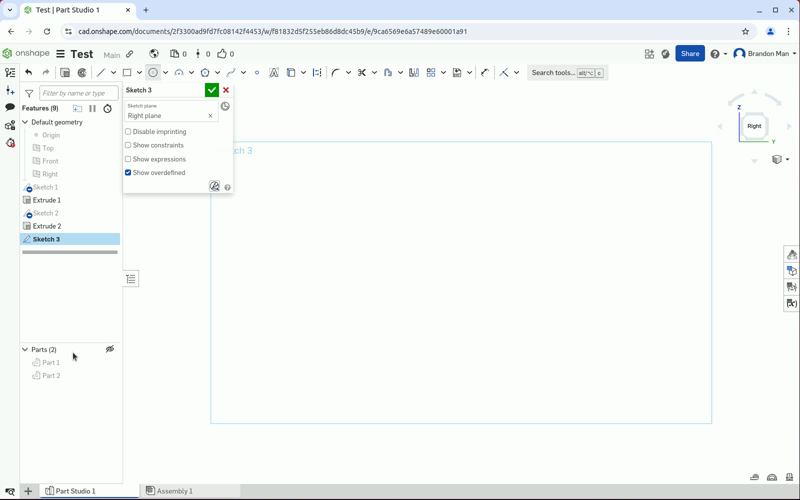
mouse_move(461, 305)
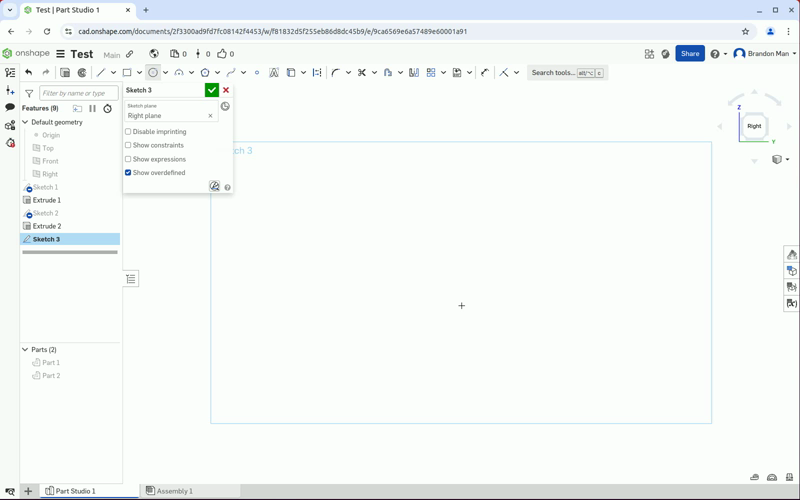
click(461, 305)
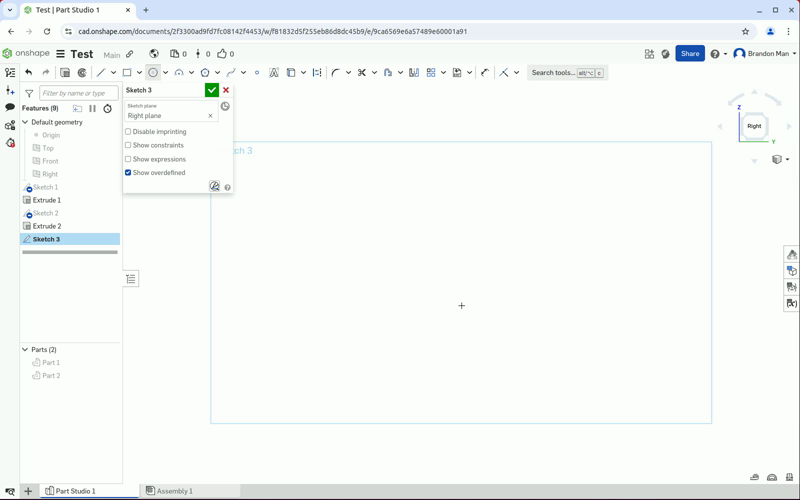
key_up(shift)
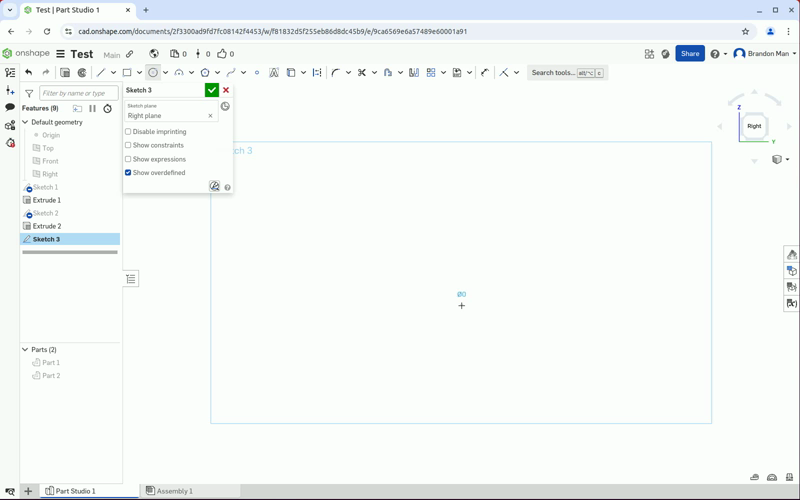
mouse_move(479, 305)
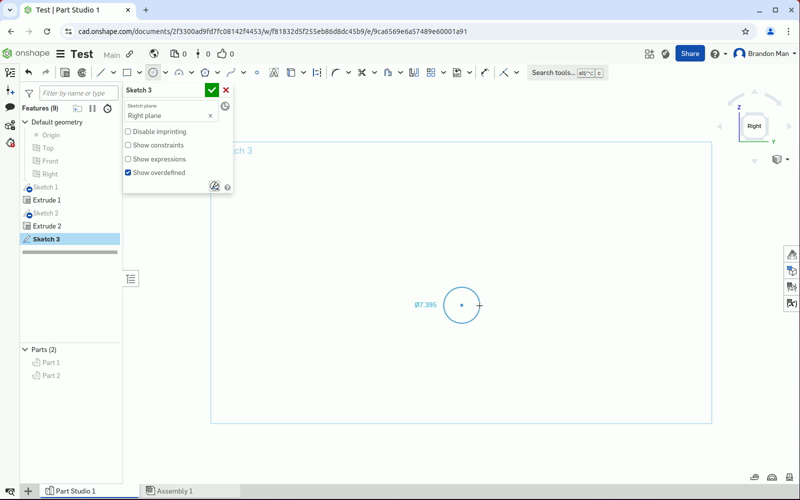
click(479, 305)
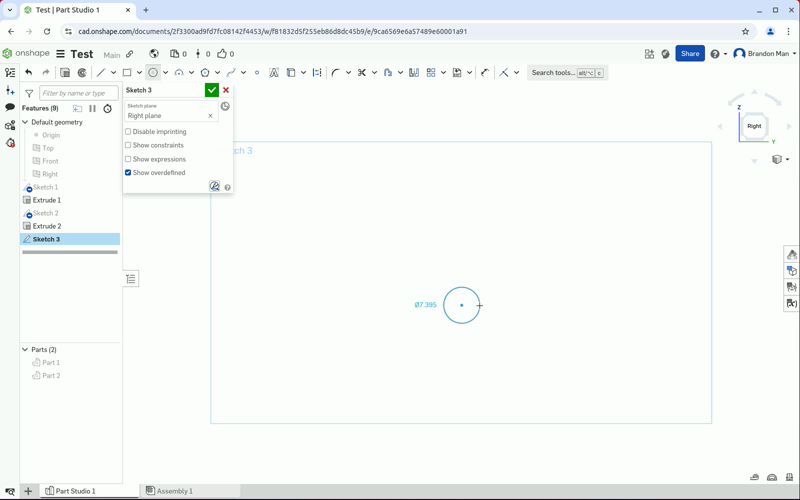
key(esc)
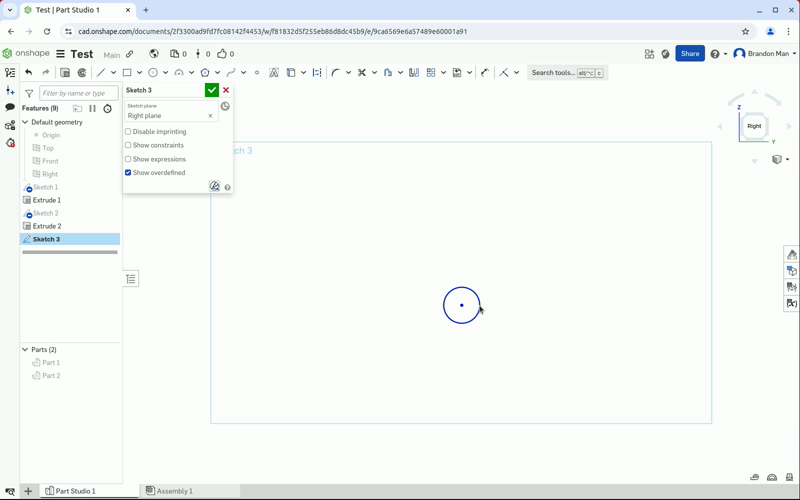
mouse_move(461, 291)
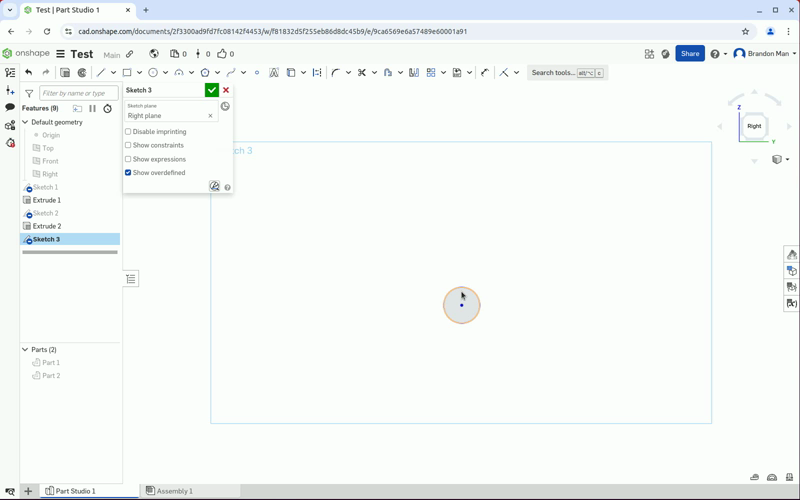
scroll(6)
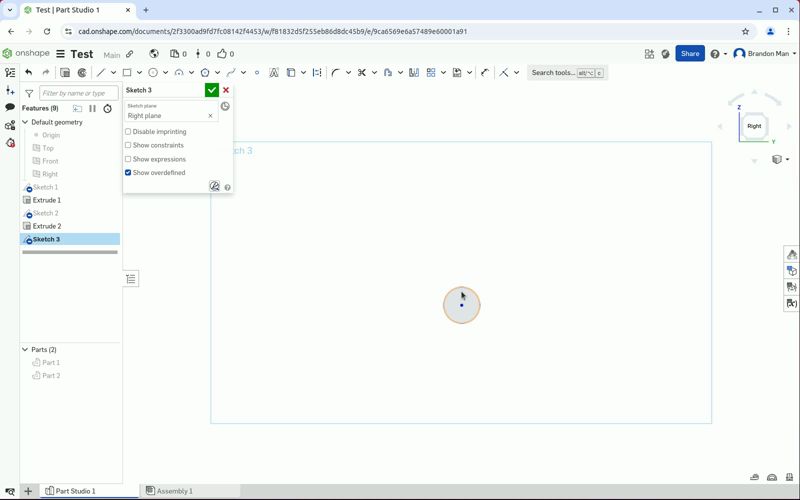
scroll(6)
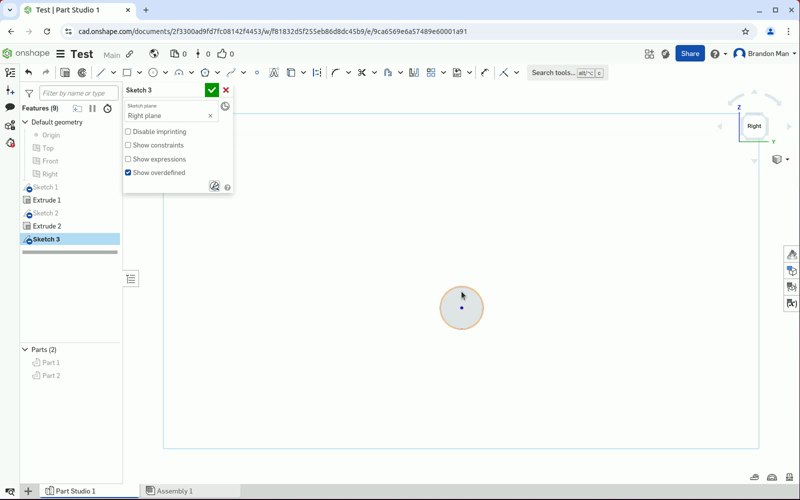
scroll(6)
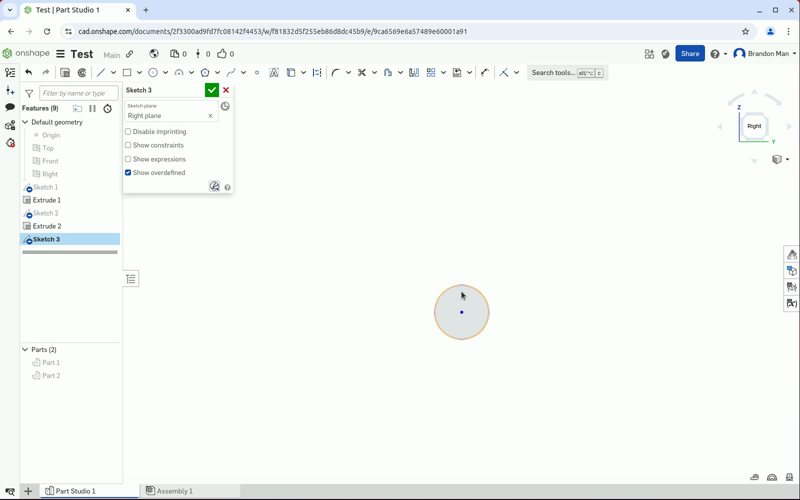
scroll(6)
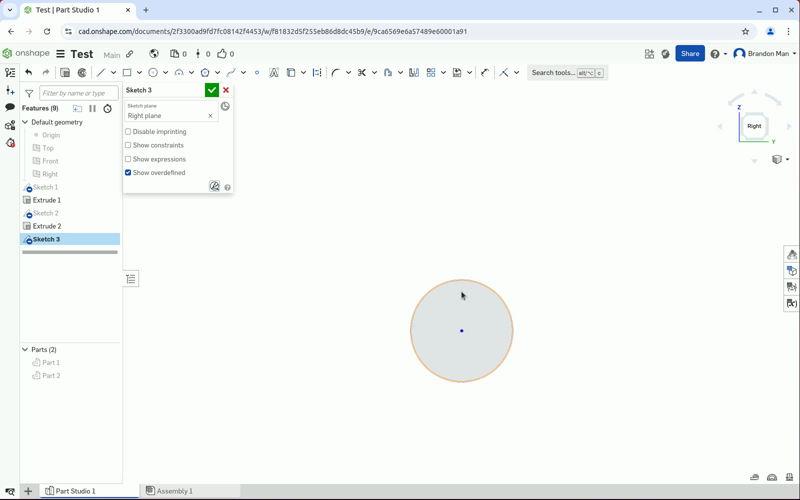
scroll(6)
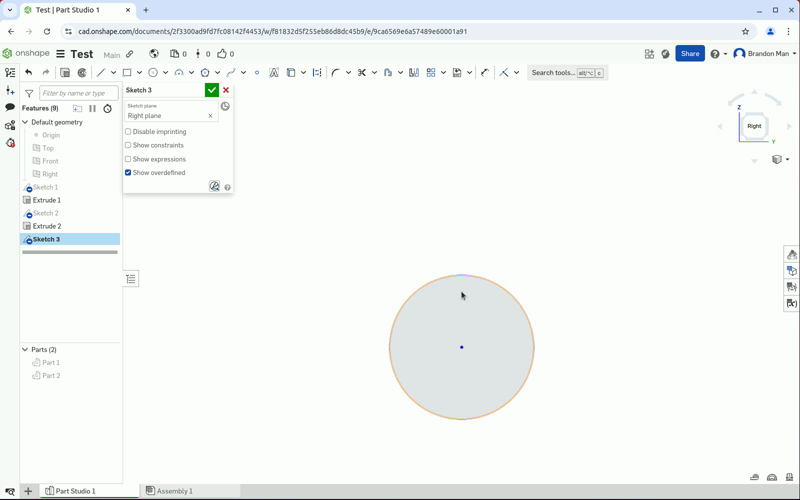
scroll(6)
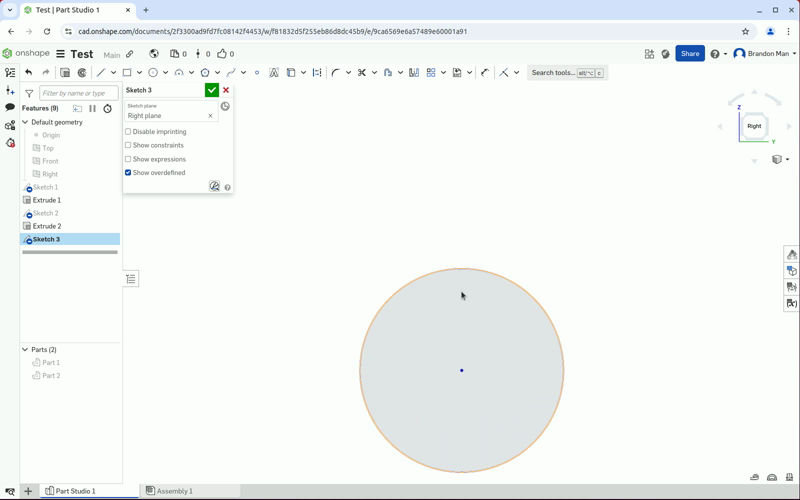
scroll(6)
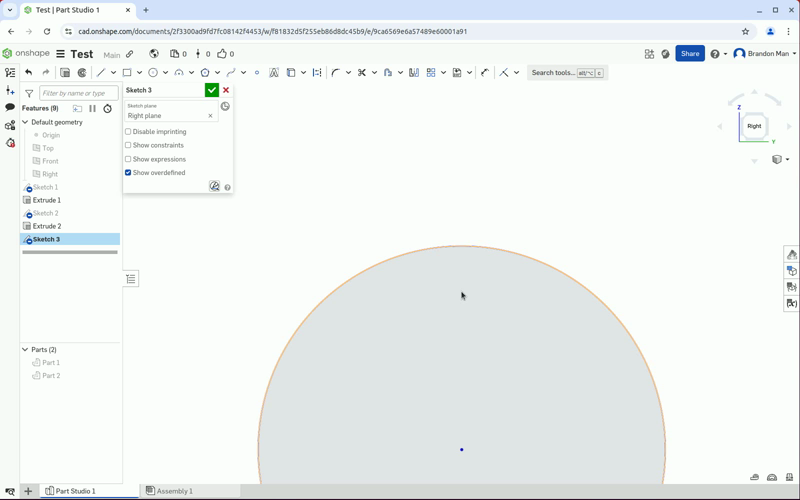
click(461, 291)
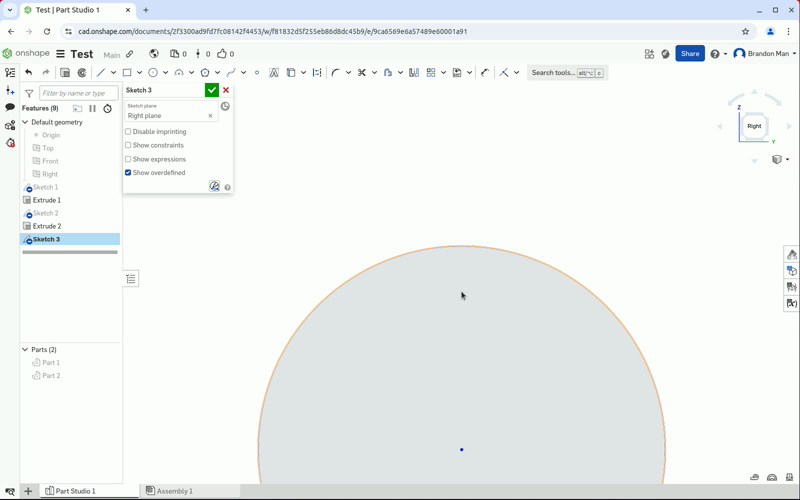
scroll(-6)
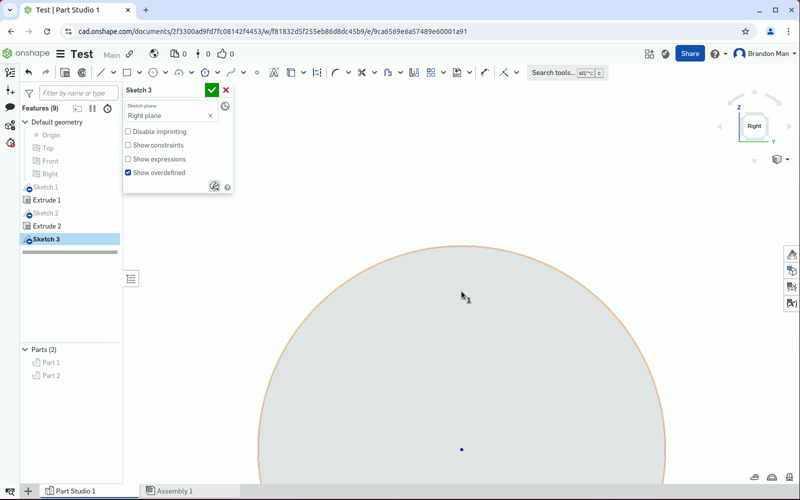
scroll(-6)
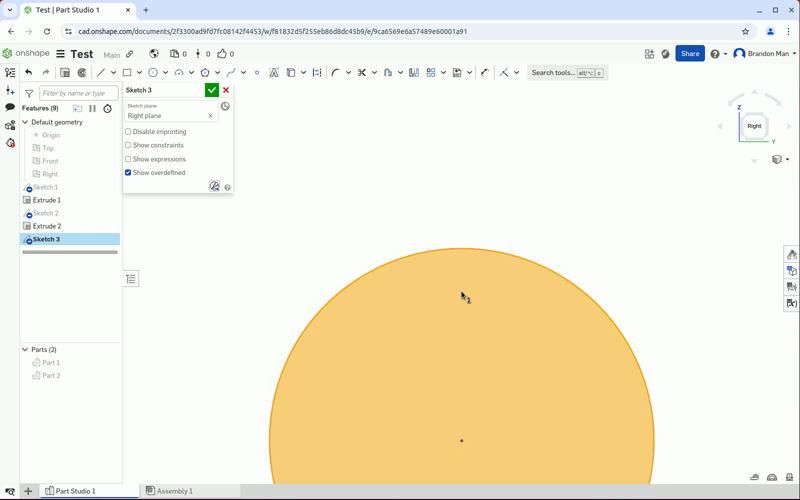
scroll(-6)
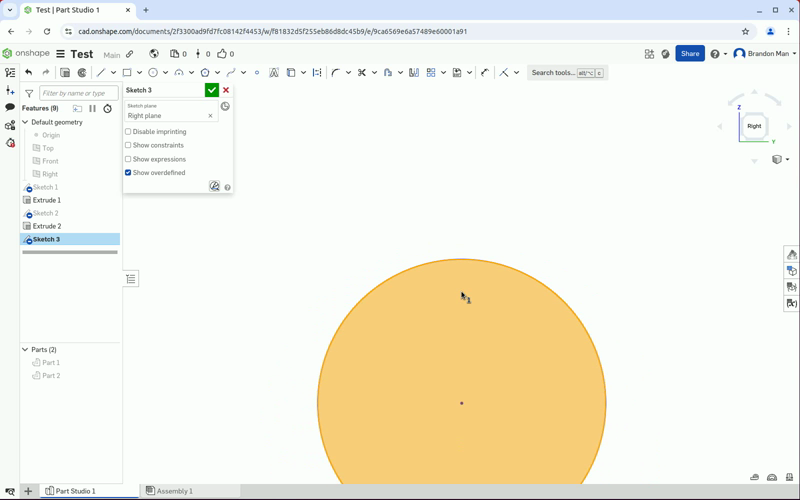
scroll(-6)
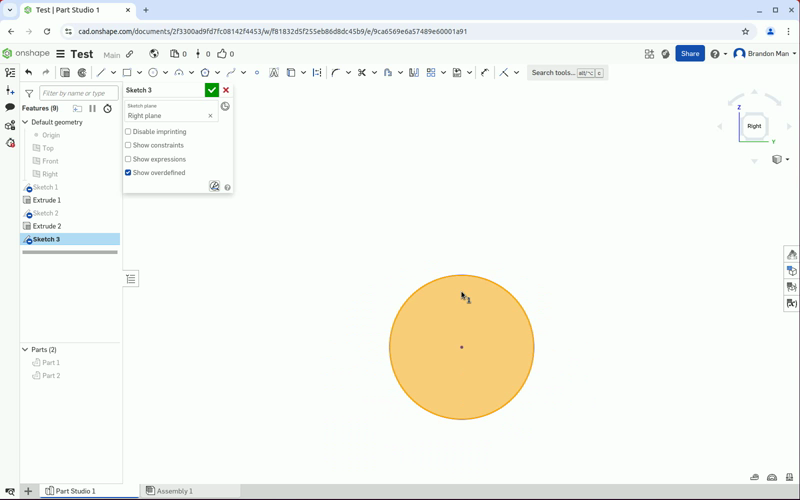
scroll(-6)
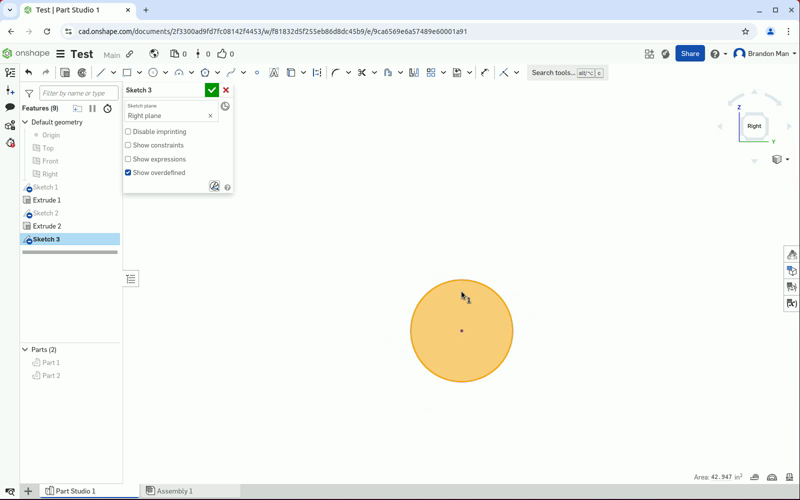
scroll(-6)
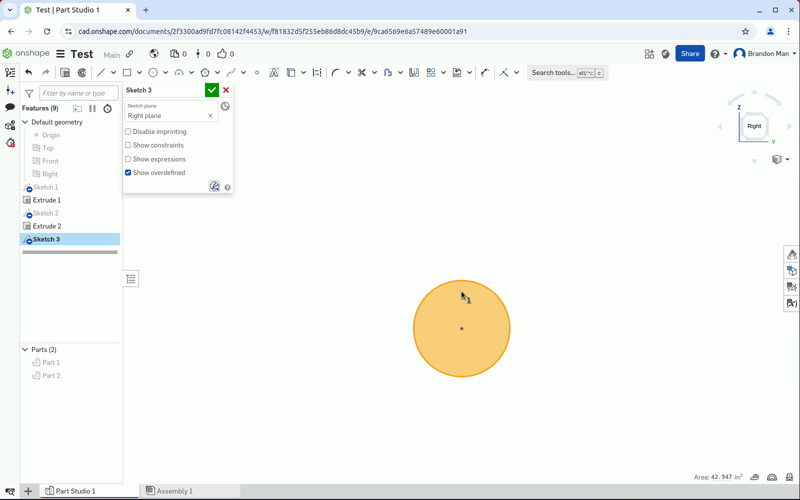
scroll(-6)
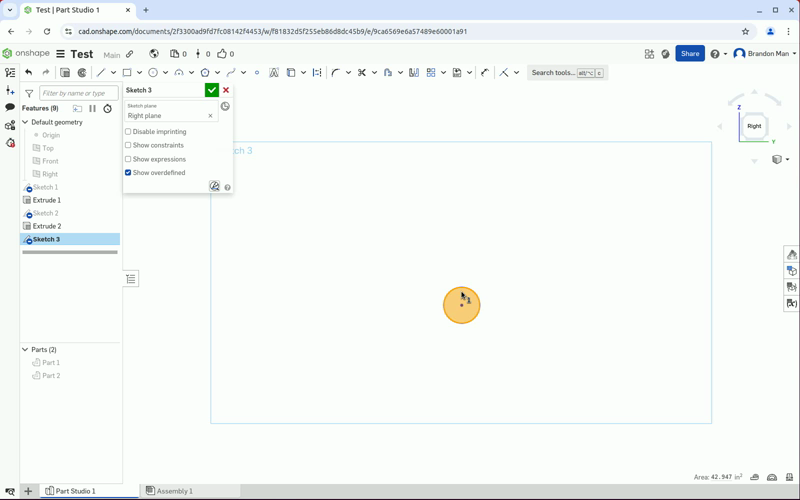
mouse_move(73, 352)
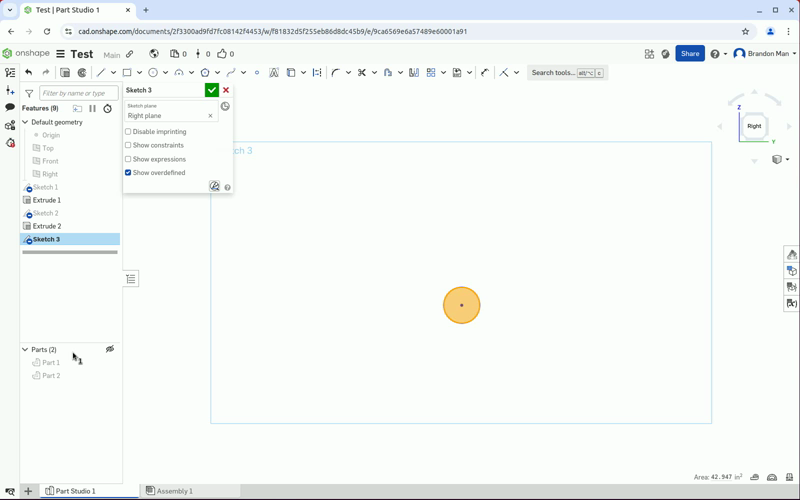
key(shift+y)
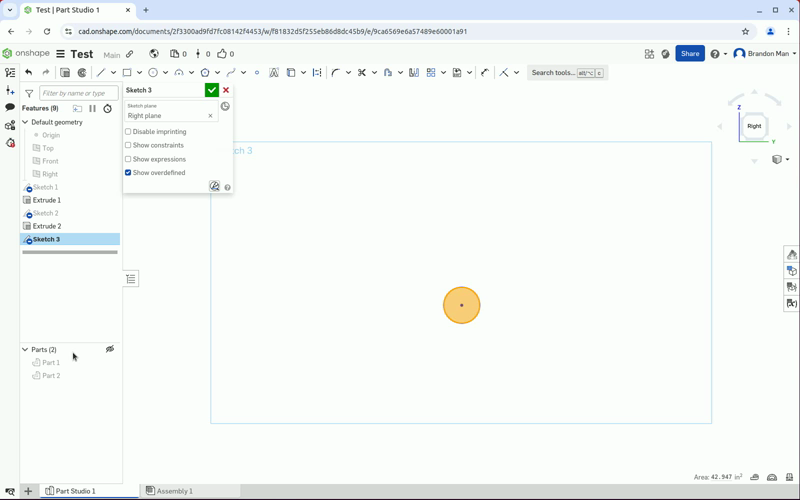
key(shift+e)
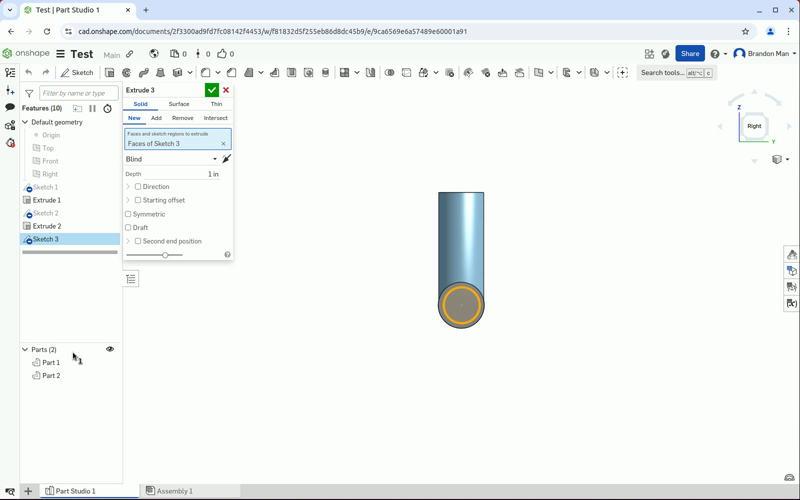
mouse_move(143, 106)
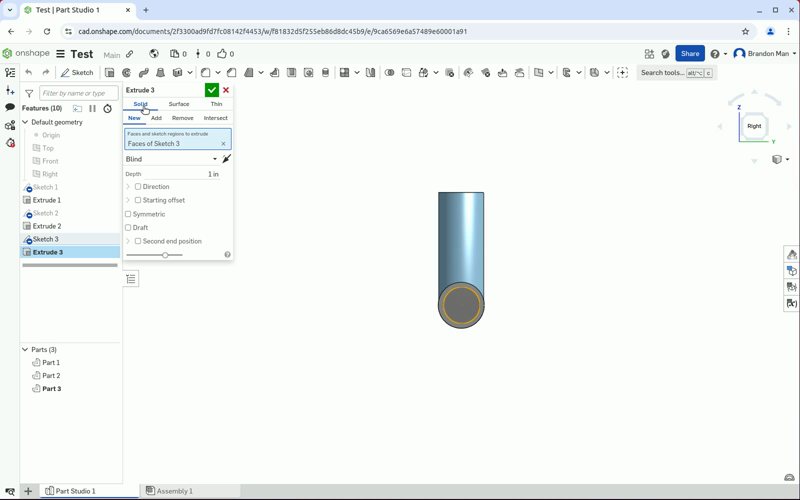
click(143, 106)
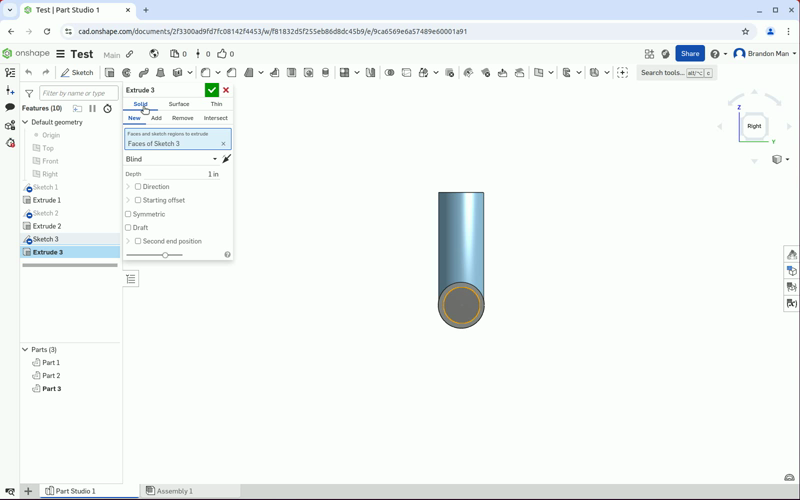
mouse_move(186, 120)
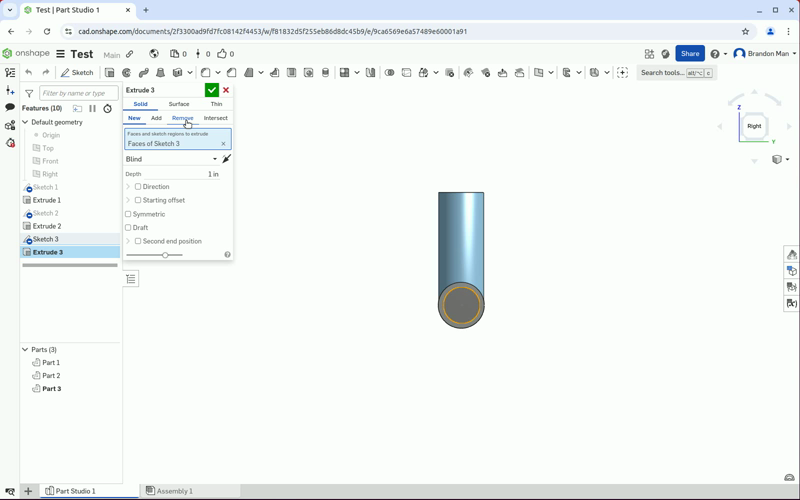
click(186, 120)
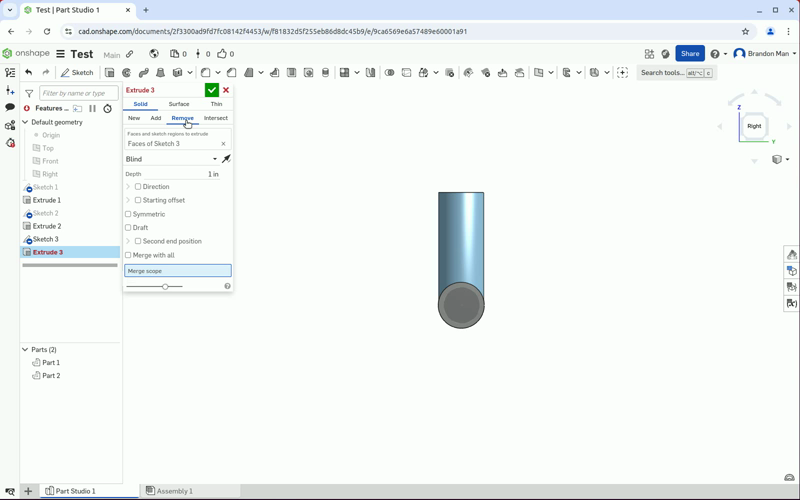
key(tab, 4)
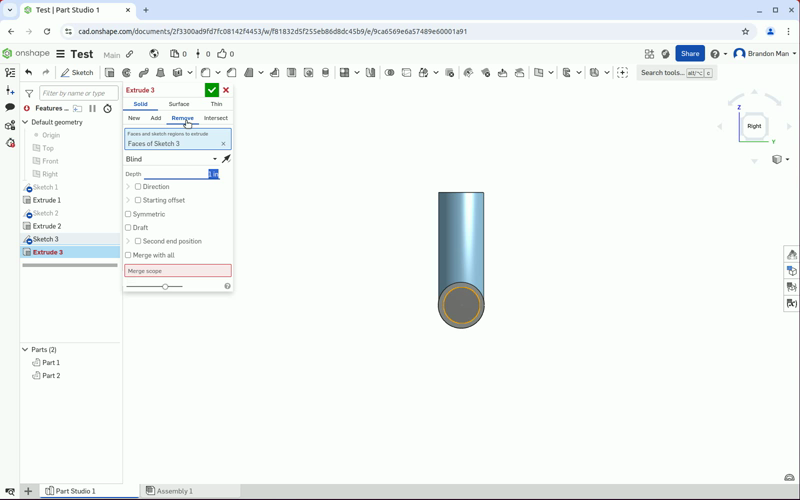
text(-16.128)
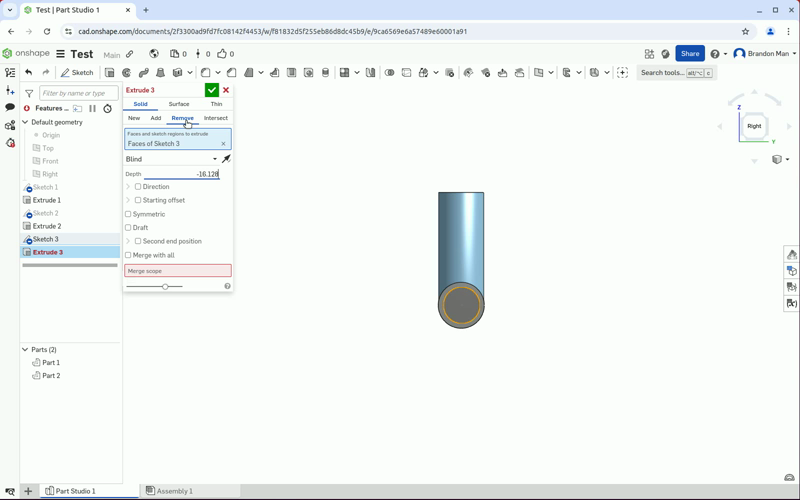
key(tab, 3)
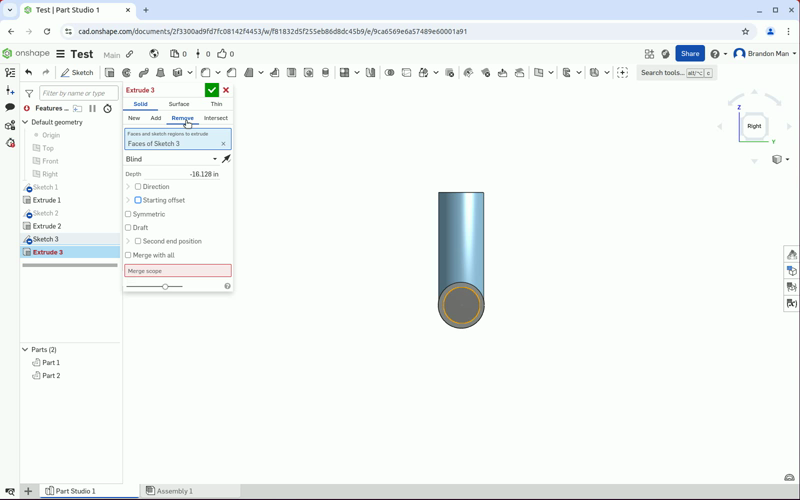
key(tab, 2)
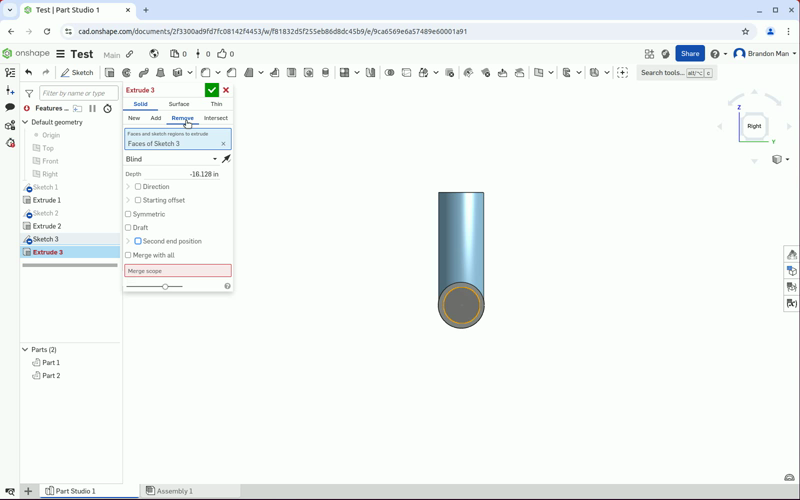
key(space)
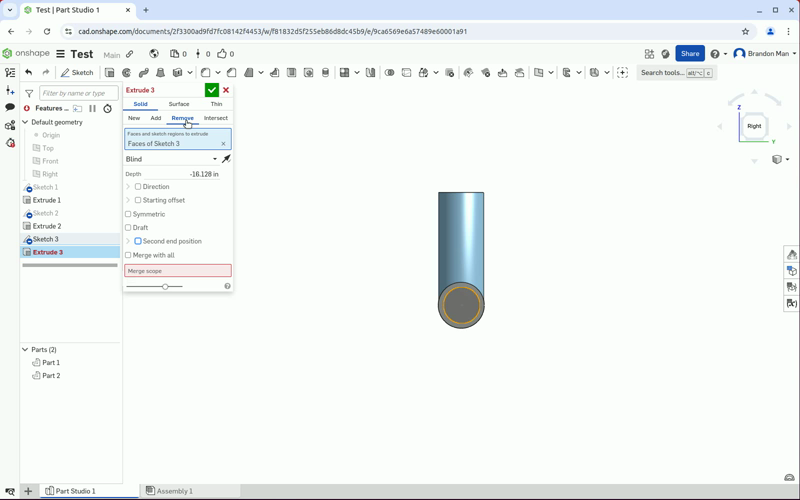
key(tab, 3)
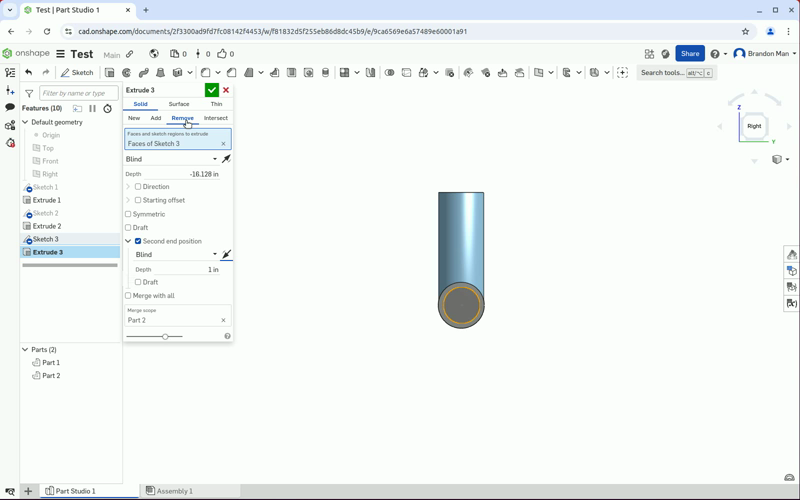
text(11.554)
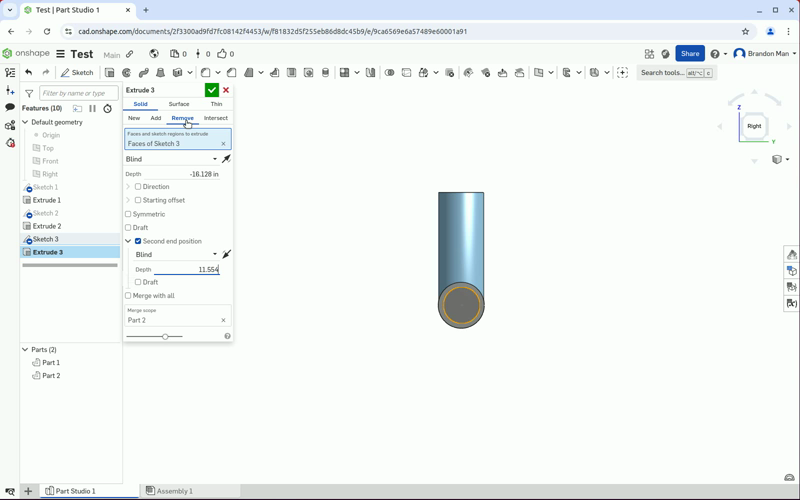
key(tab, 2)
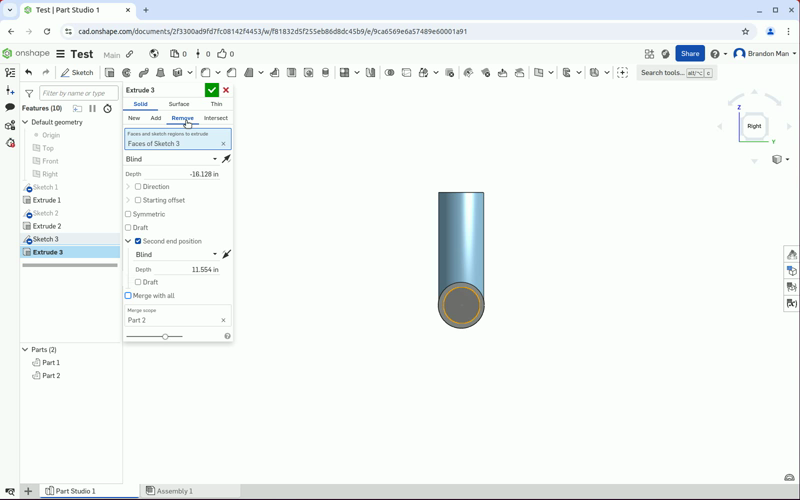
key(space)
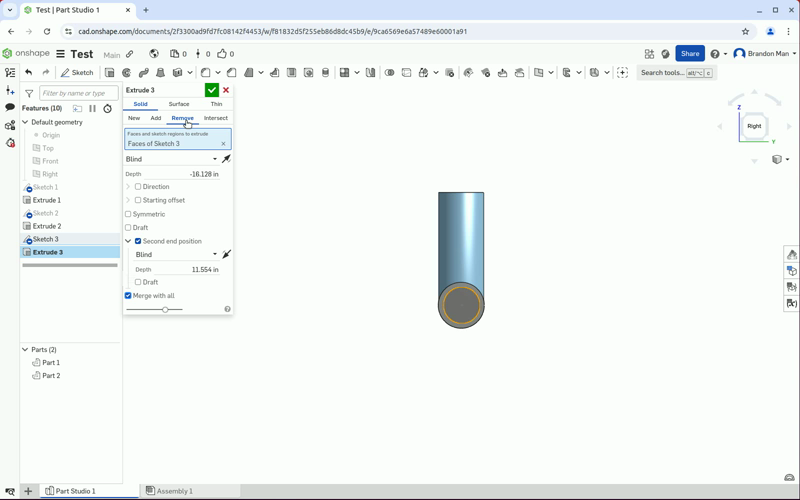
key(enter)
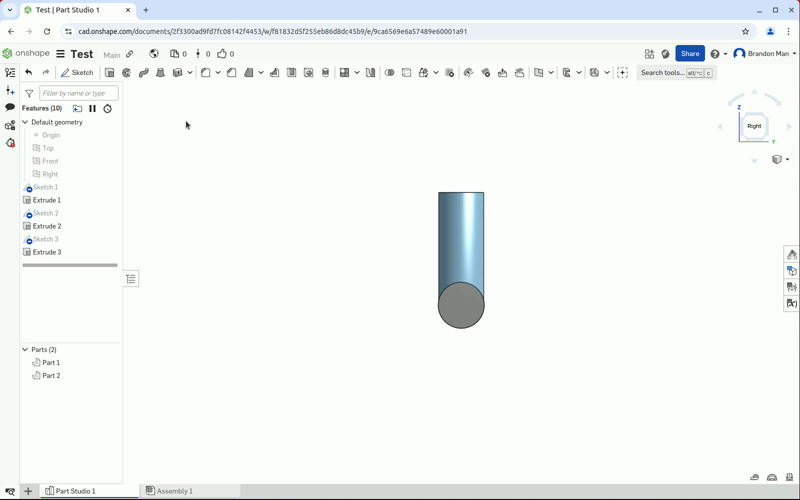
key(shift+h)
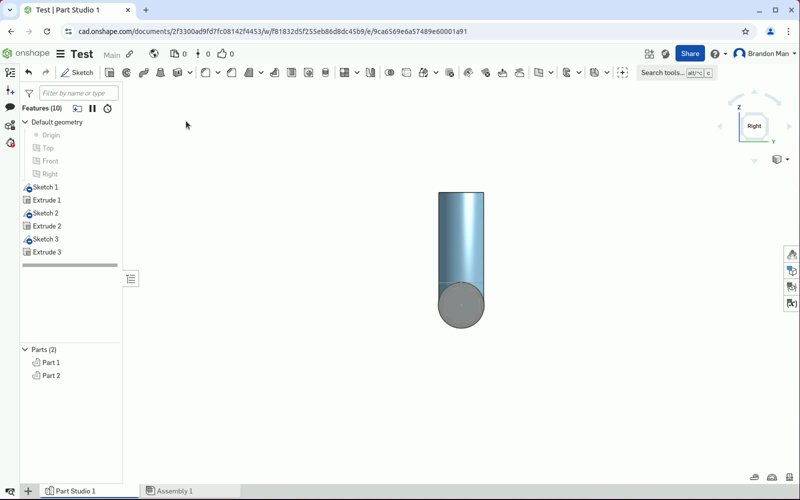
key(shift+h)
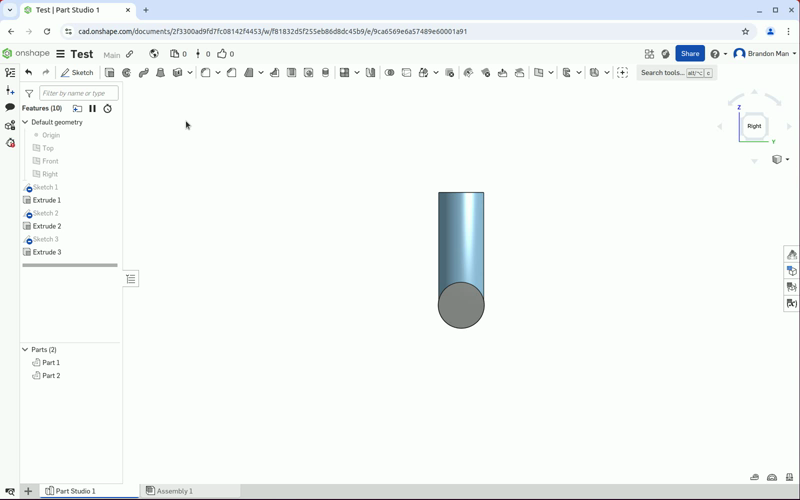
mouse_move(73, 189)
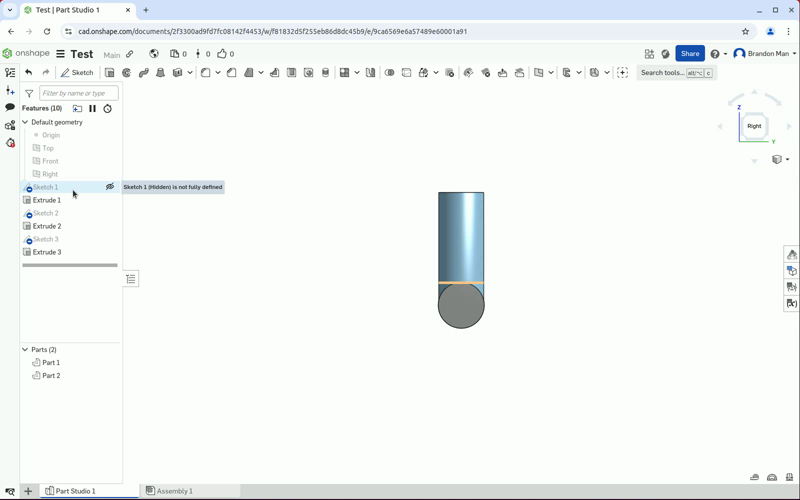
click(73, 189)
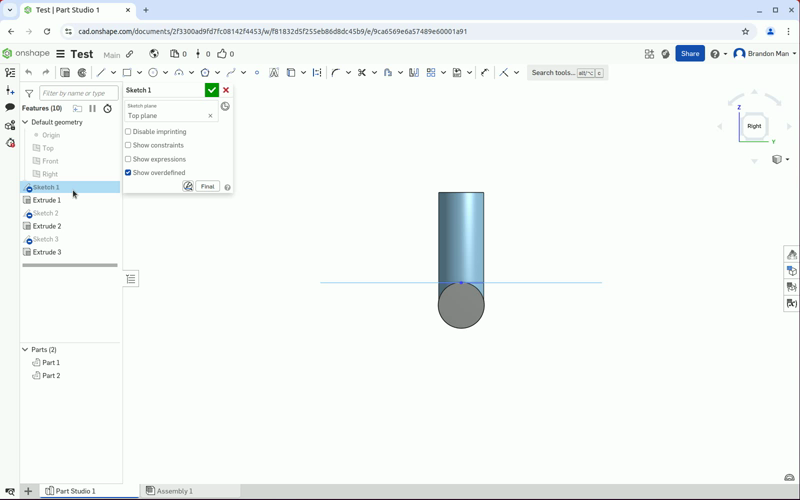
mouse_move(229, 92)
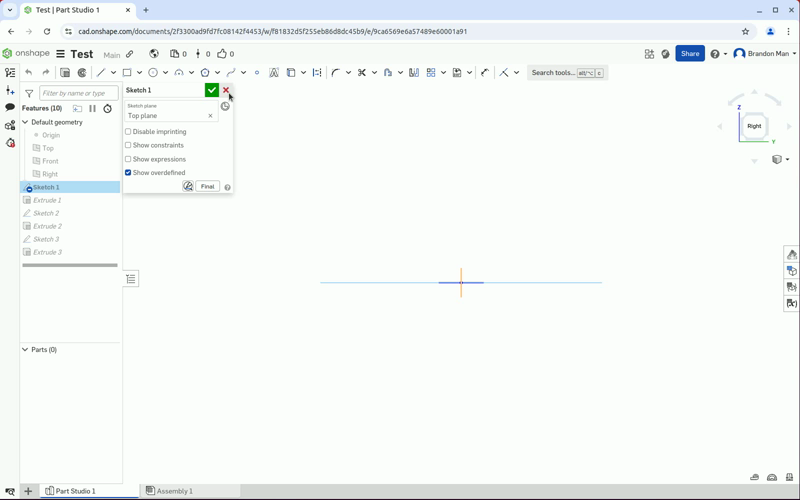
click(229, 92)
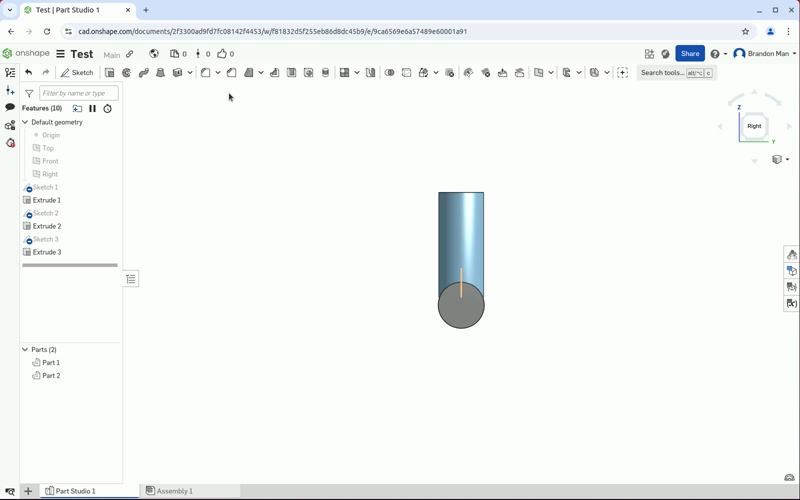
mouse_move(73, 352)
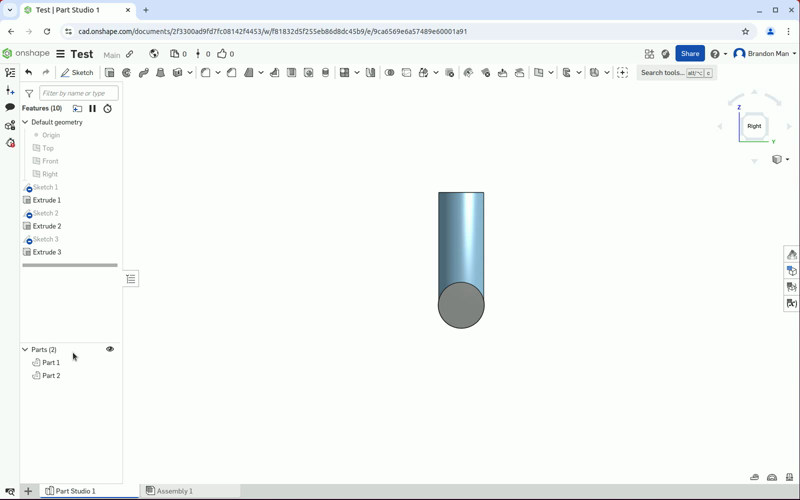
key(y)
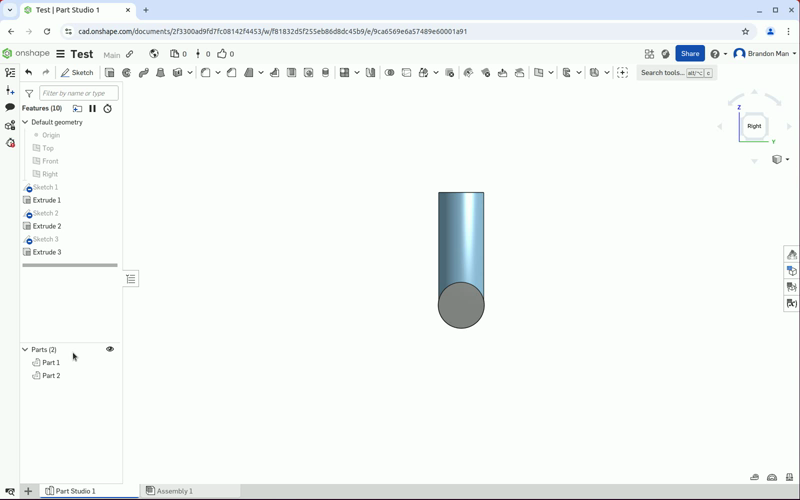
key(shift+p)
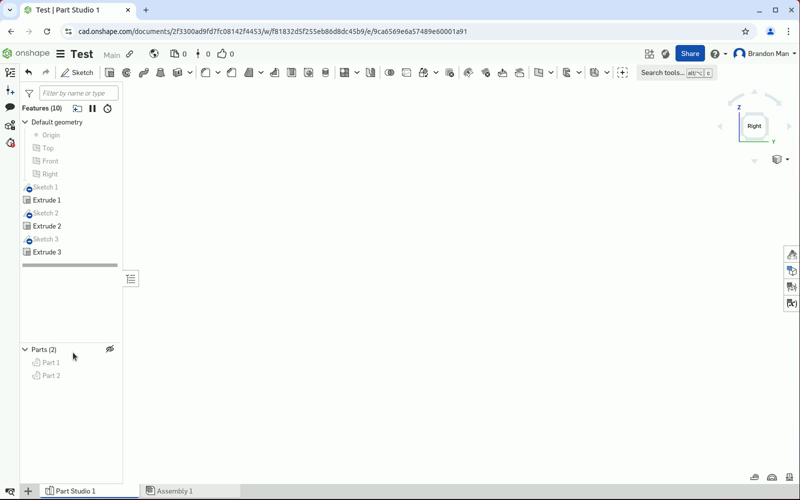
key(space)
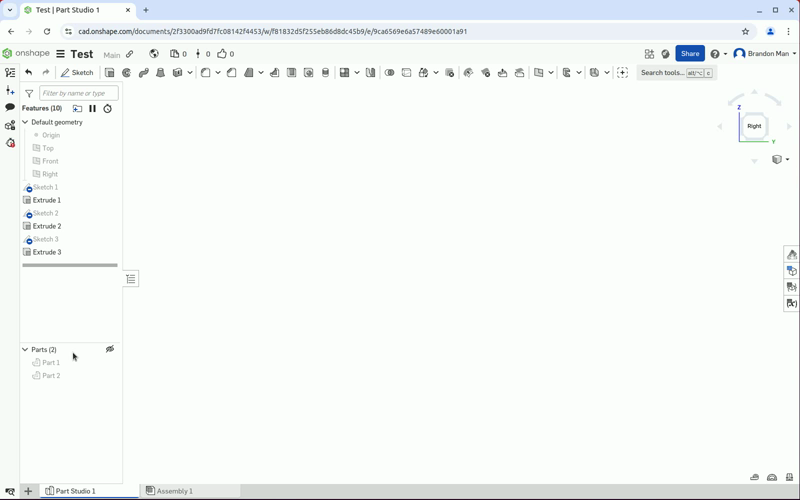
key_down(shift)
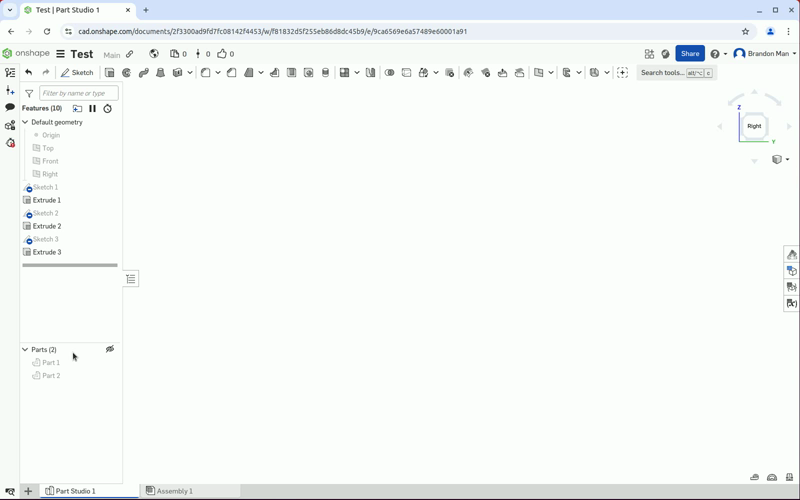
key(right)
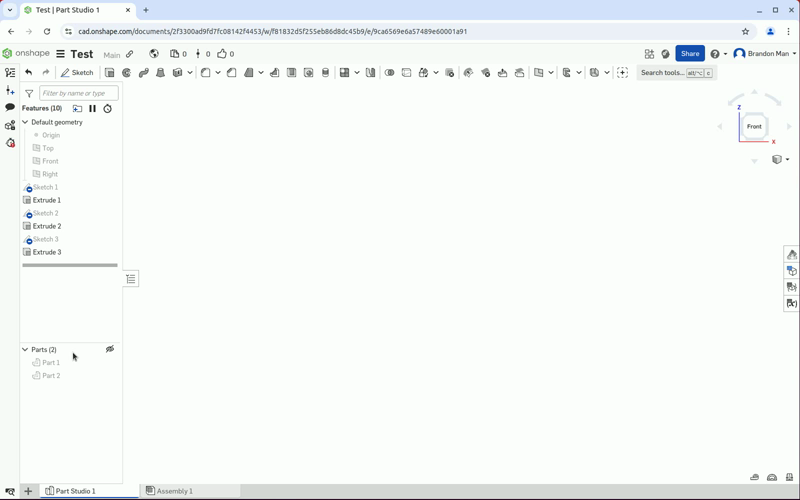
key_up(shift)
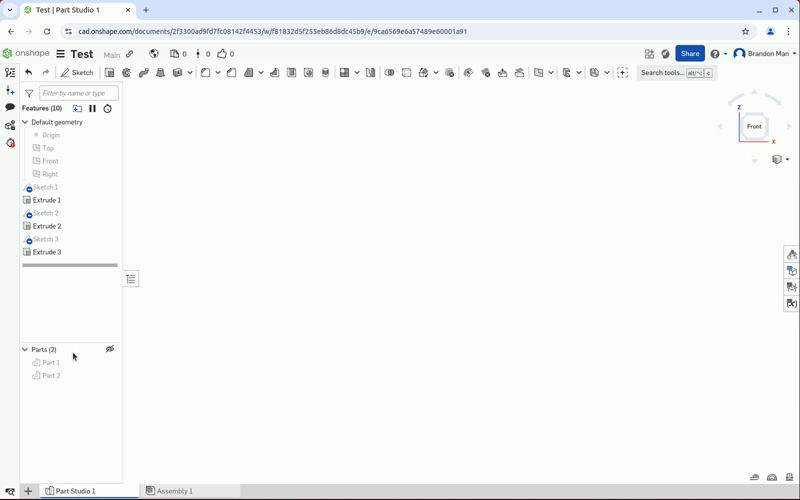
key(space)
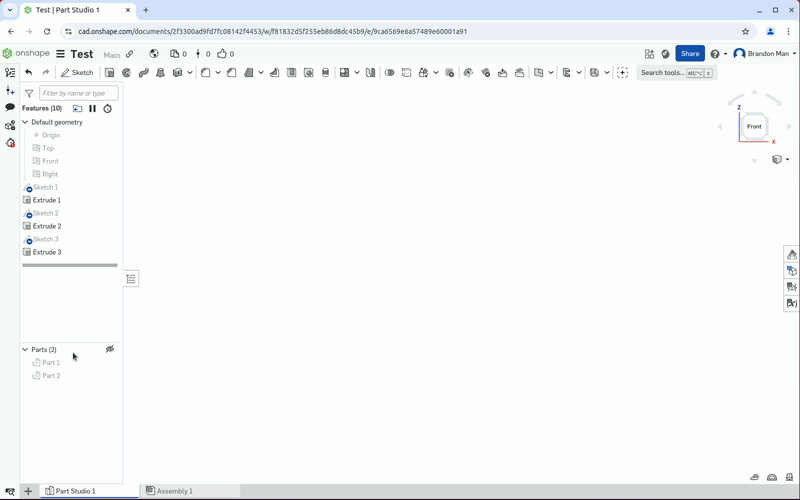
key_down(shift)
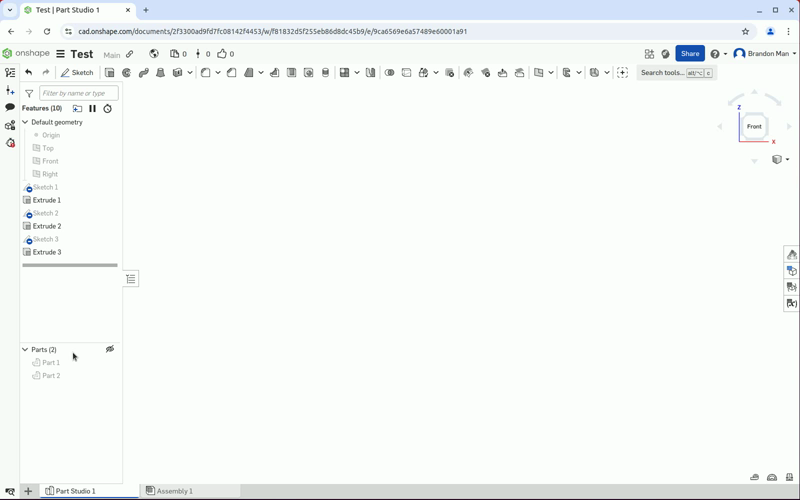
key(down)
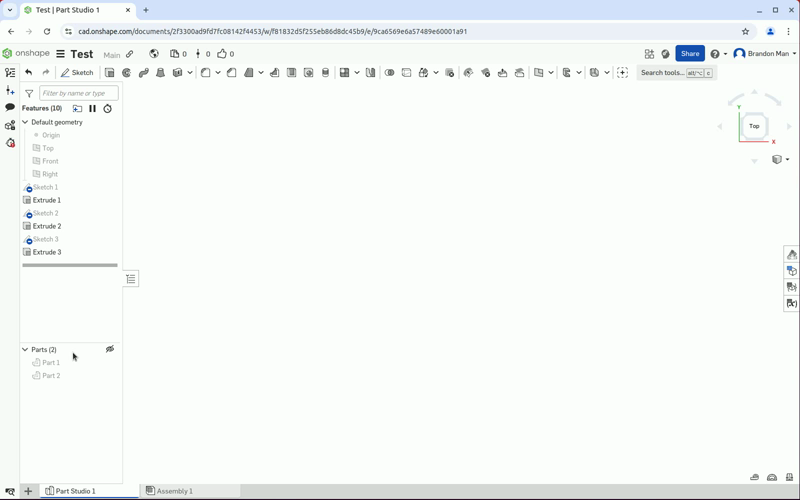
key_up(shift)
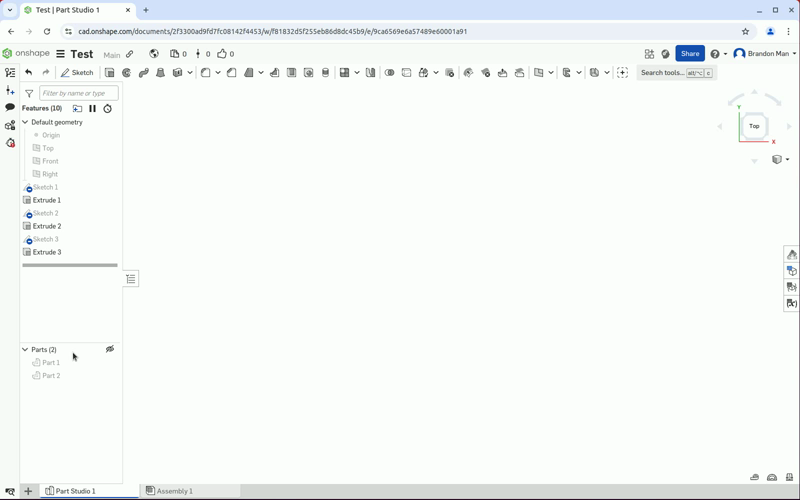
mouse_move(73, 352)
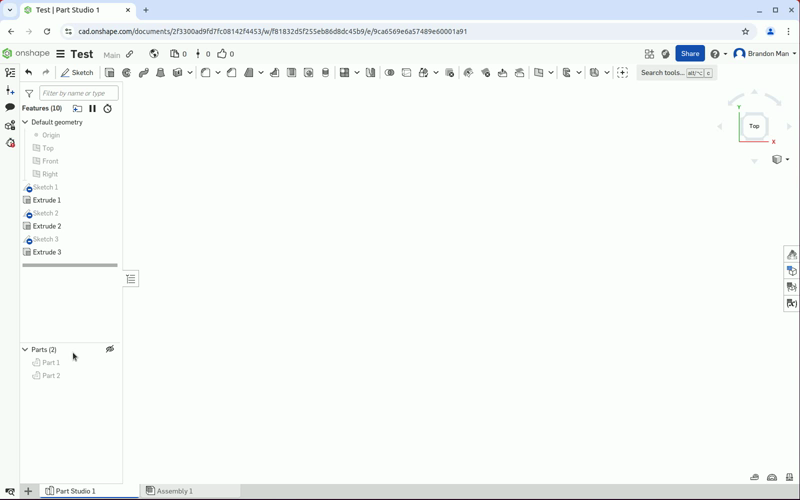
key(shift+y)
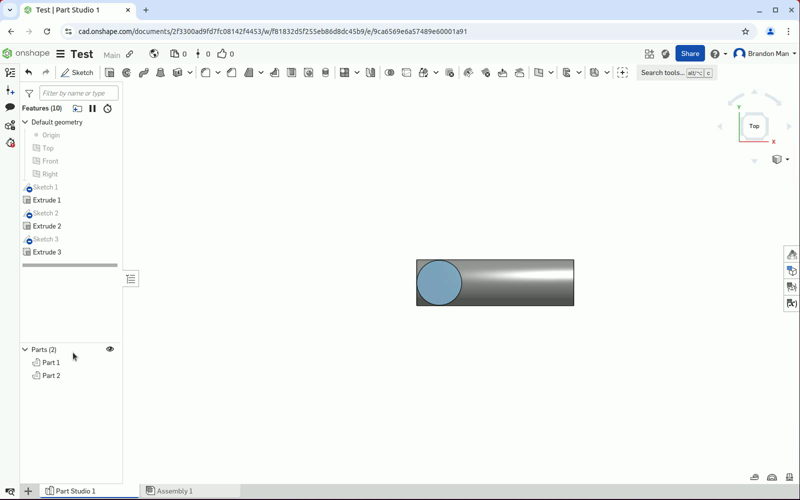
mouse_move(541, 75)
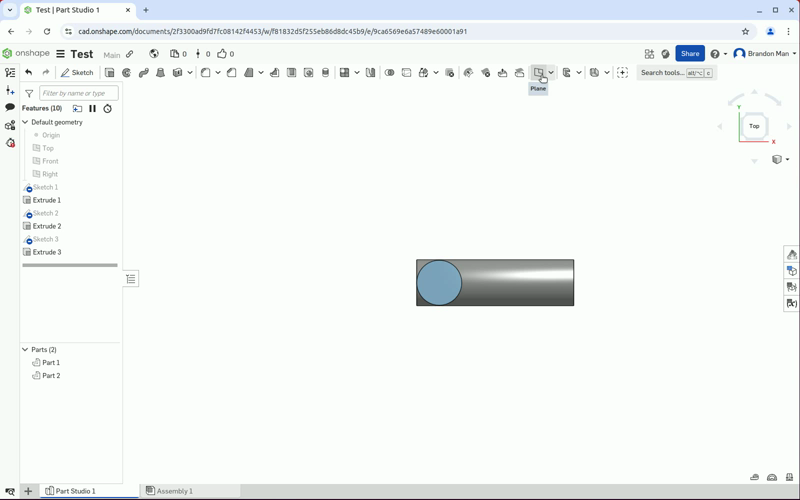
click(541, 75)
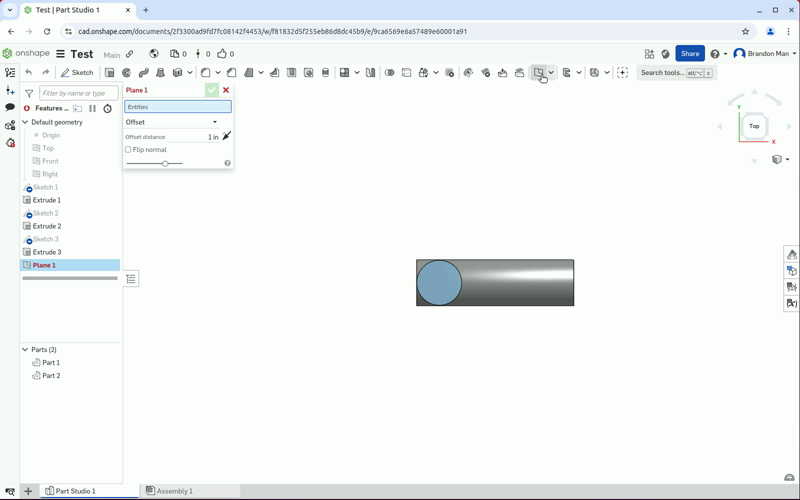
mouse_move(73, 150)
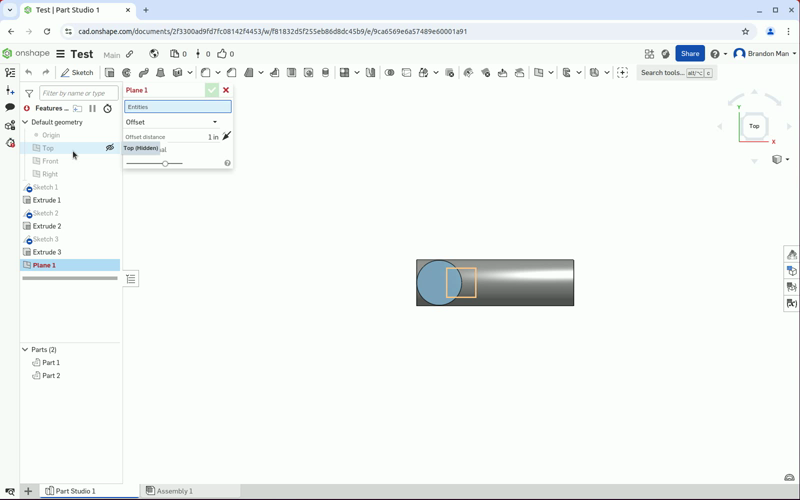
click(73, 150)
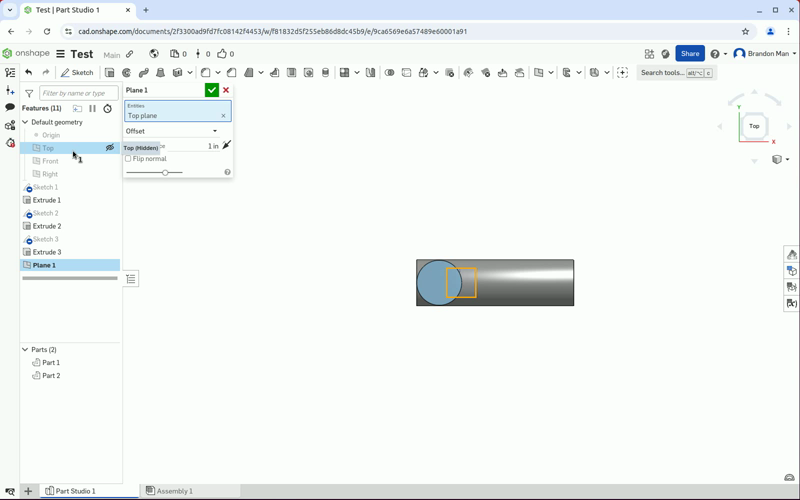
key(tab, 2)
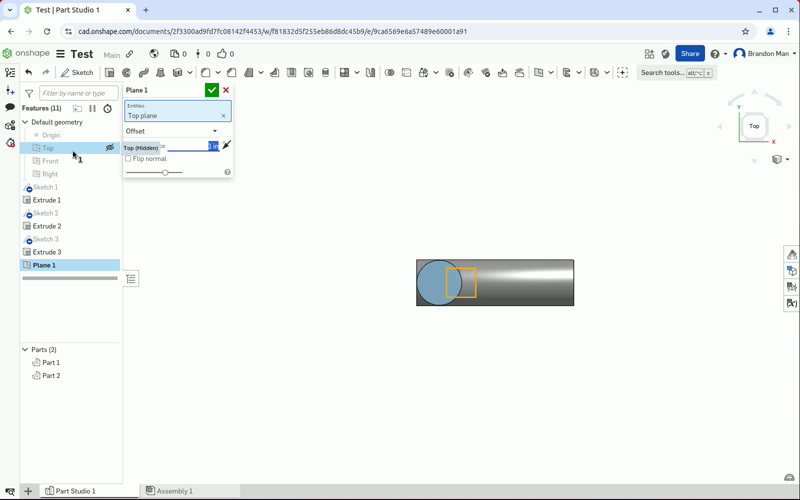
text(18.548)
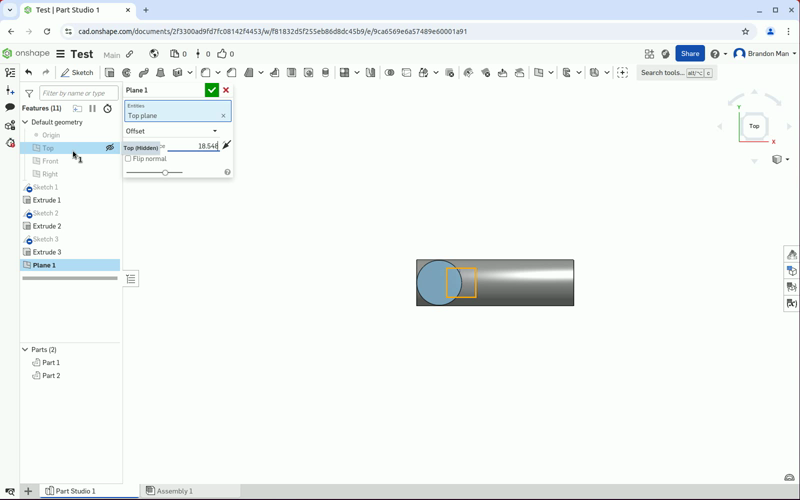
key(enter, 2)
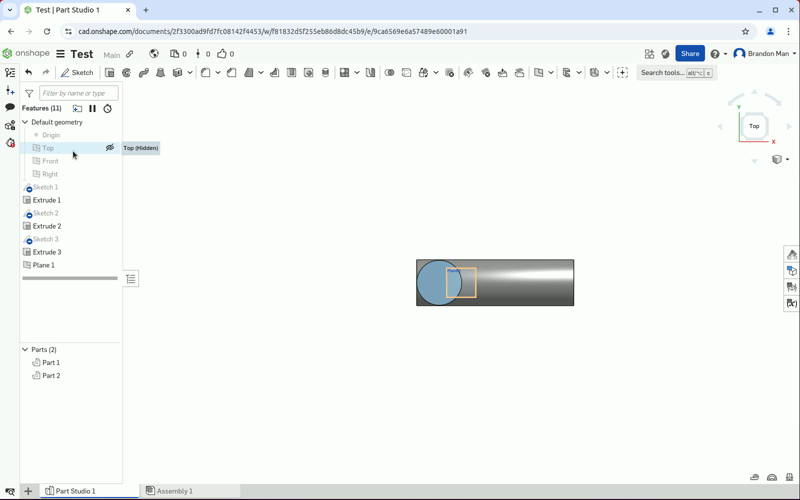
key(shift+s)
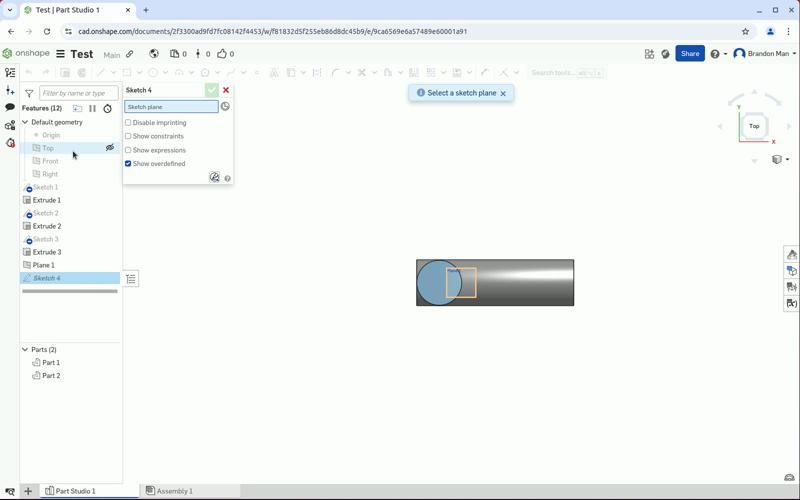
mouse_move(73, 267)
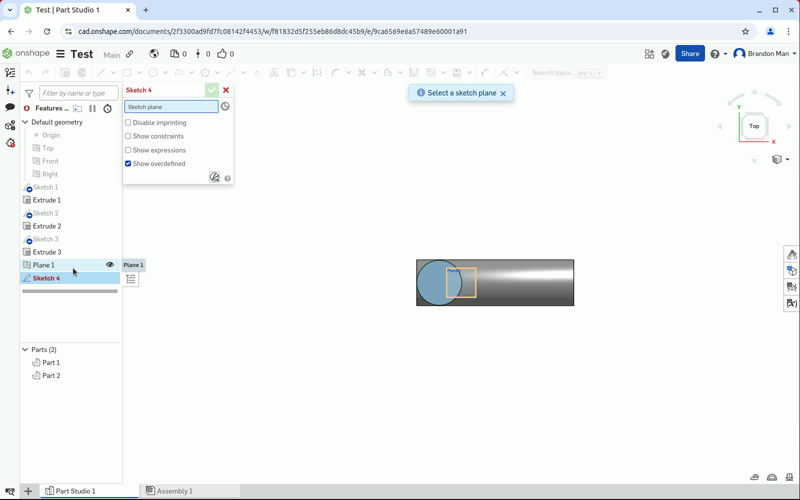
click(73, 267)
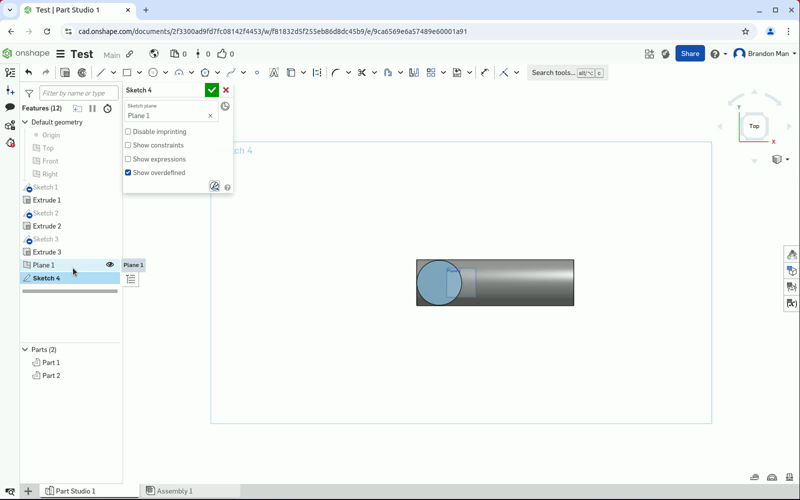
mouse_move(73, 352)
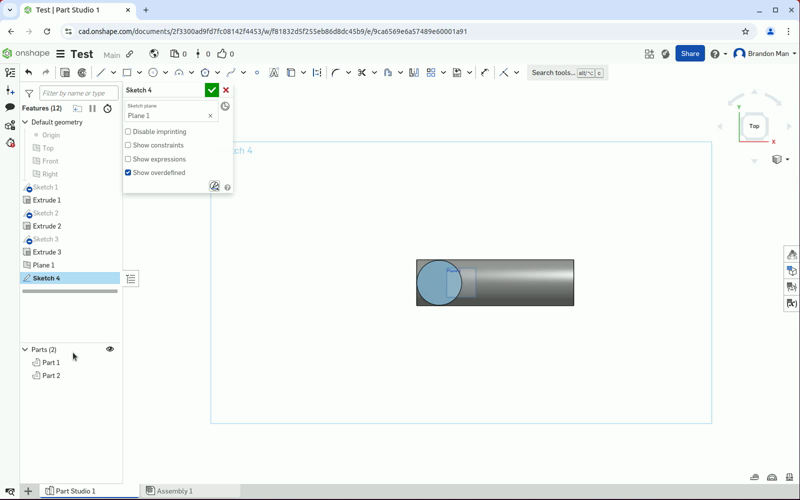
key(y)
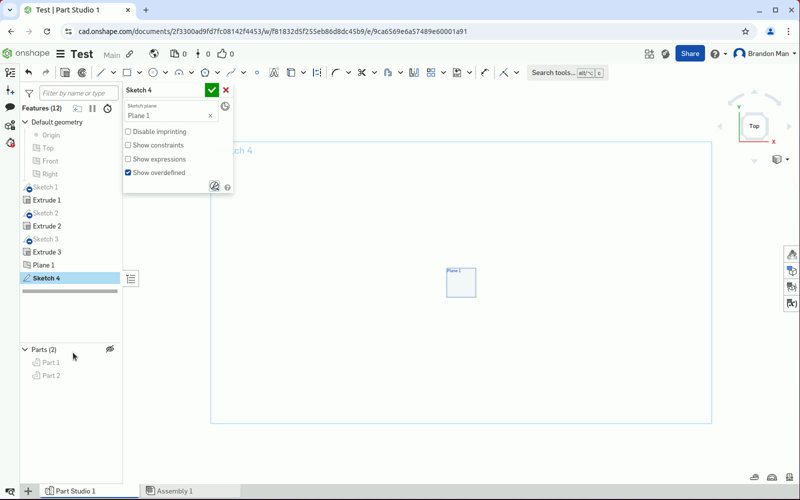
key(c)
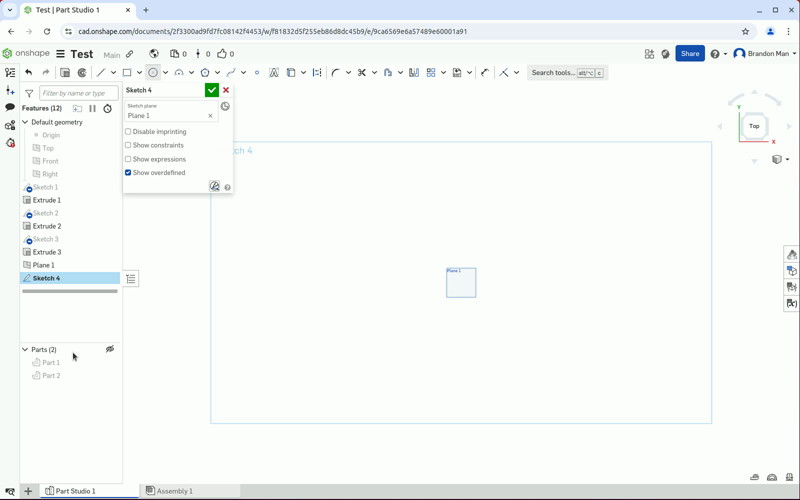
key_down(shift)
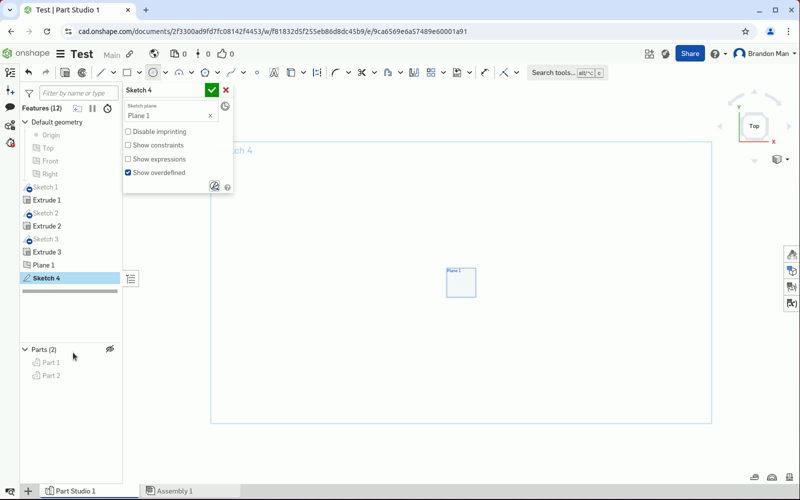
mouse_move(438, 282)
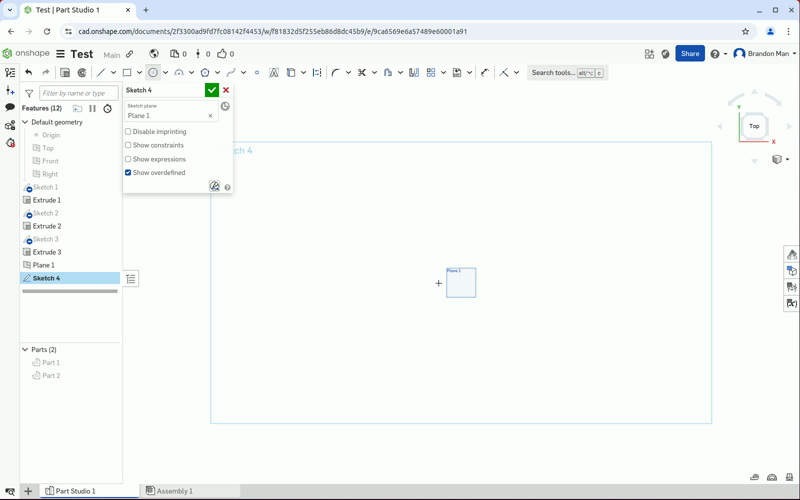
click(438, 282)
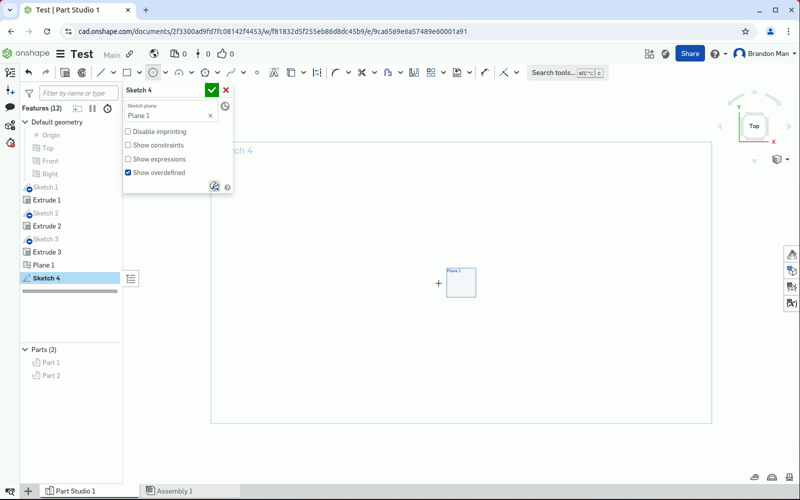
key_up(shift)
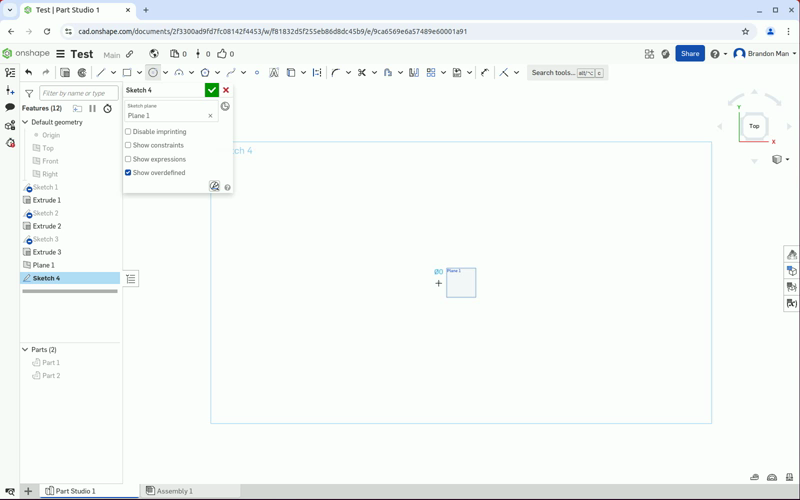
mouse_move(456, 282)
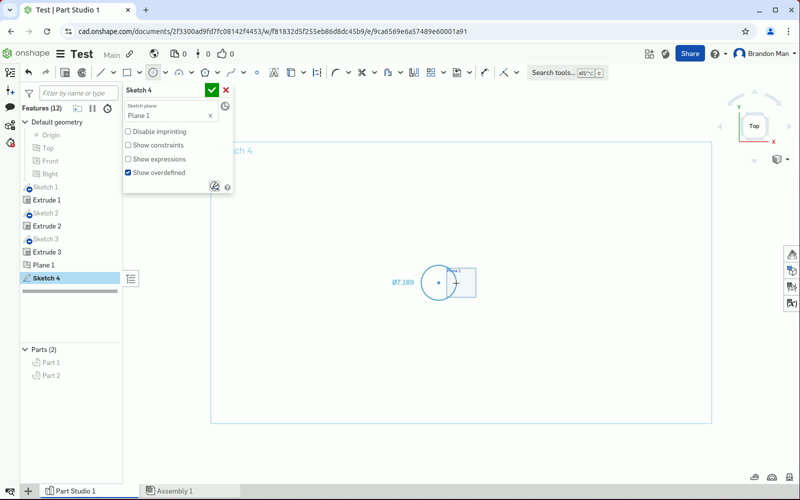
click(456, 282)
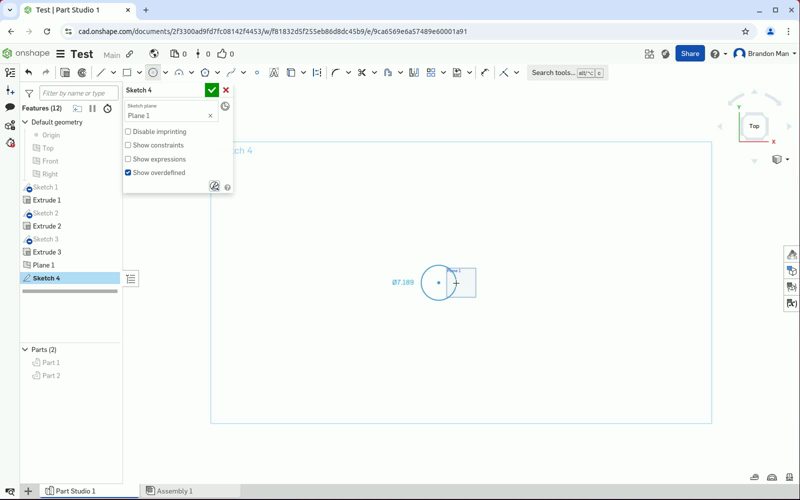
key(esc)
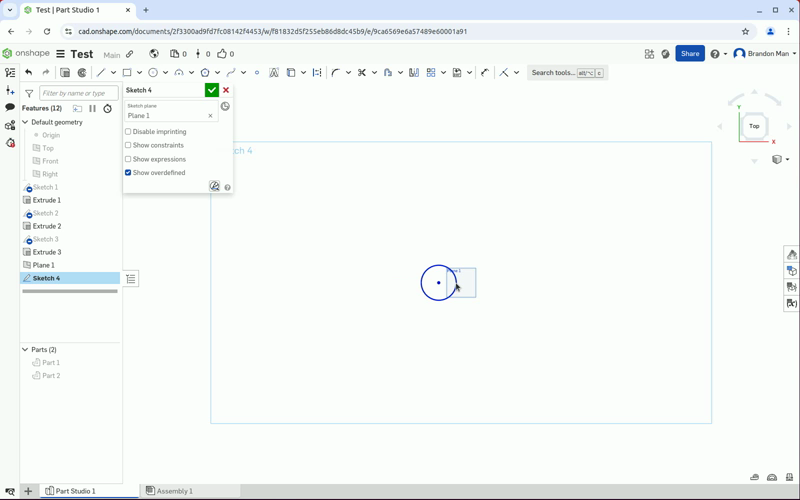
mouse_move(439, 283)
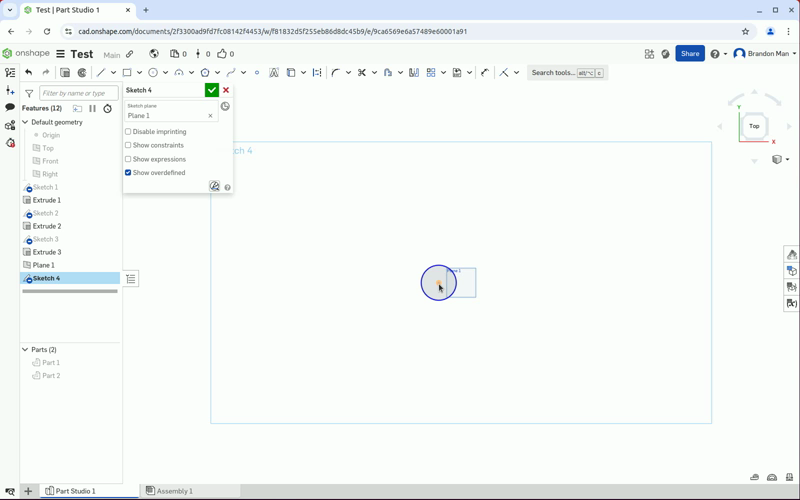
scroll(6)
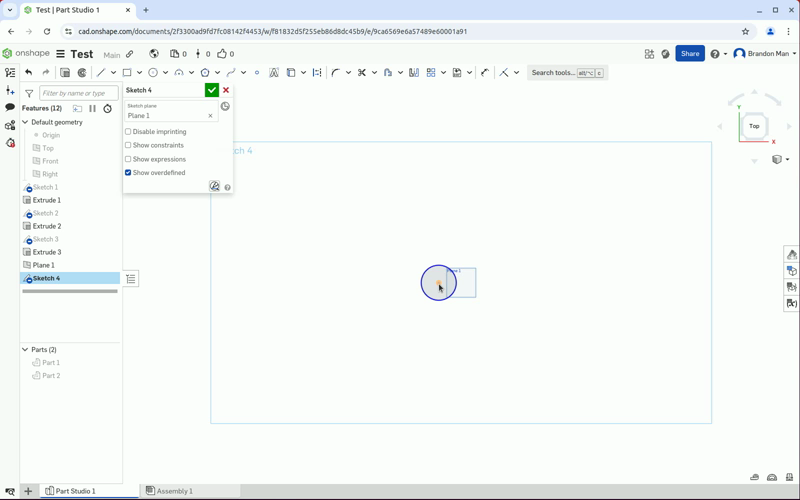
scroll(6)
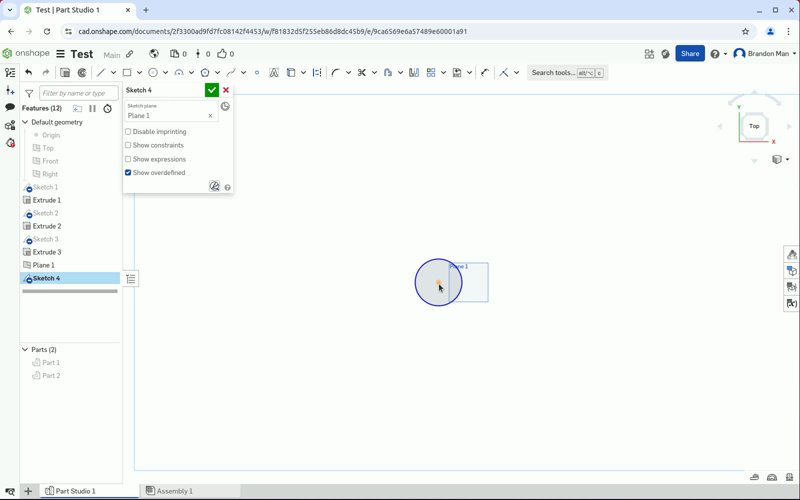
scroll(6)
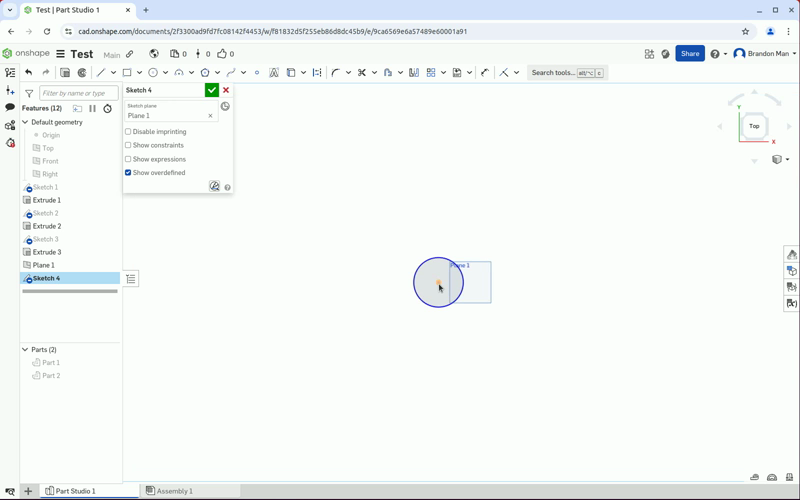
scroll(6)
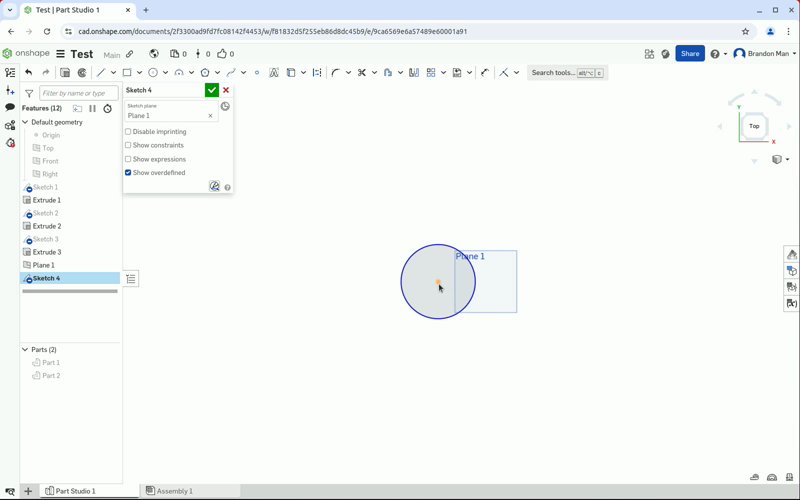
scroll(6)
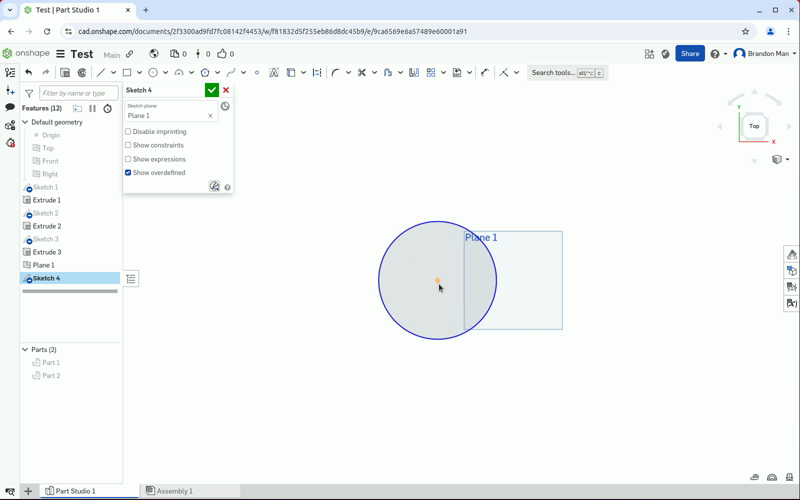
scroll(6)
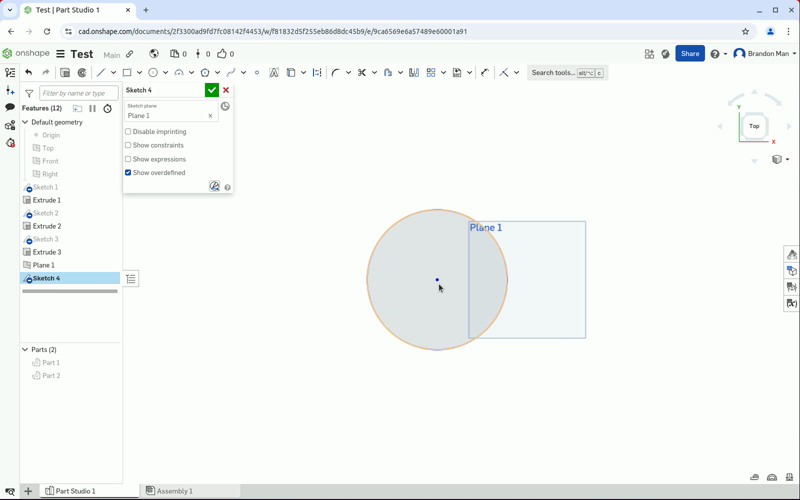
scroll(6)
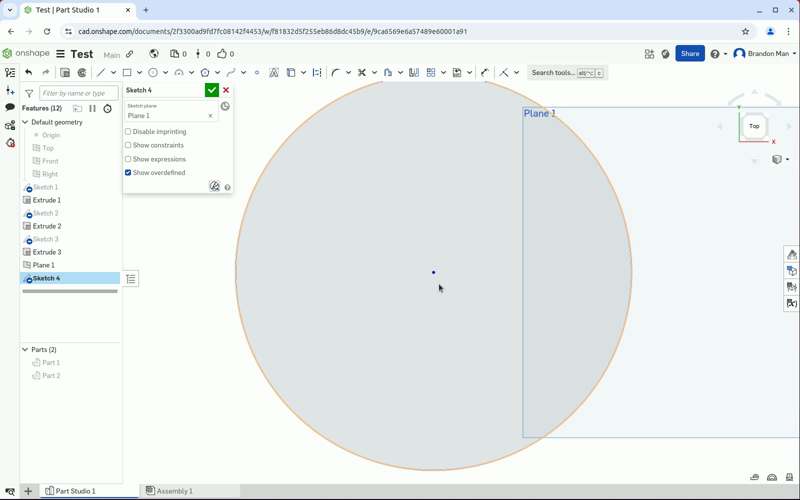
click(439, 283)
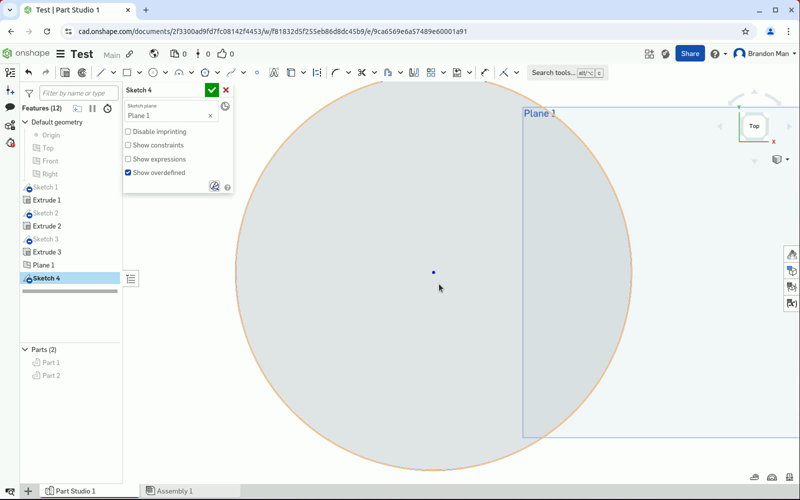
scroll(-6)
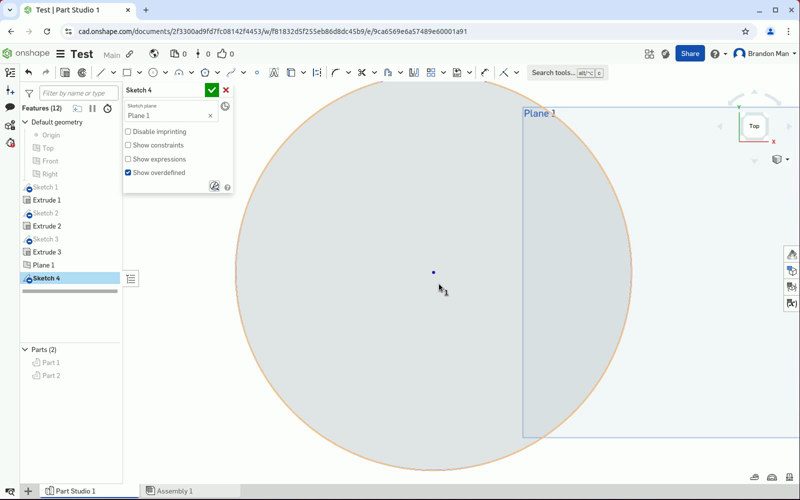
scroll(-6)
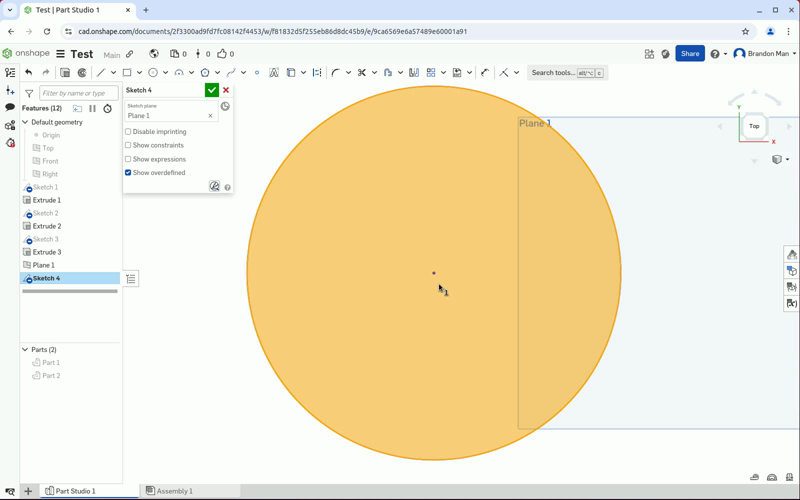
scroll(-6)
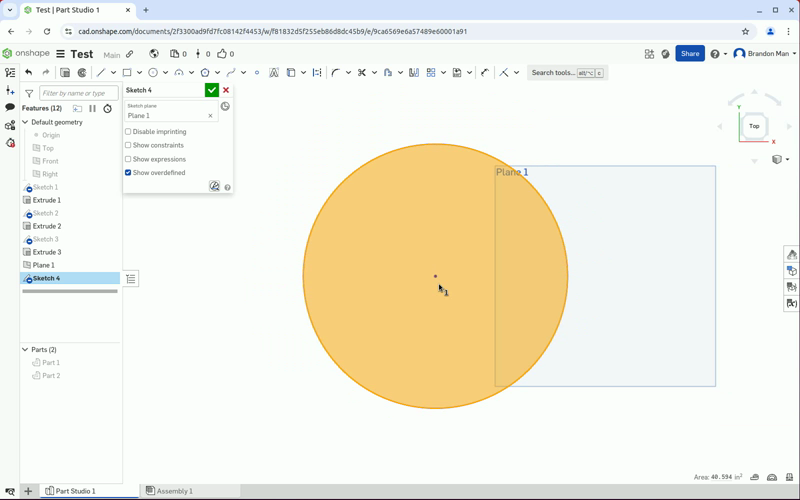
scroll(-6)
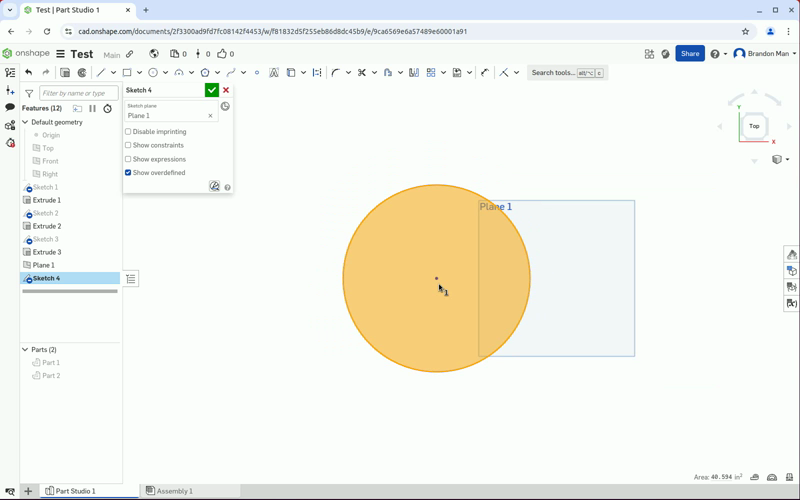
scroll(-6)
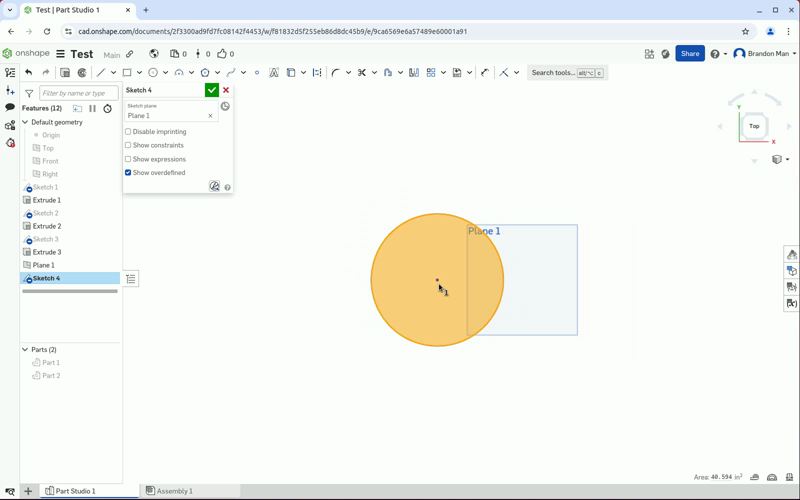
scroll(-6)
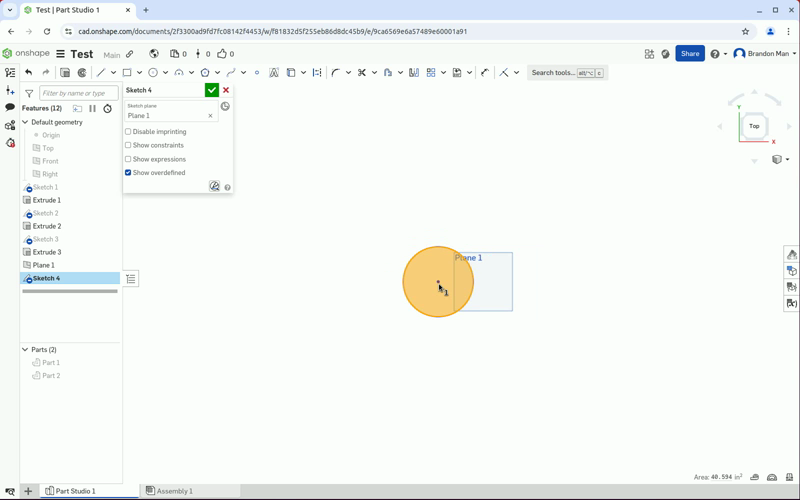
scroll(-6)
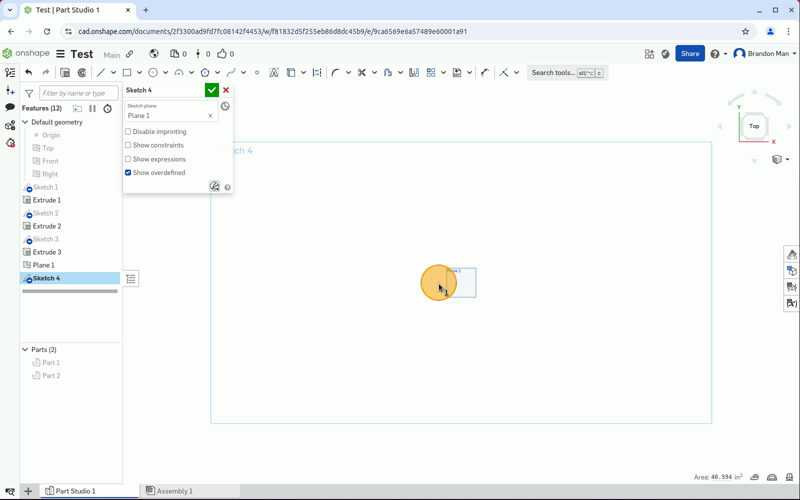
mouse_move(73, 352)
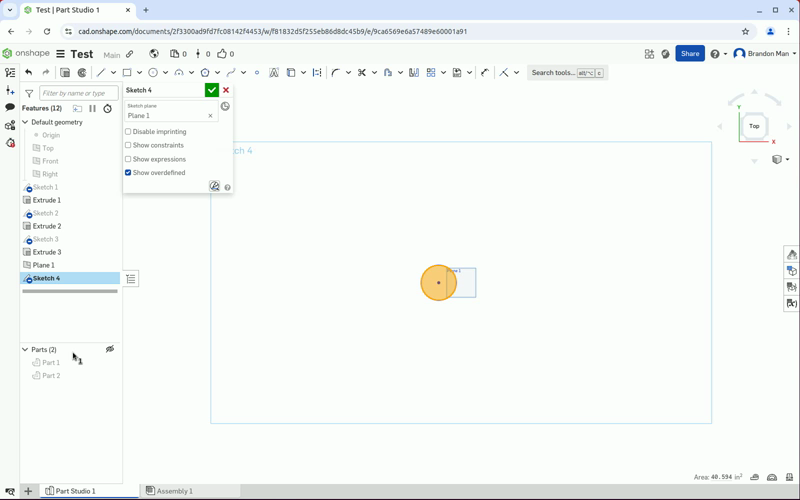
key(shift+y)
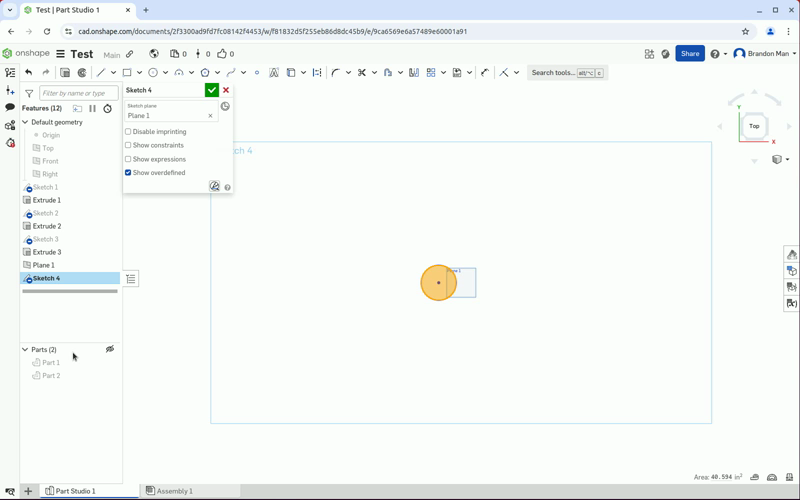
key(shift+e)
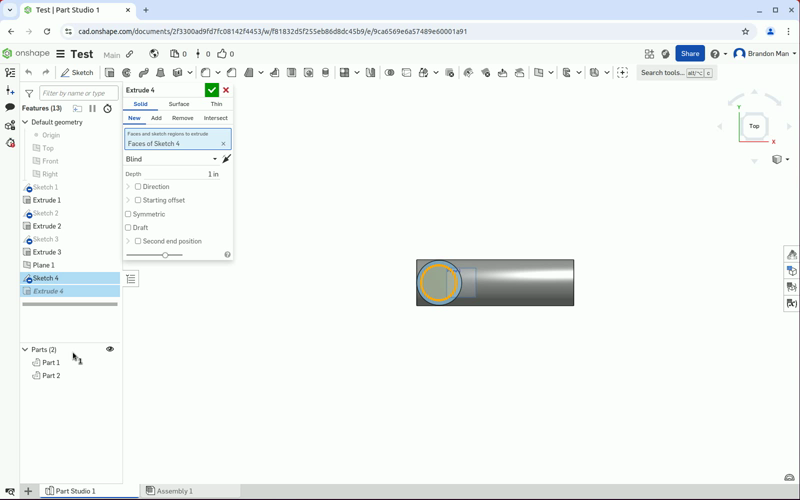
mouse_move(143, 106)
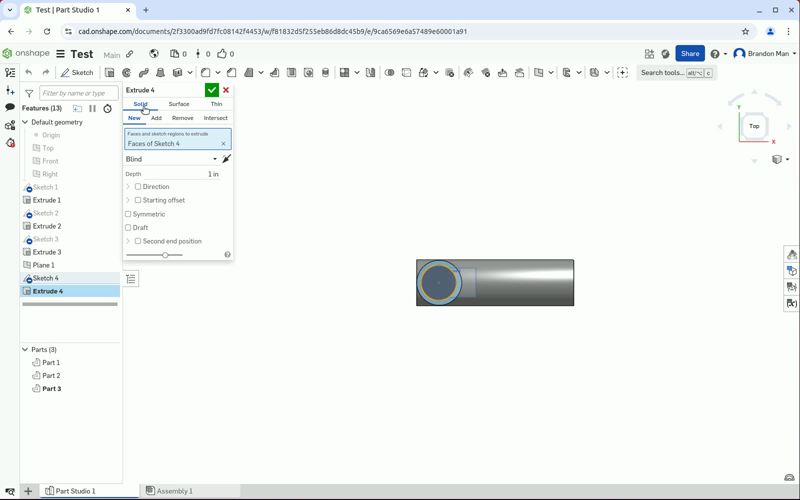
click(143, 106)
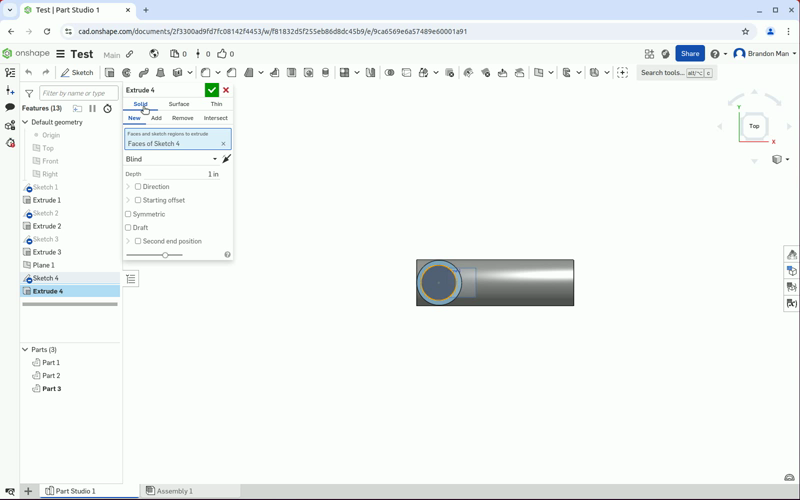
mouse_move(186, 120)
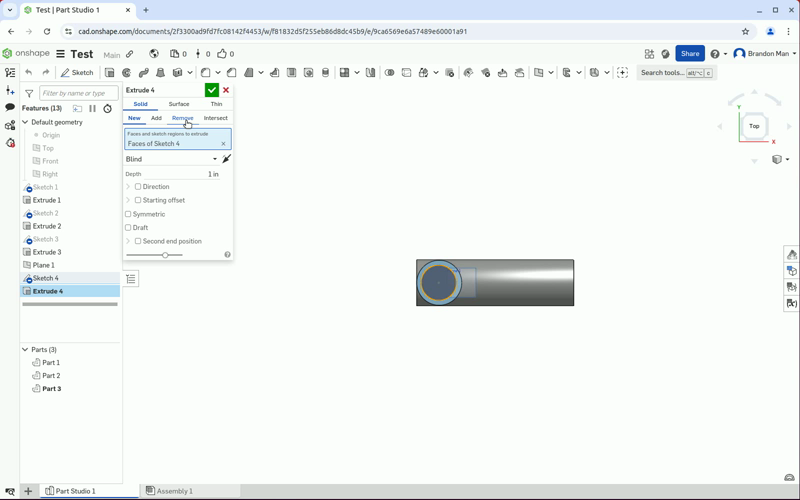
click(186, 120)
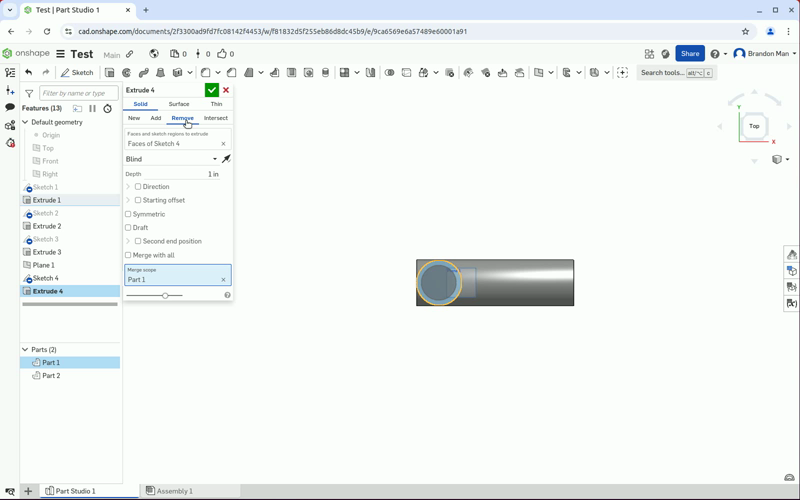
key(tab, 4)
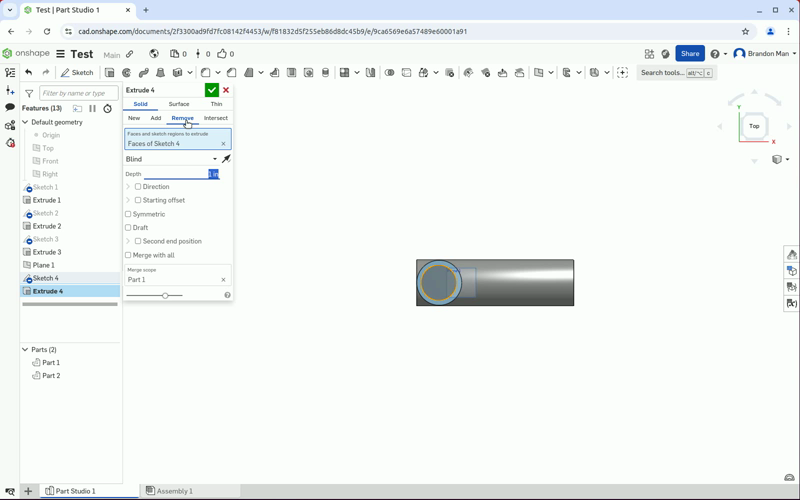
text(23.108)
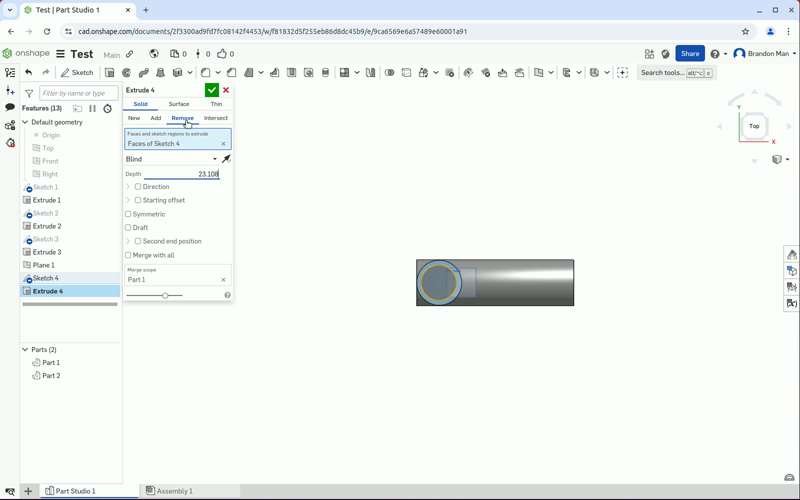
key(tab, 6)
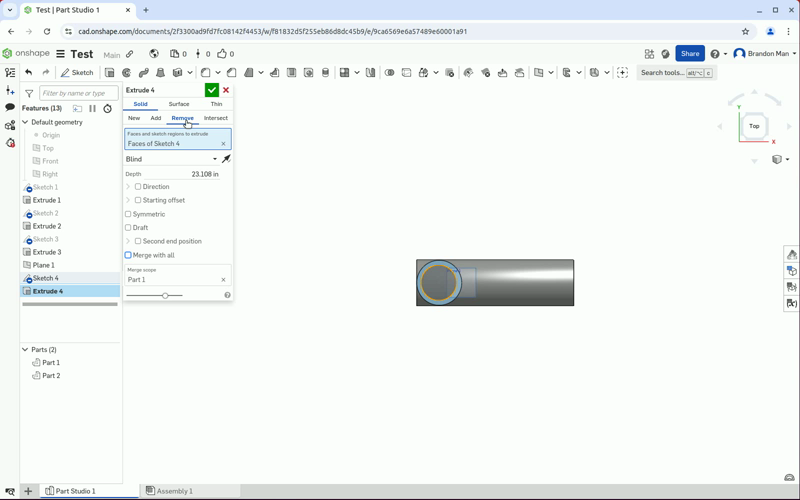
key(space)
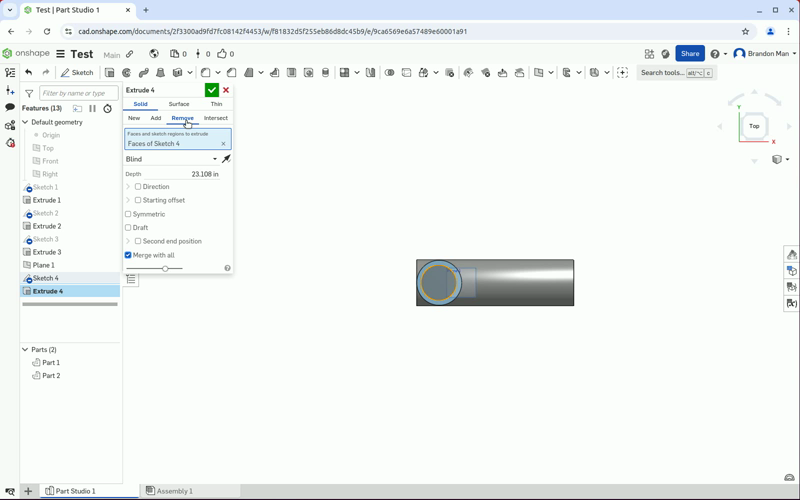
key(enter)
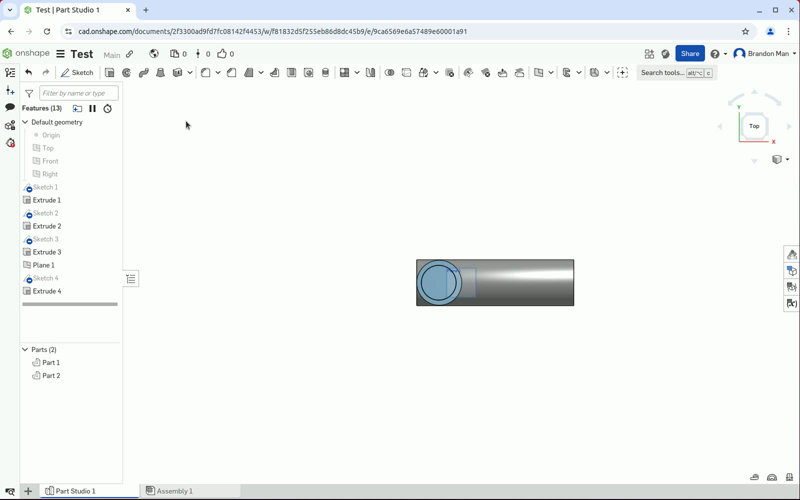
key(shift+h)
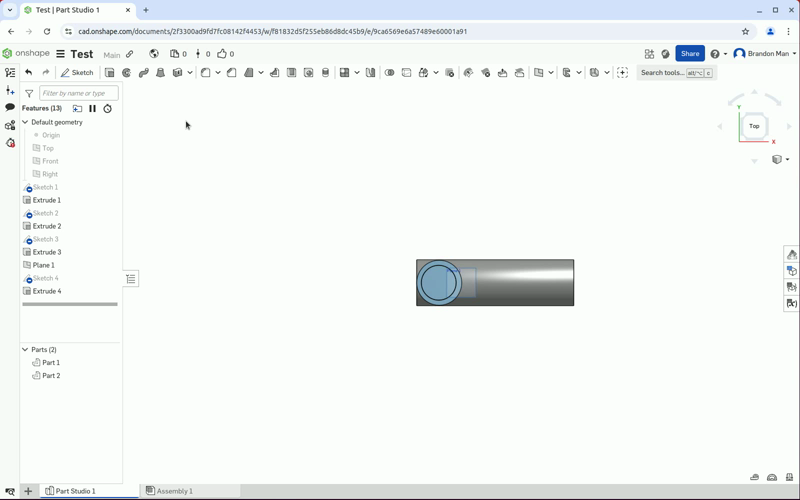
key(shift+h)
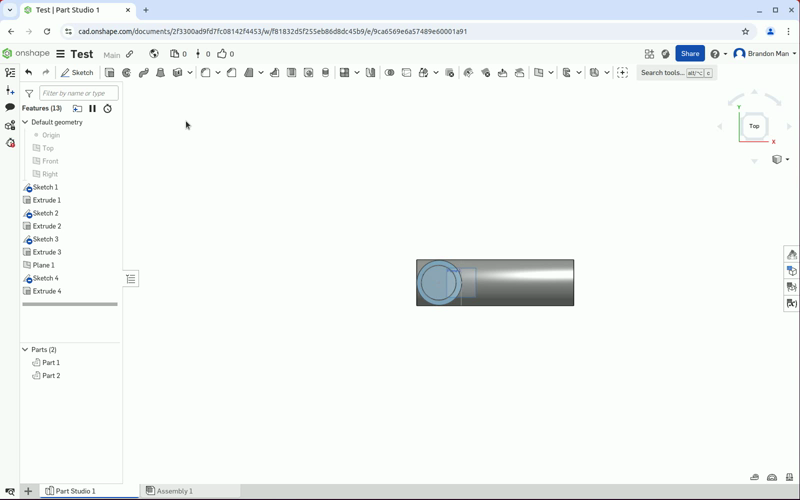
key(shift+7)
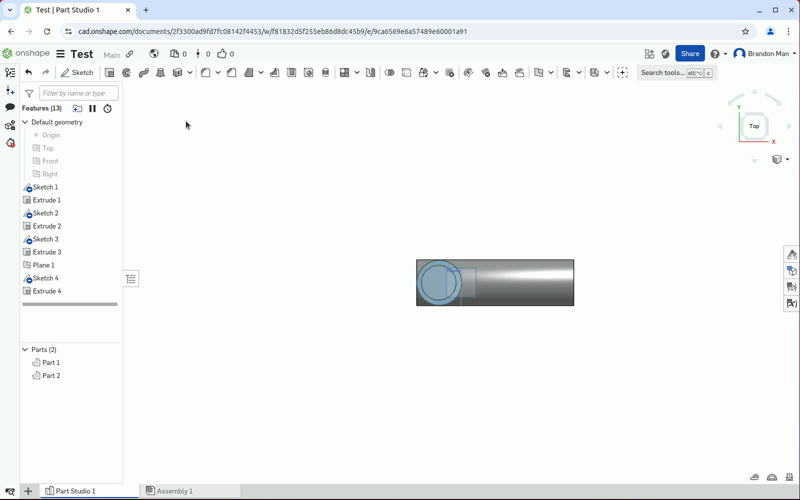
key(up, 3)
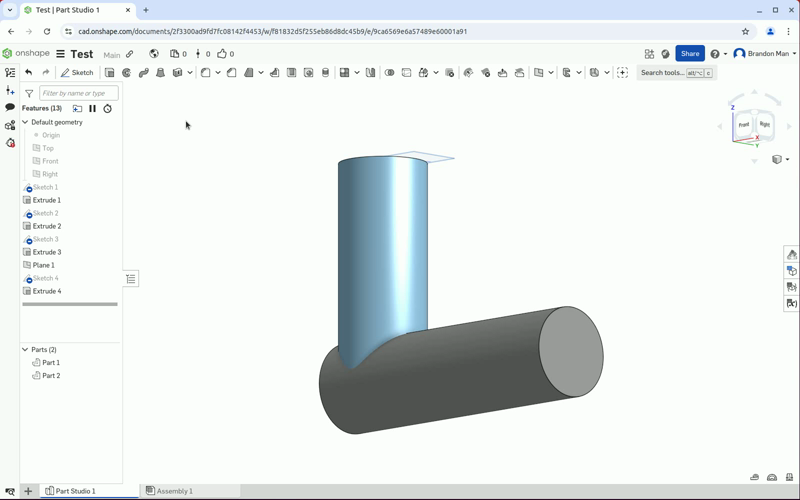
key(left, 3)
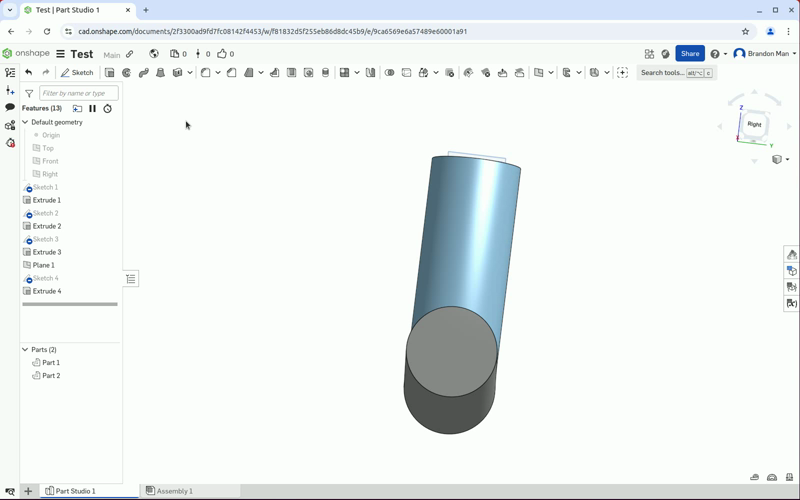
key(right, 3)
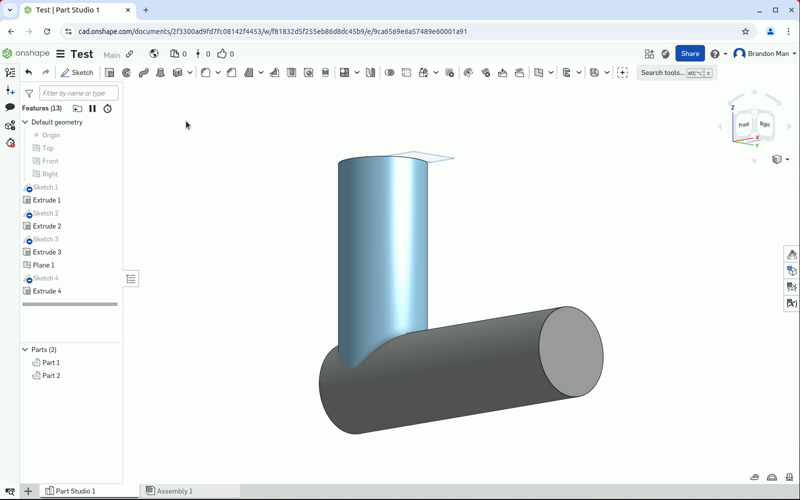
key(down, 3)
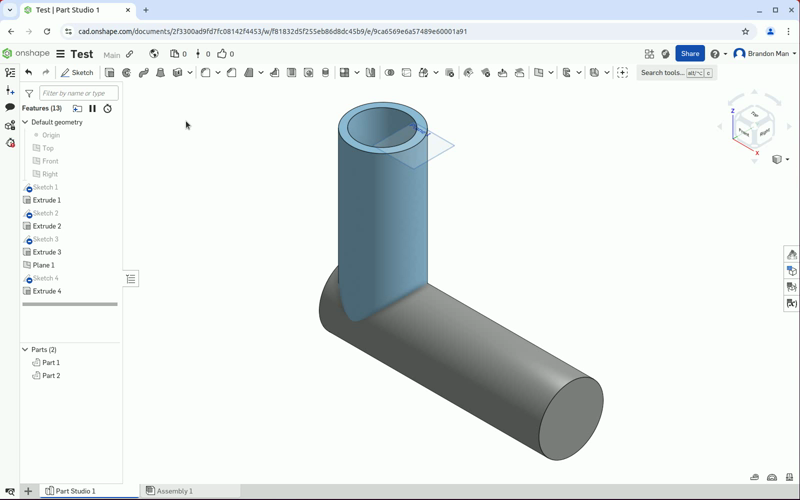
mouse_move(73, 189)
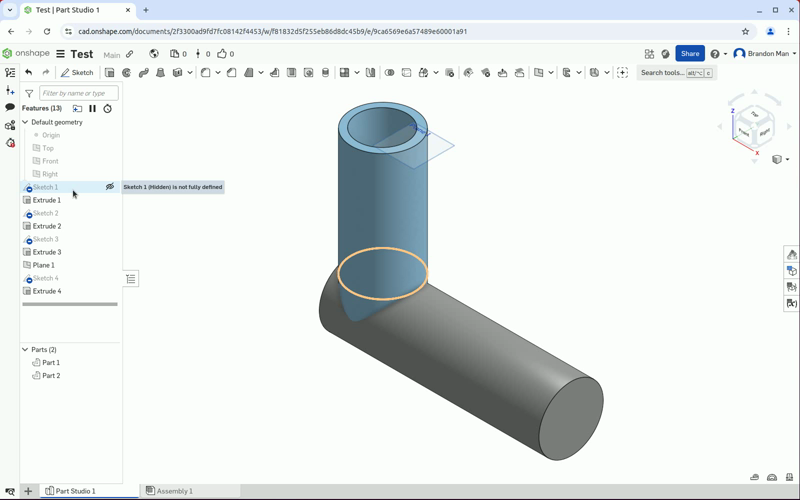
click(73, 189)